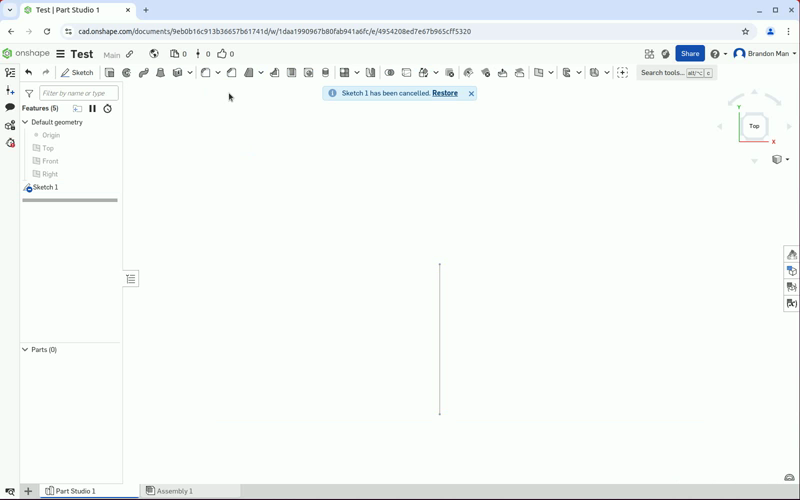
key(shift+h)
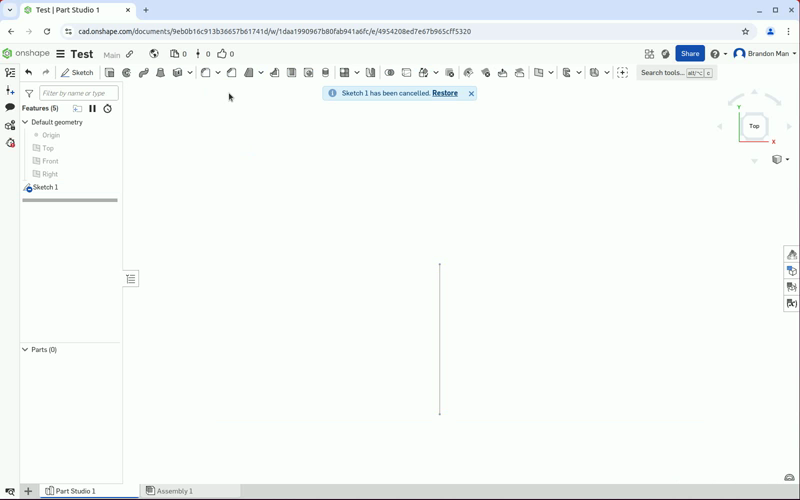
key(shift+s)
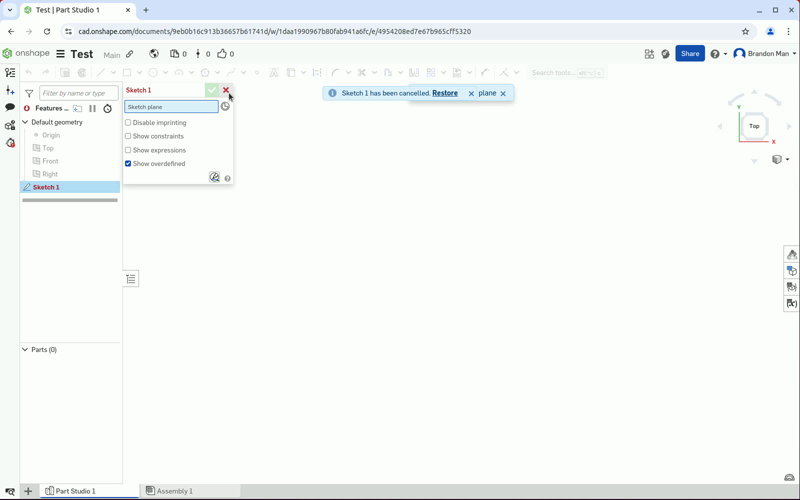
mouse_move(73, 150)
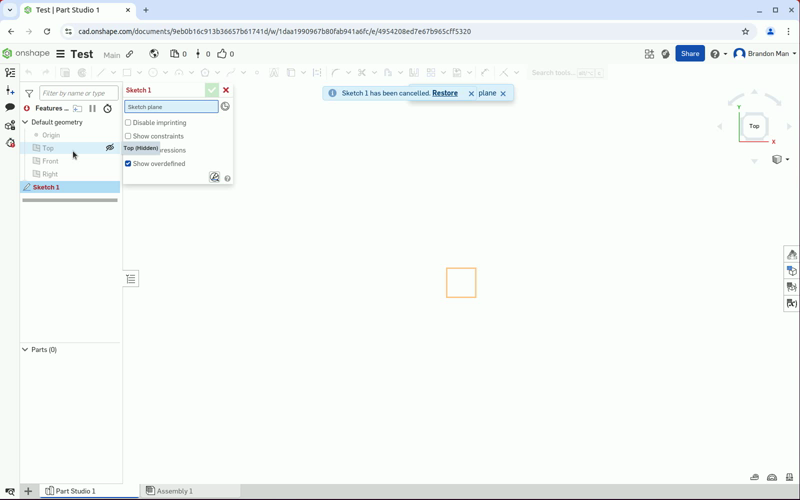
click(73, 150)
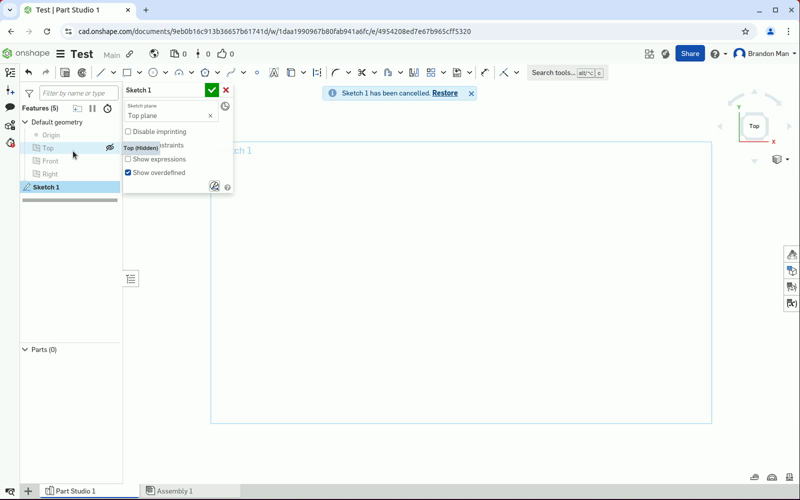
mouse_move(73, 352)
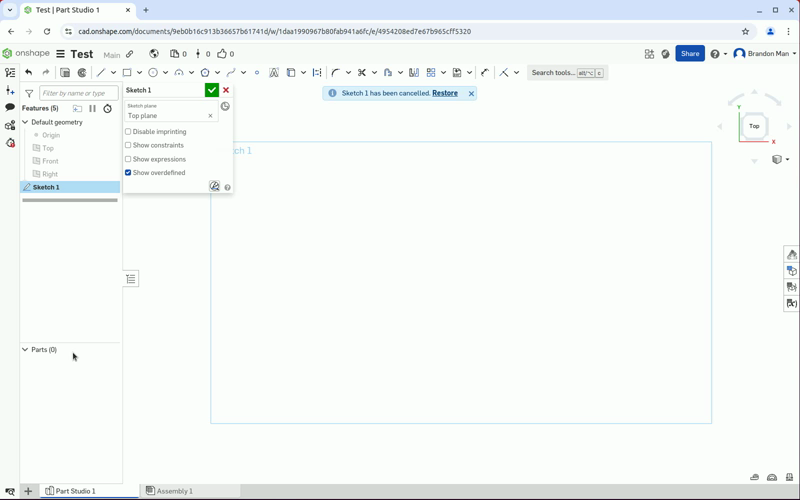
key(y)
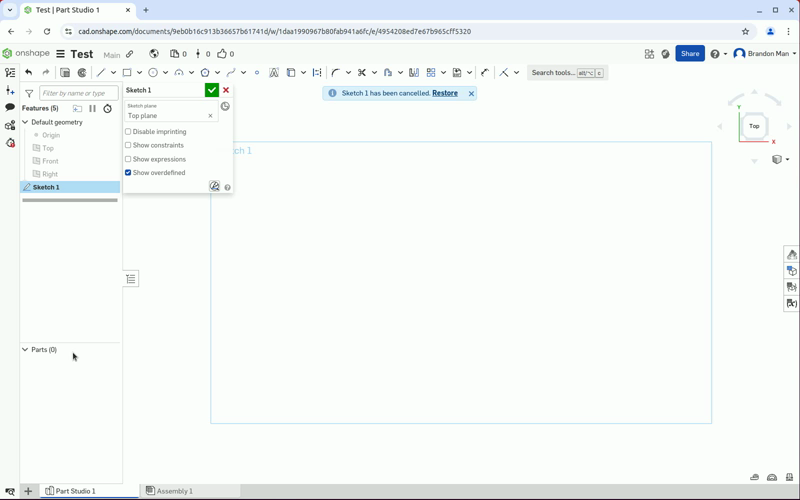
key(l)
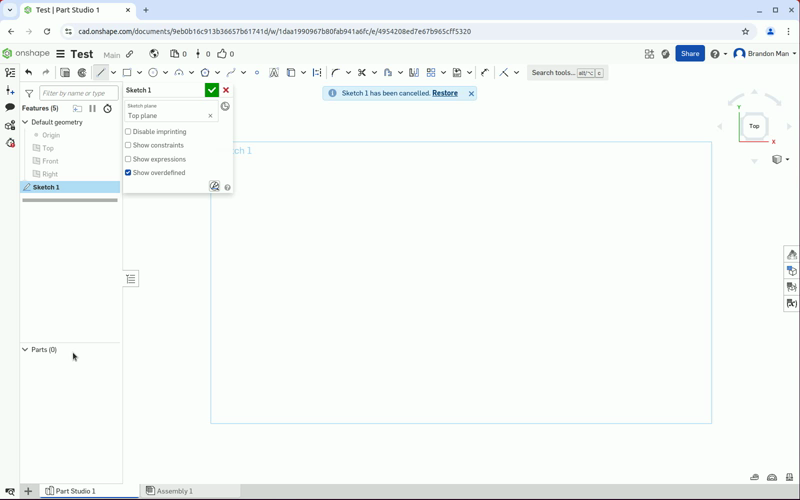
key_down(shift)
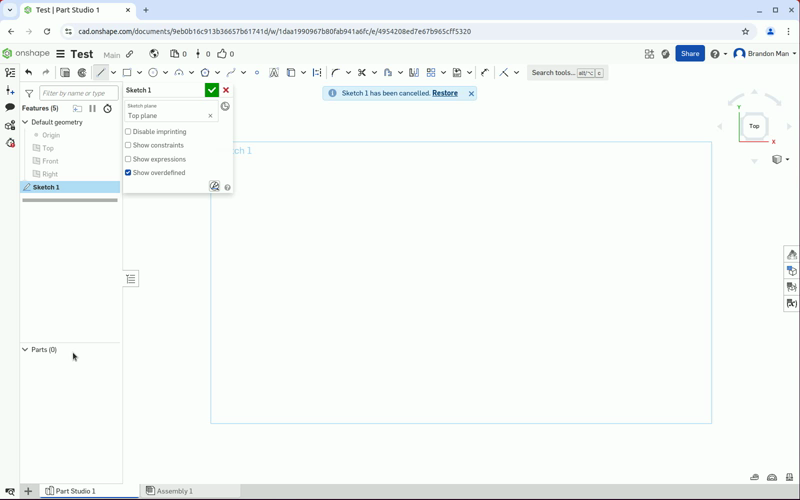
mouse_move(426, 264)
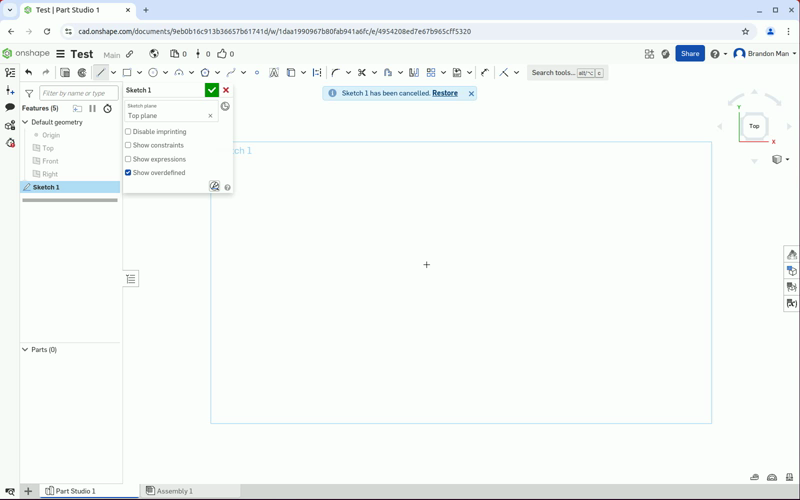
click(426, 264)
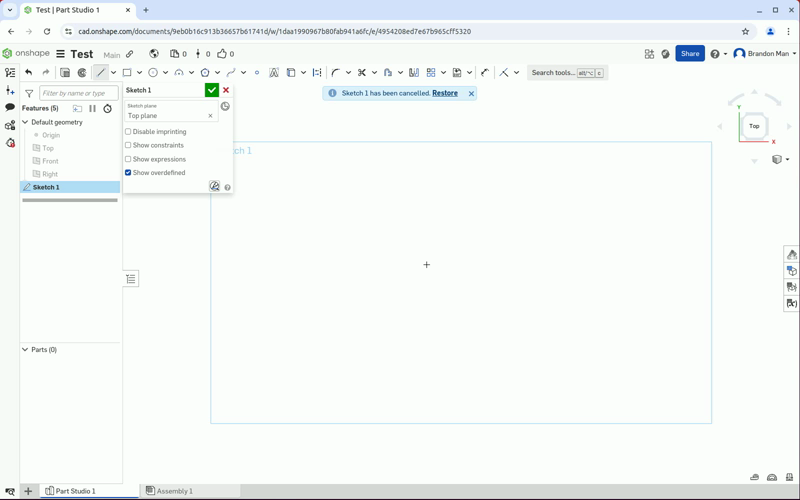
key_up(shift)
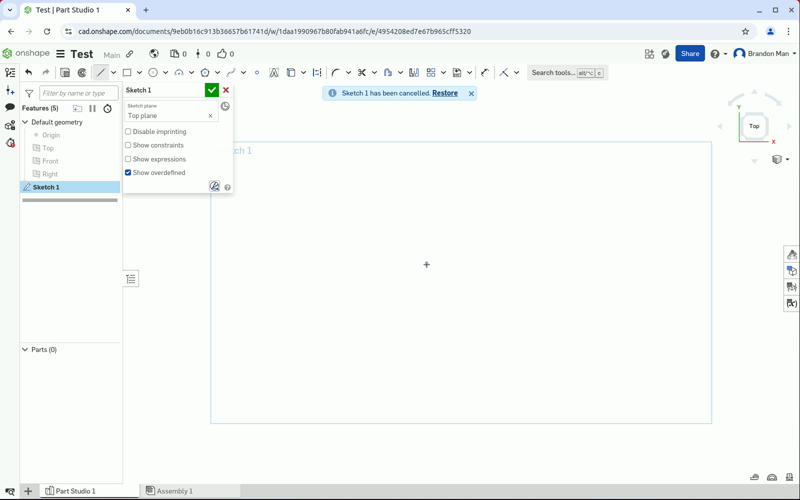
key_down(shift)
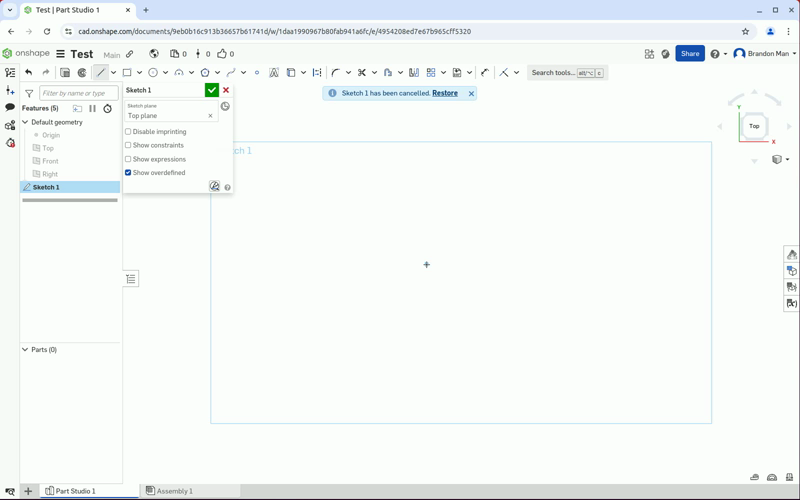
mouse_move(456, 264)
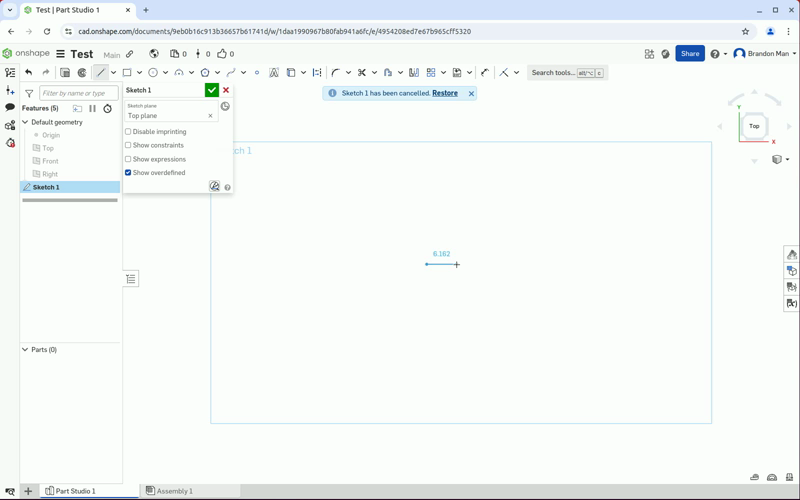
mouse_move(435, 264)
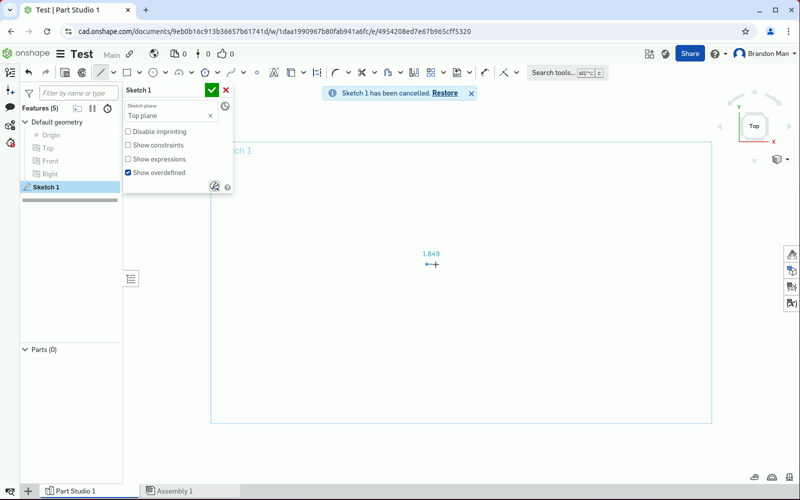
click(435, 264)
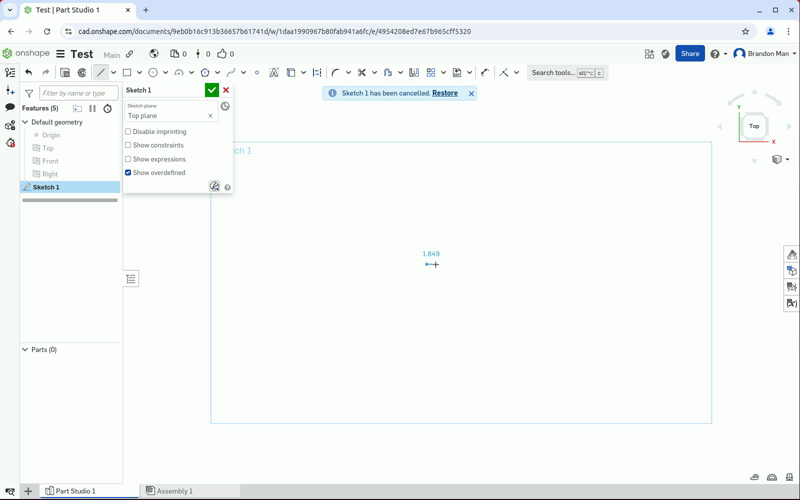
key_up(shift)
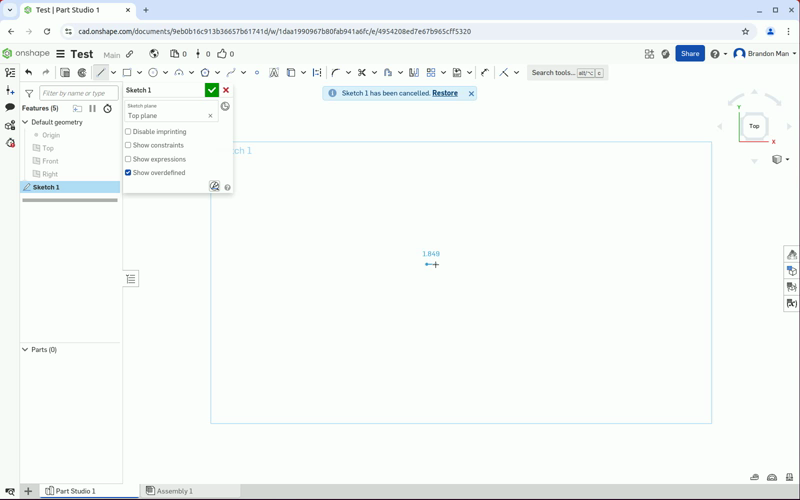
key_down(shift)
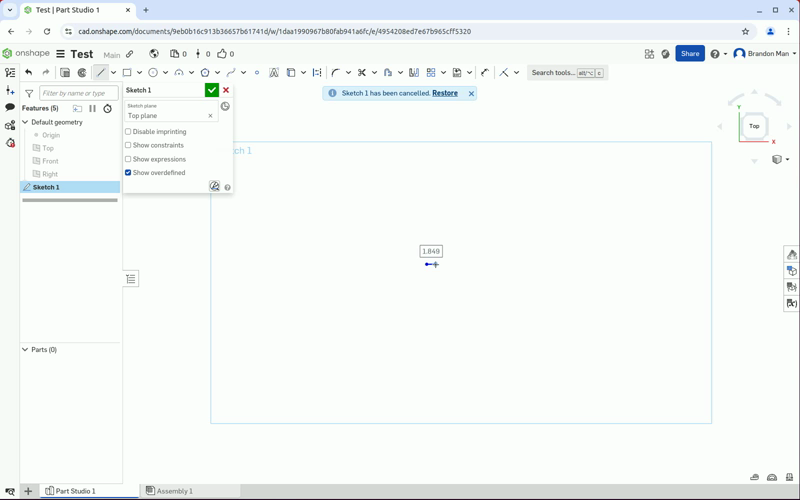
mouse_move(465, 264)
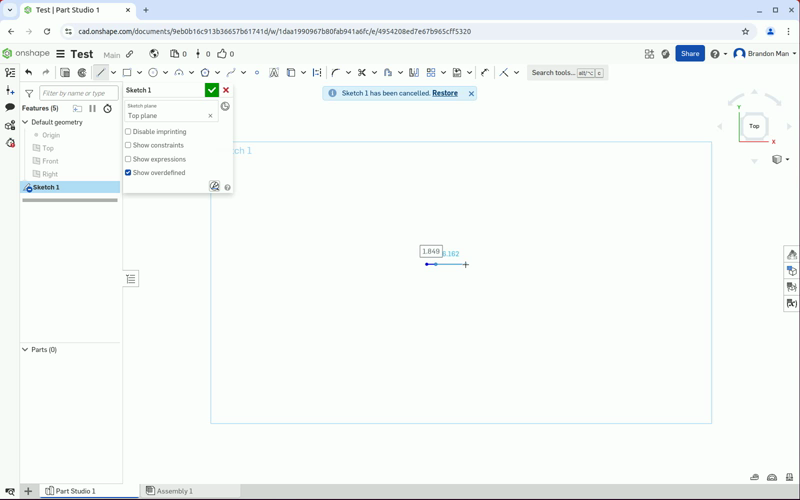
mouse_move(435, 260)
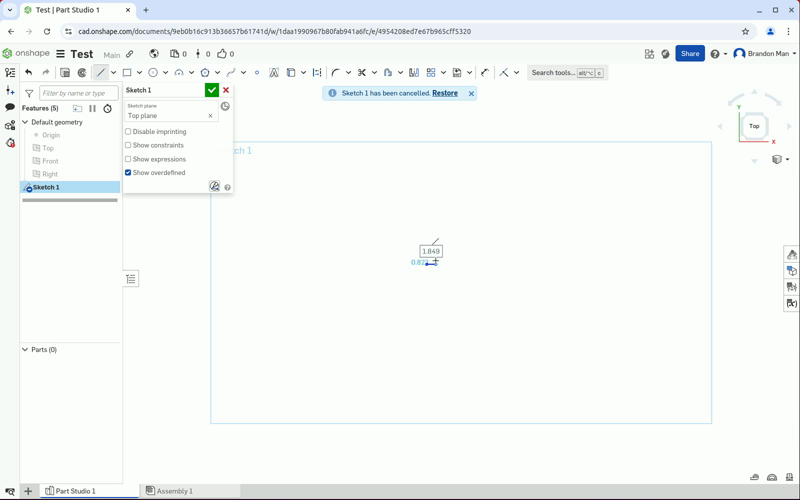
scroll(6)
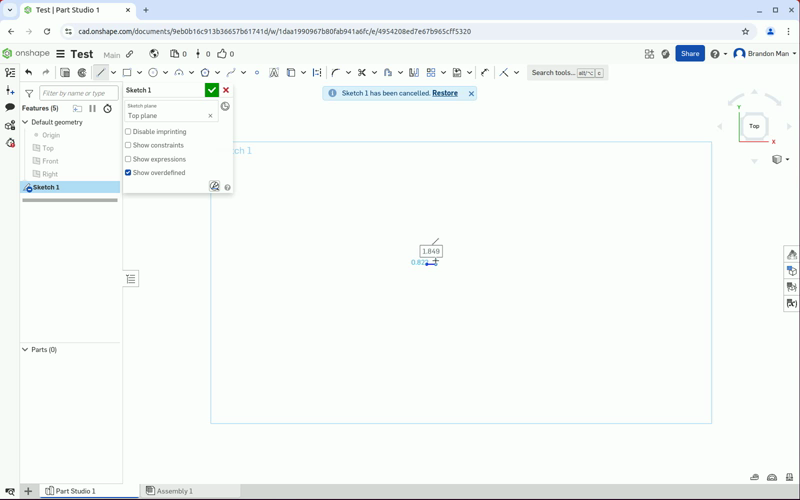
scroll(6)
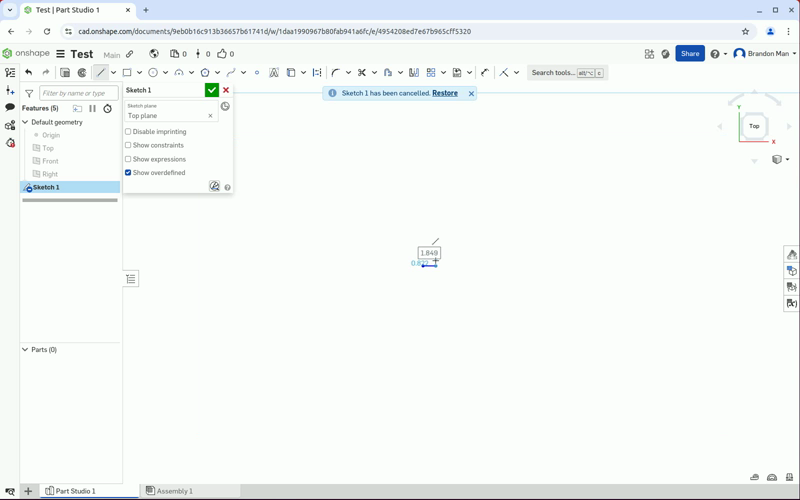
scroll(6)
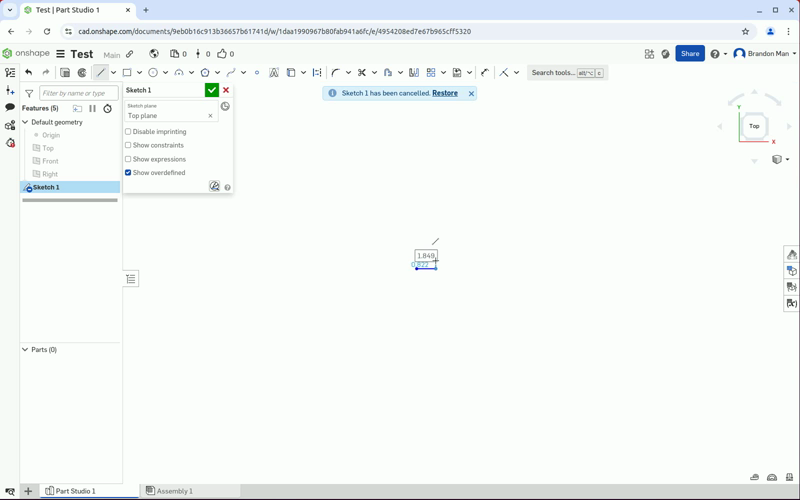
scroll(6)
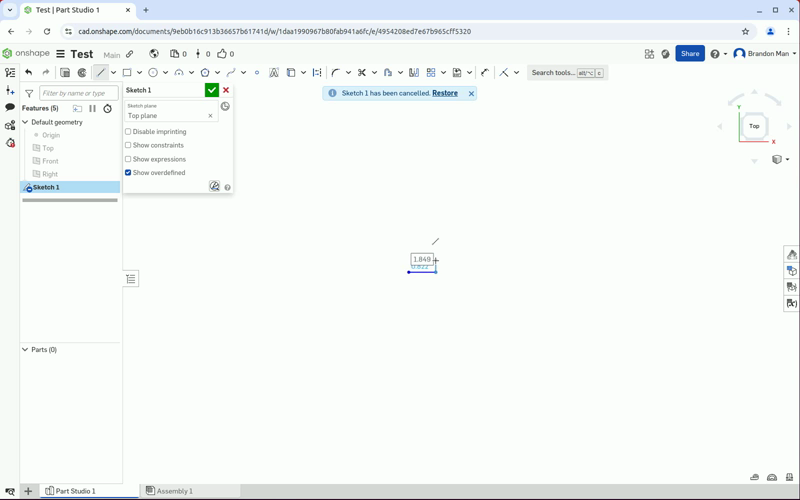
scroll(6)
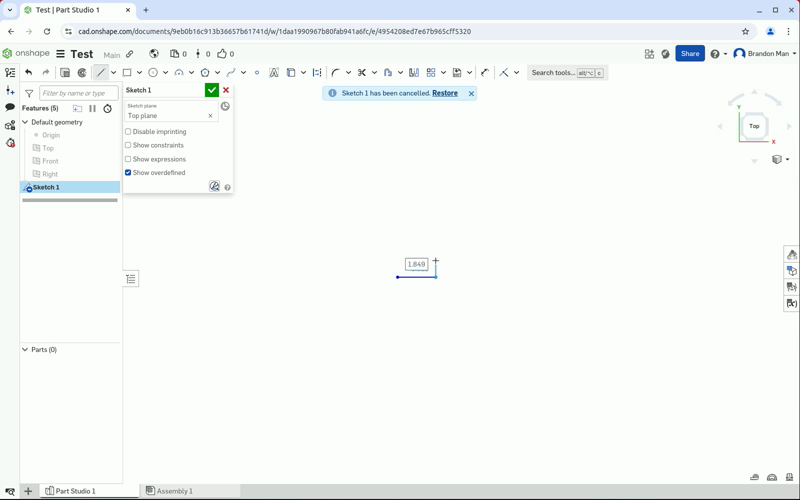
scroll(6)
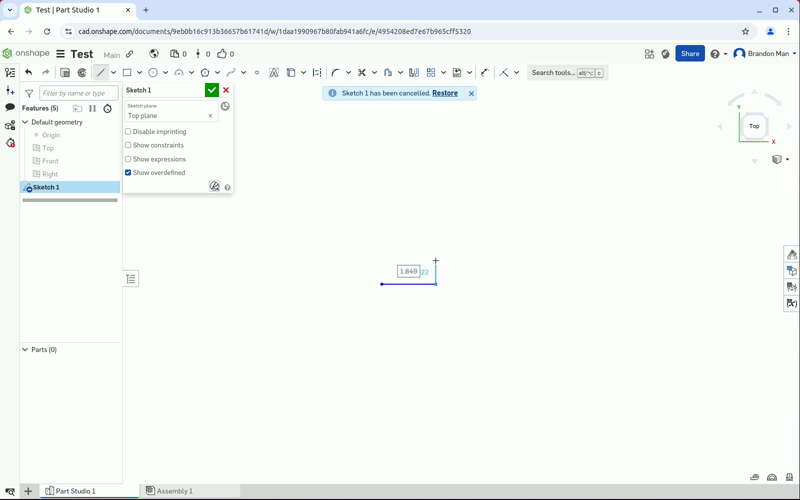
scroll(6)
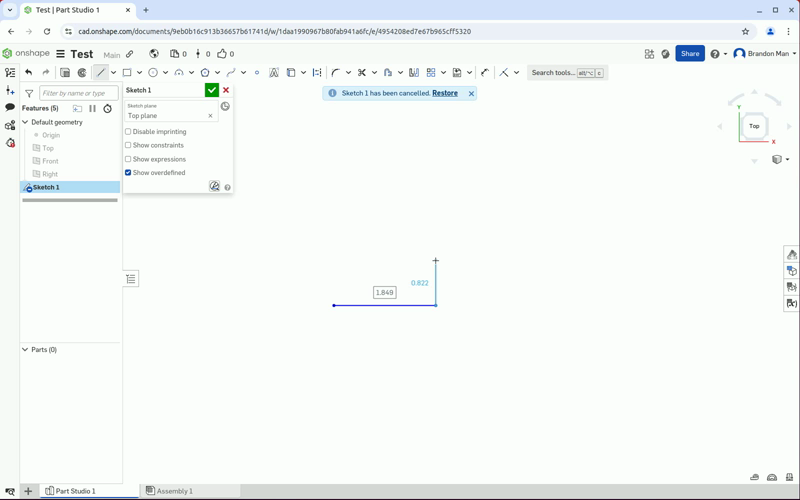
click(435, 260)
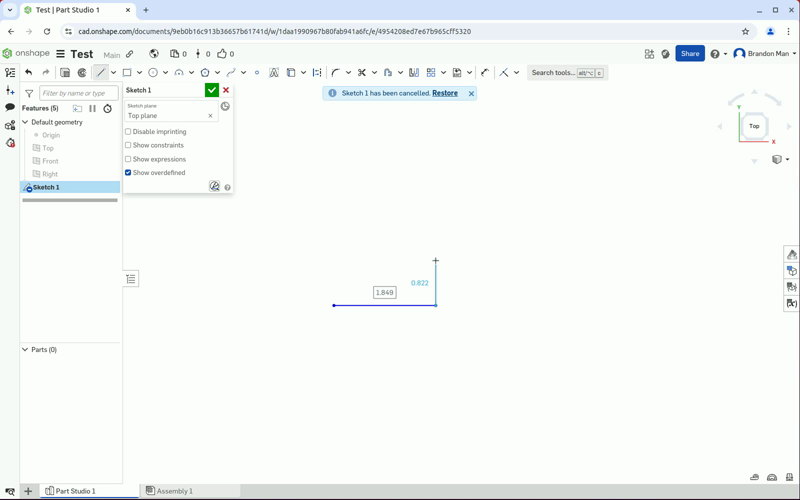
scroll(-6)
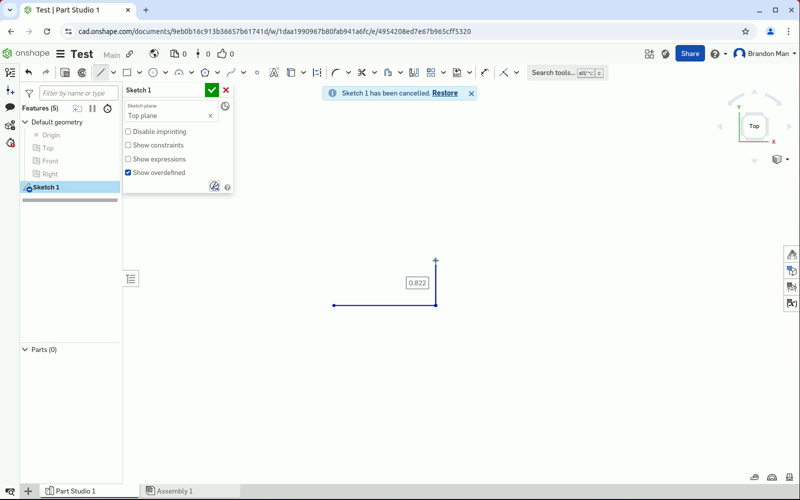
scroll(-6)
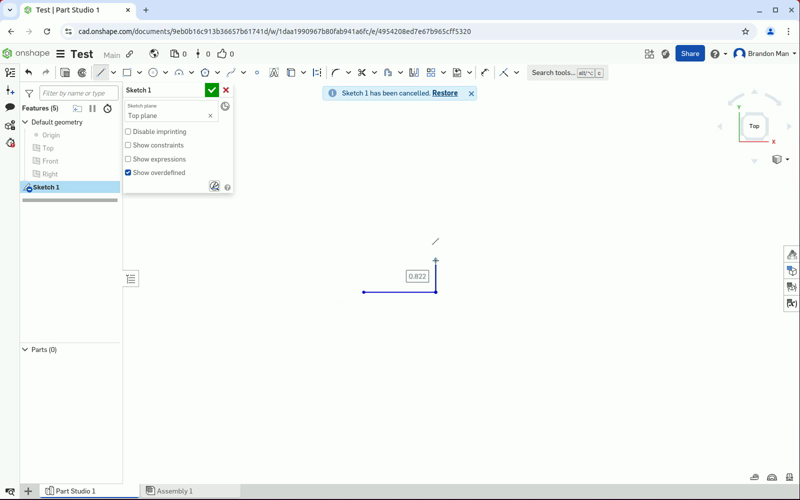
scroll(-6)
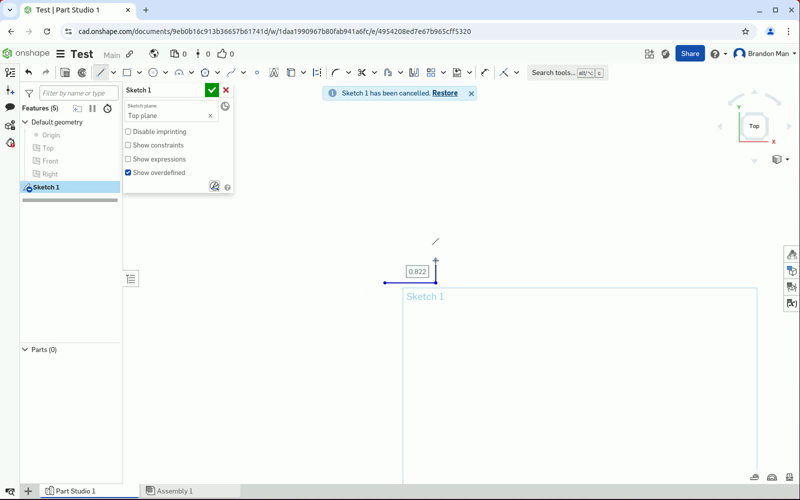
scroll(-6)
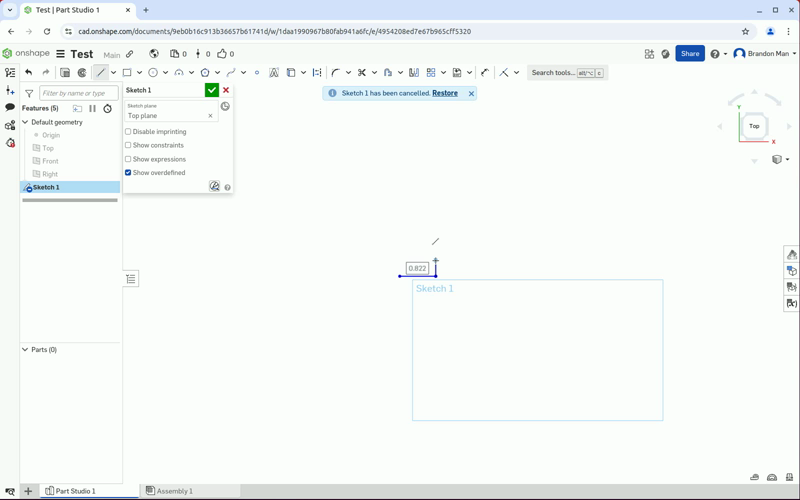
scroll(-6)
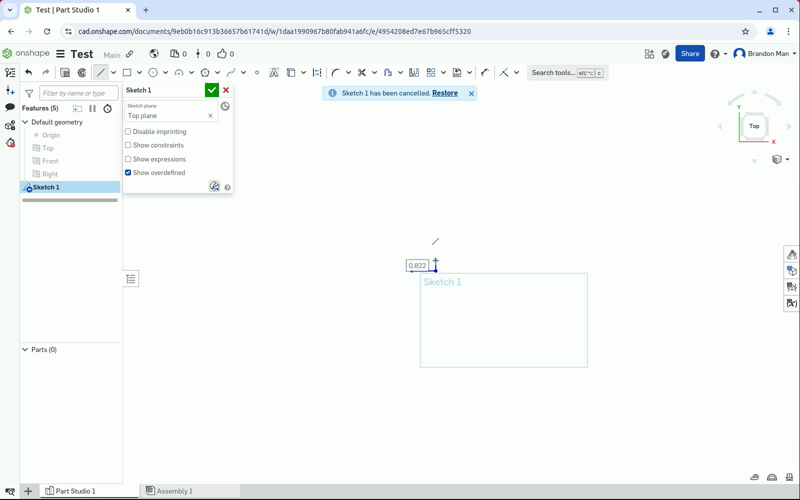
scroll(-6)
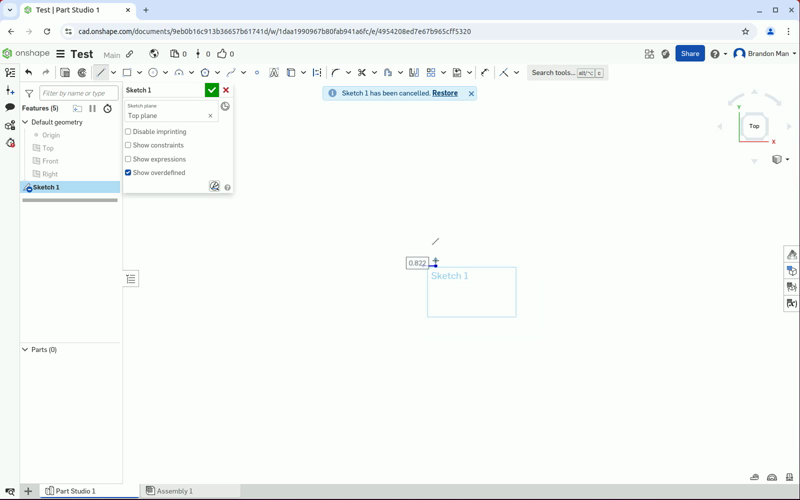
scroll(-6)
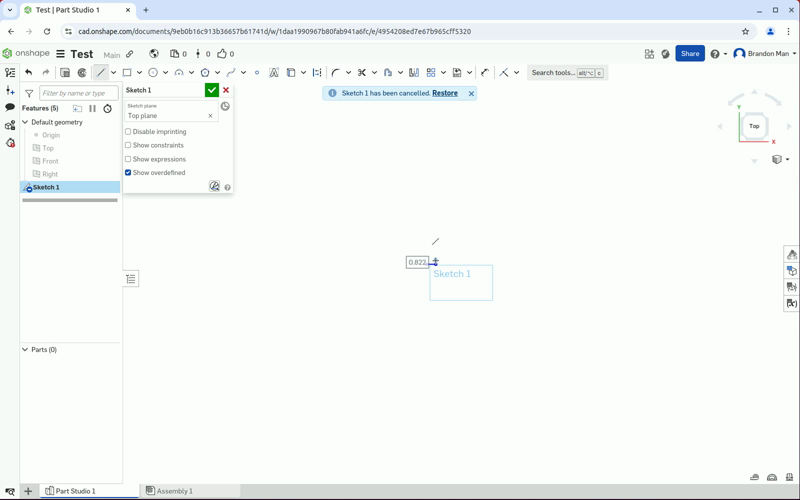
key_up(shift)
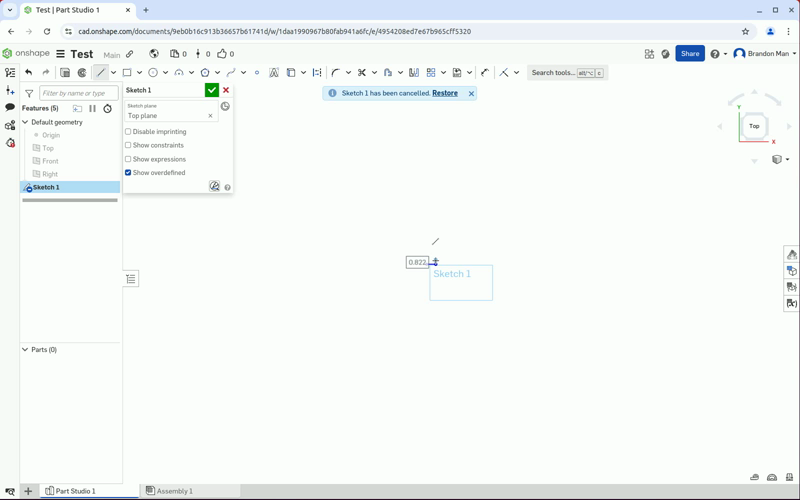
key_down(shift)
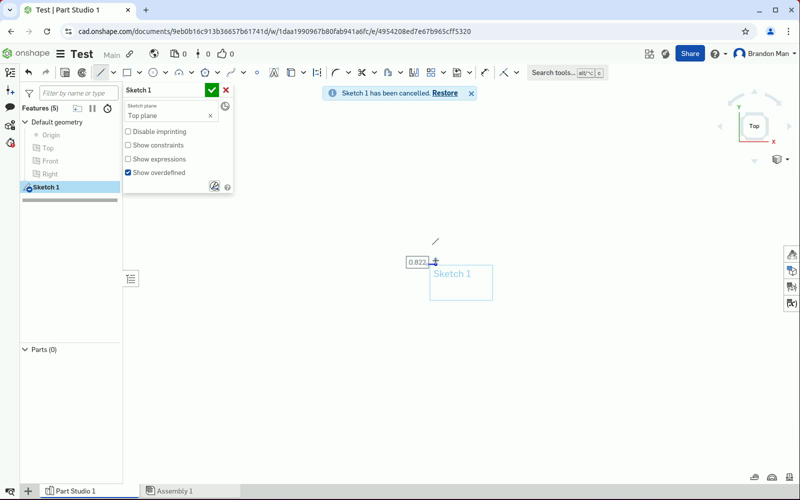
mouse_move(465, 260)
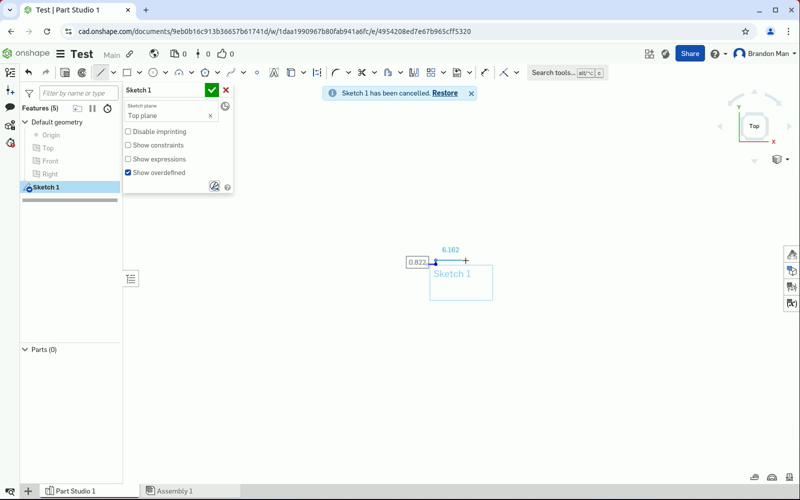
mouse_move(426, 260)
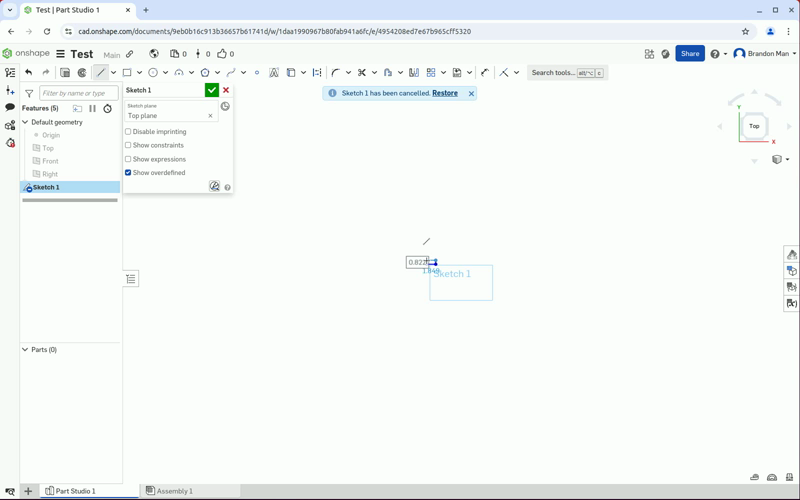
scroll(6)
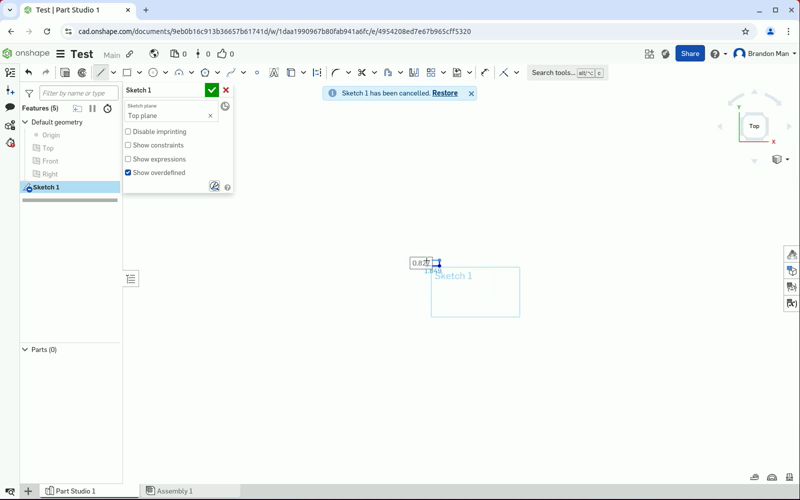
scroll(6)
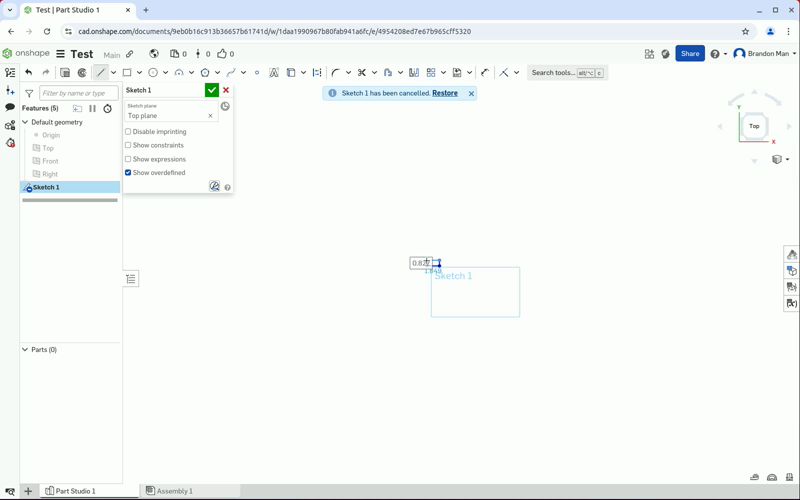
scroll(6)
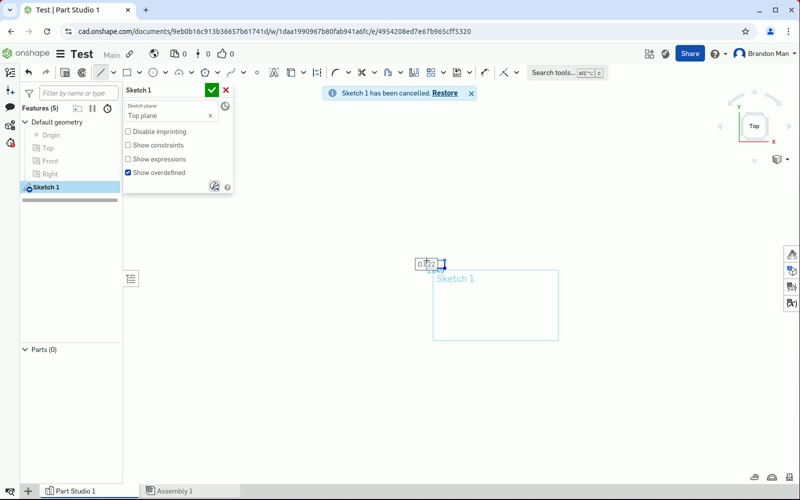
scroll(6)
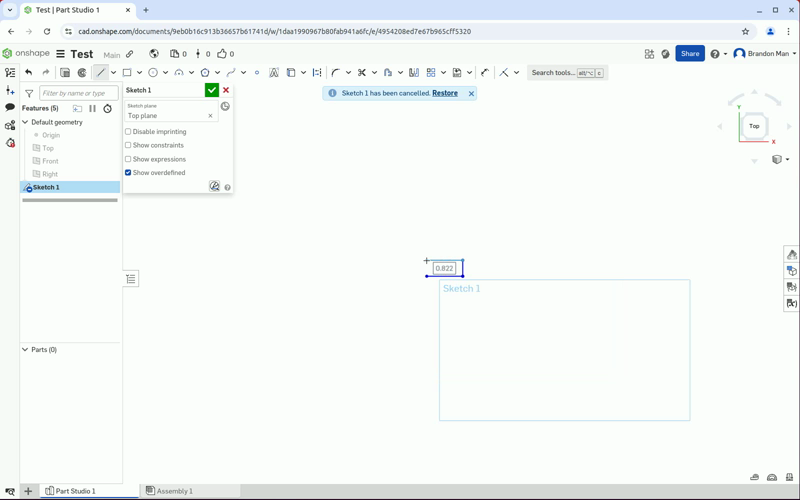
scroll(6)
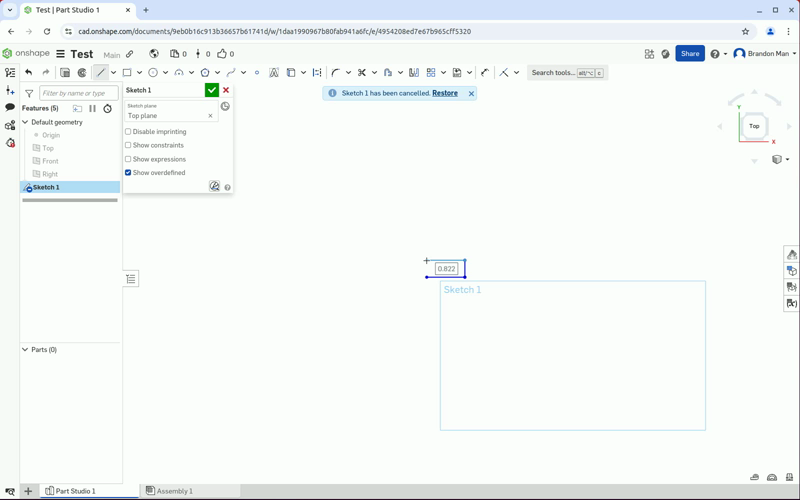
scroll(6)
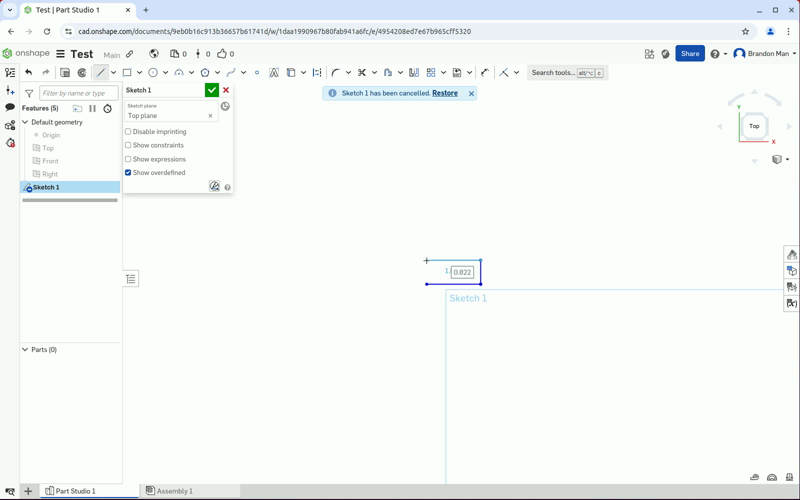
scroll(6)
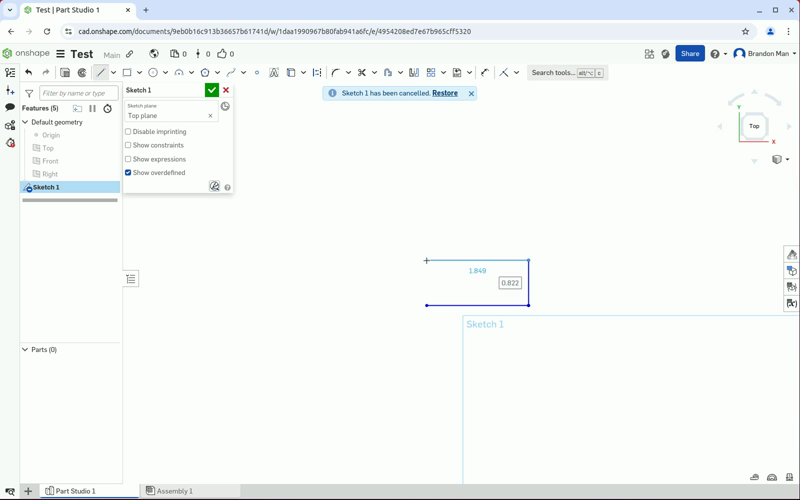
click(426, 260)
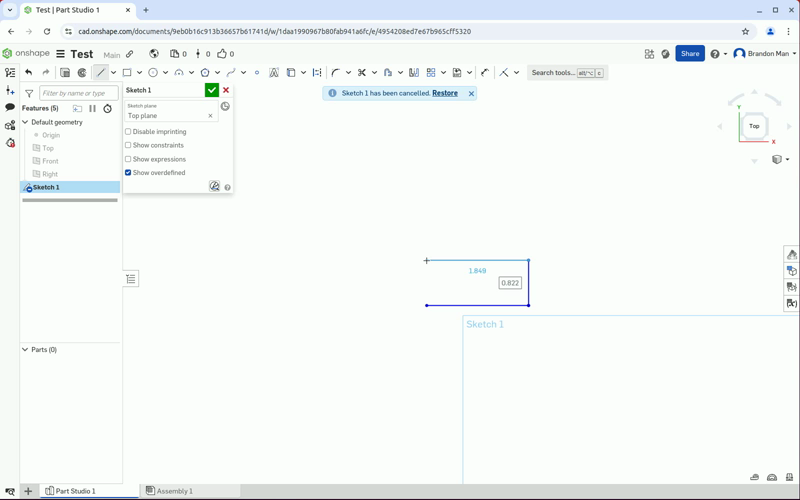
scroll(-6)
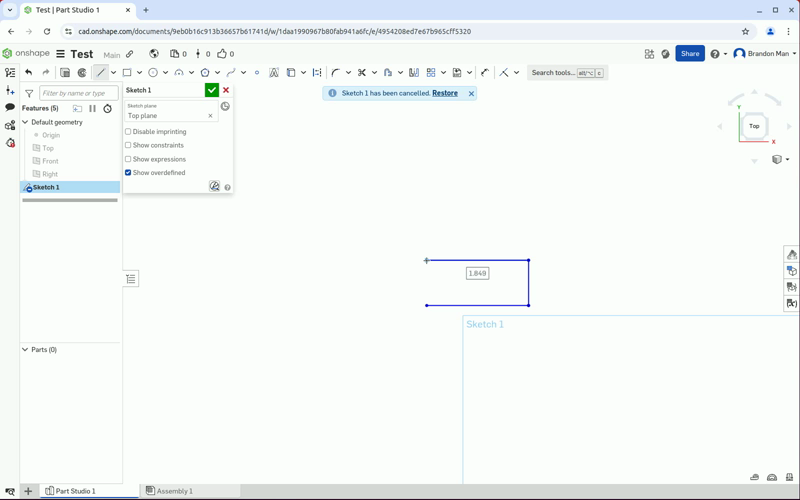
scroll(-6)
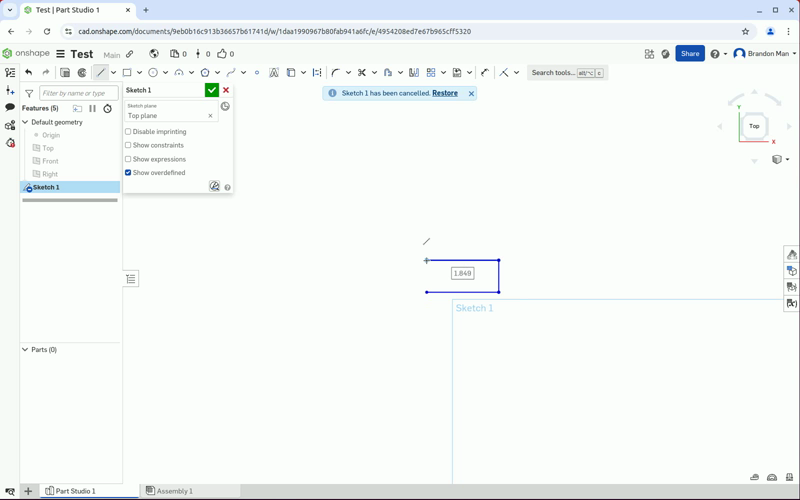
scroll(-6)
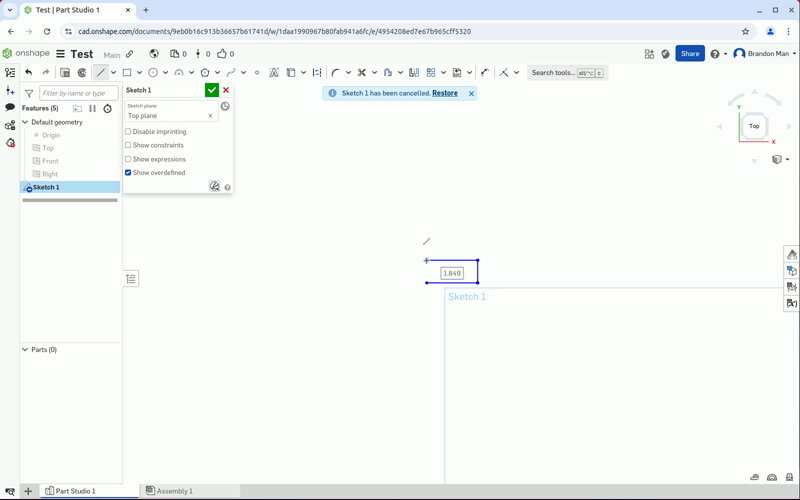
scroll(-6)
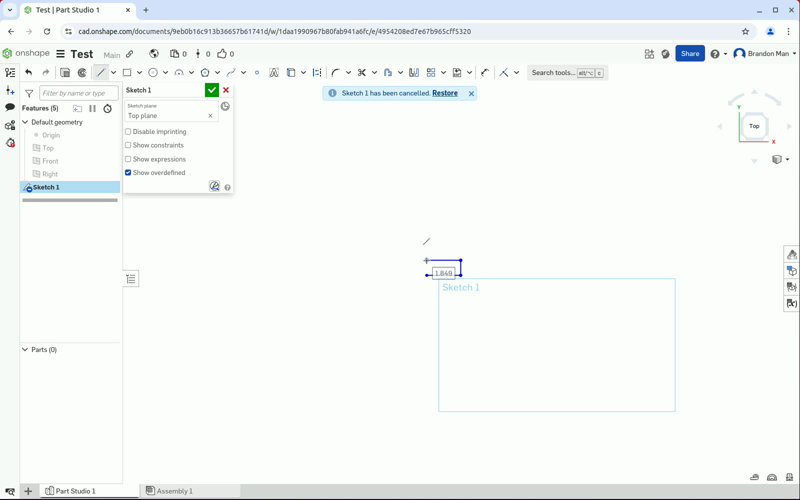
scroll(-6)
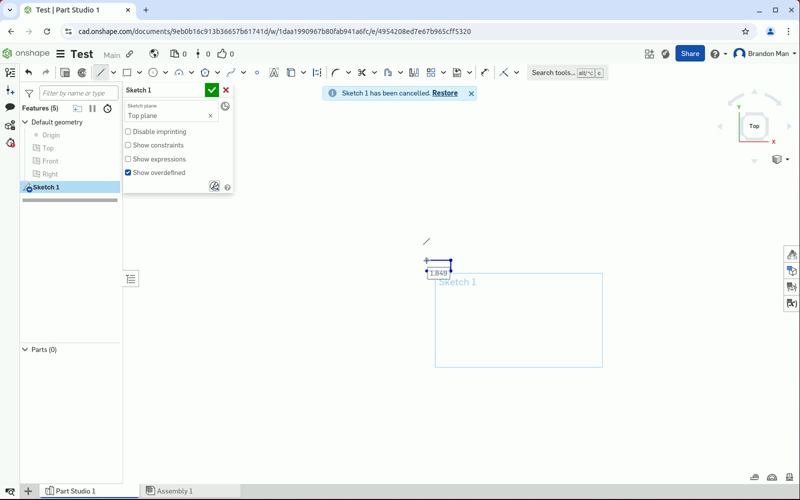
scroll(-6)
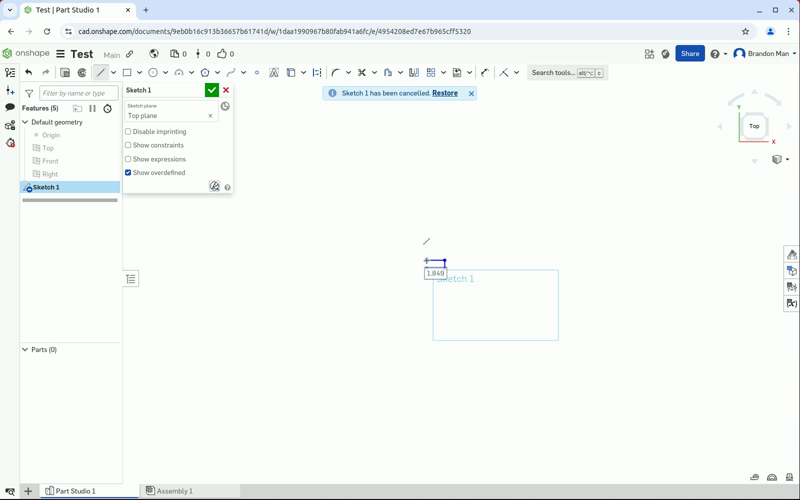
scroll(-6)
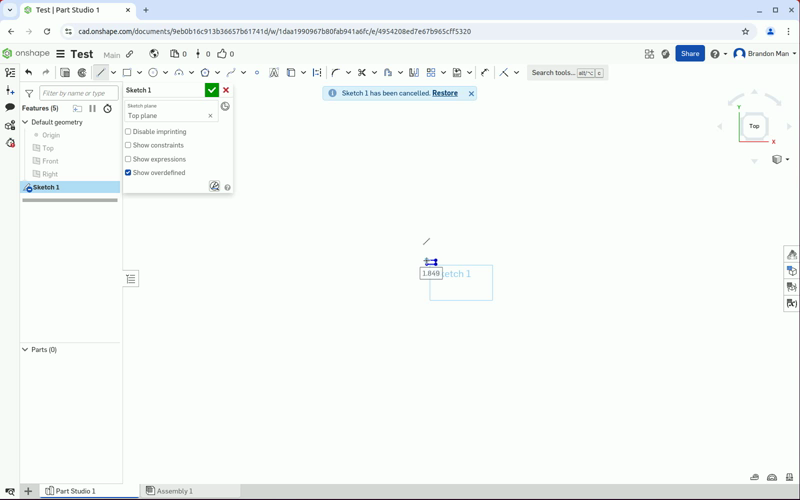
key_up(shift)
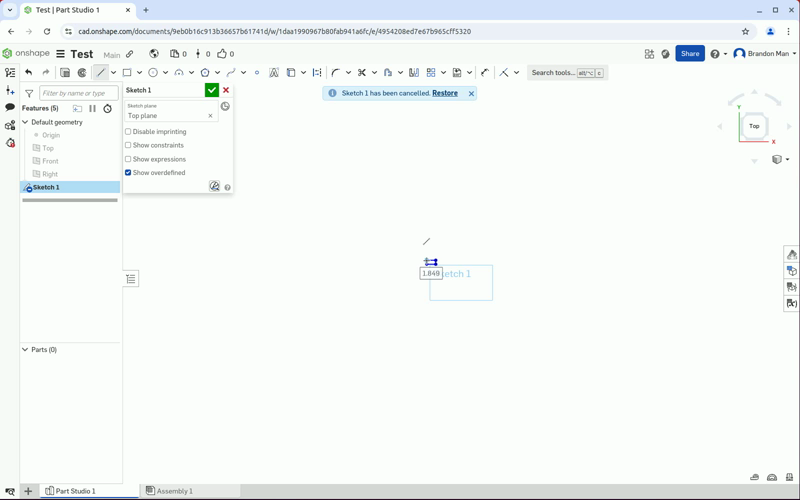
mouse_move(456, 260)
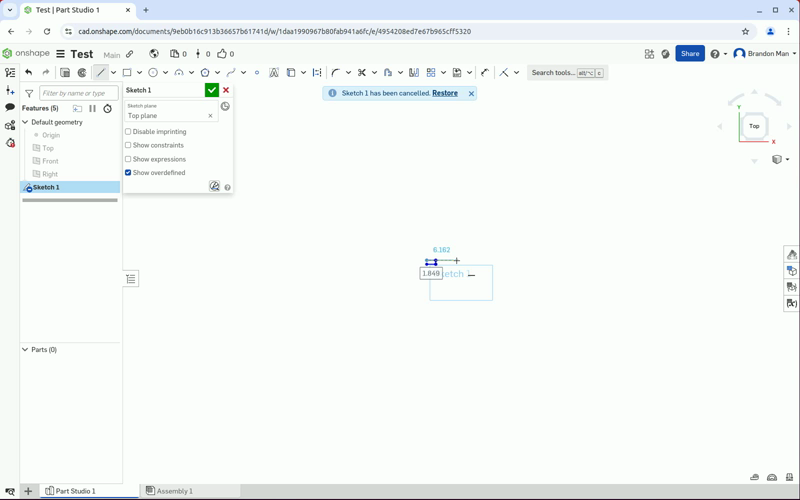
key_down(shift)
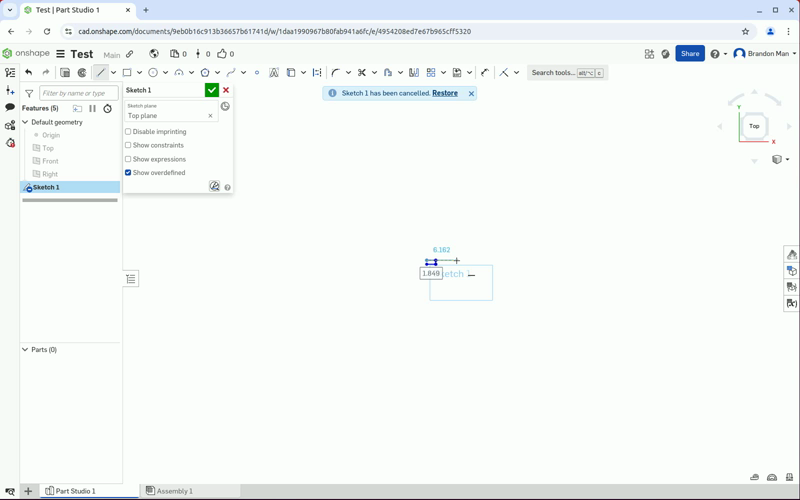
mouse_move(426, 264)
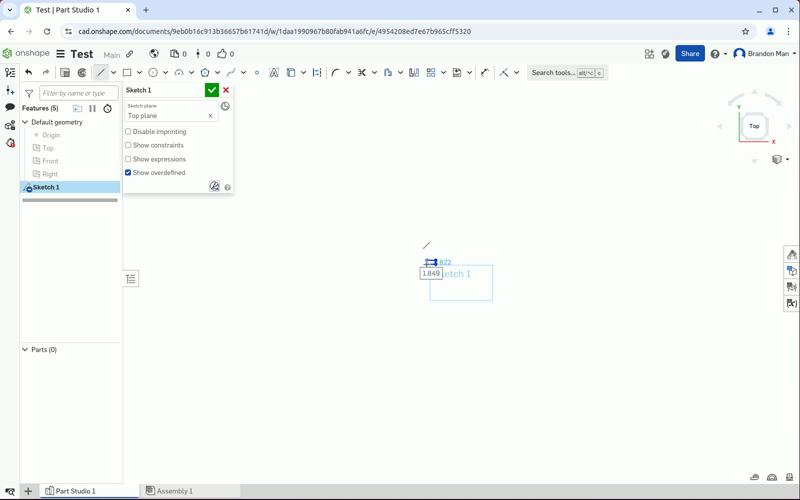
scroll(6)
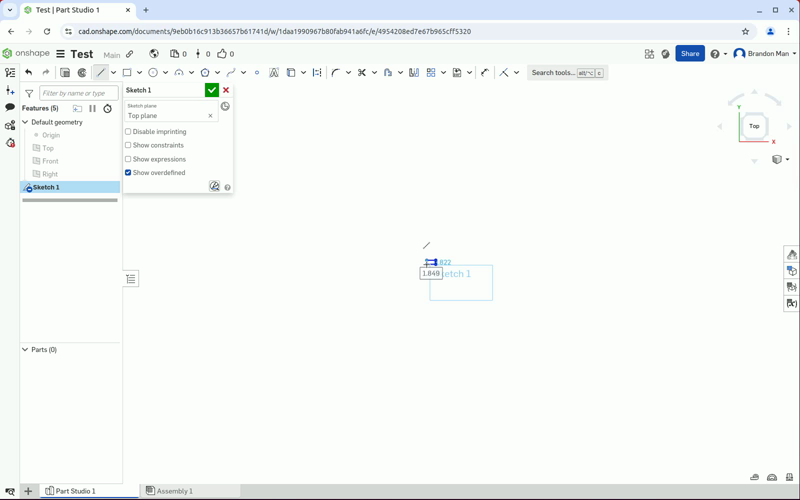
scroll(6)
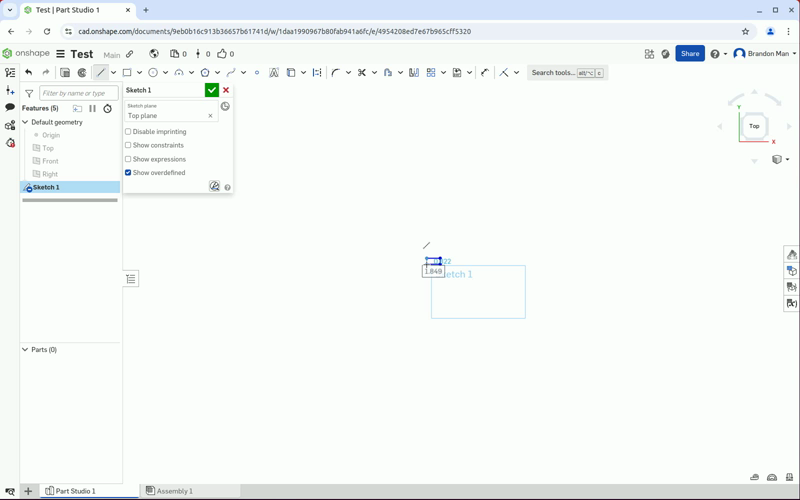
scroll(6)
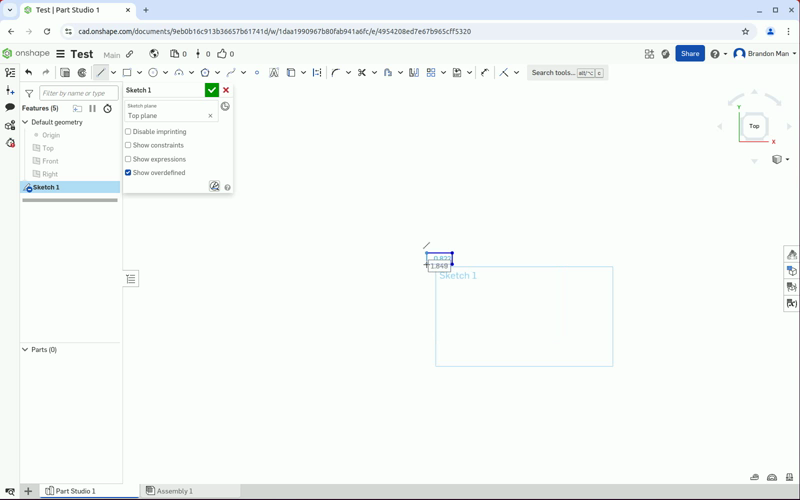
scroll(6)
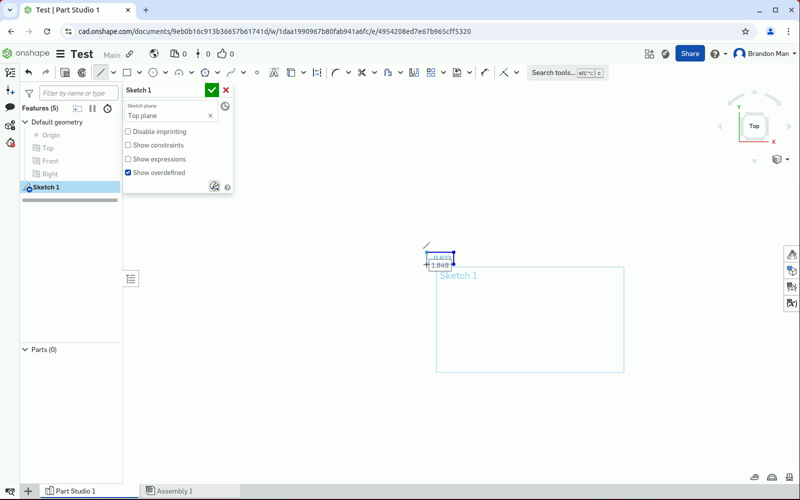
scroll(6)
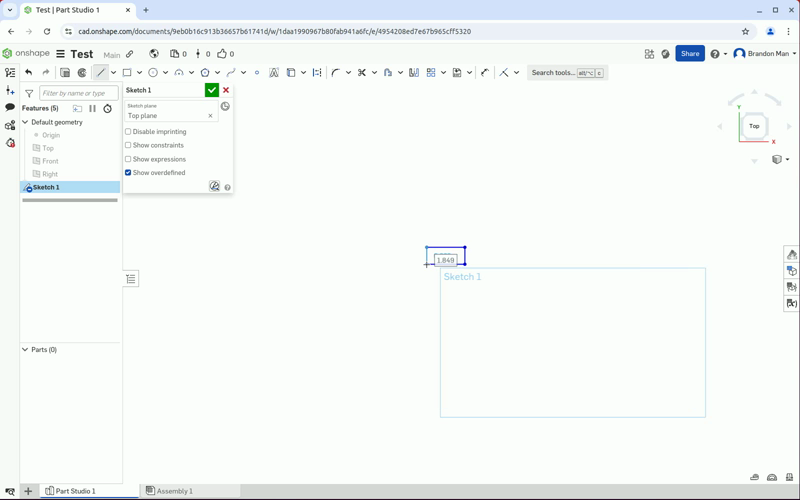
scroll(6)
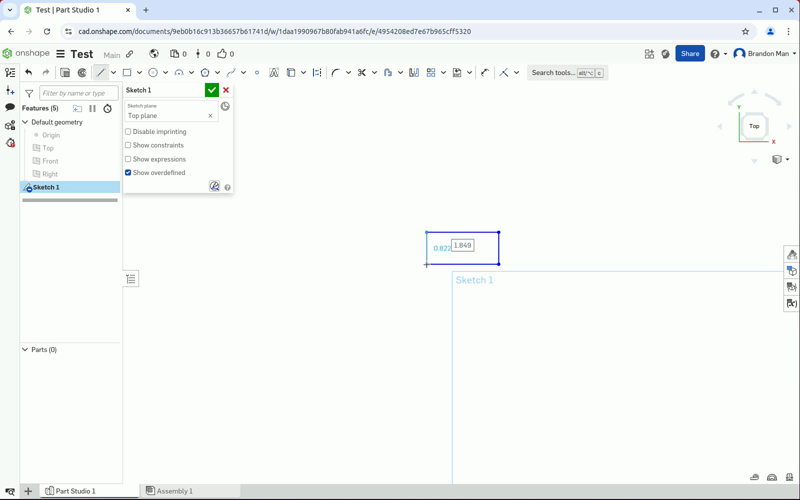
scroll(6)
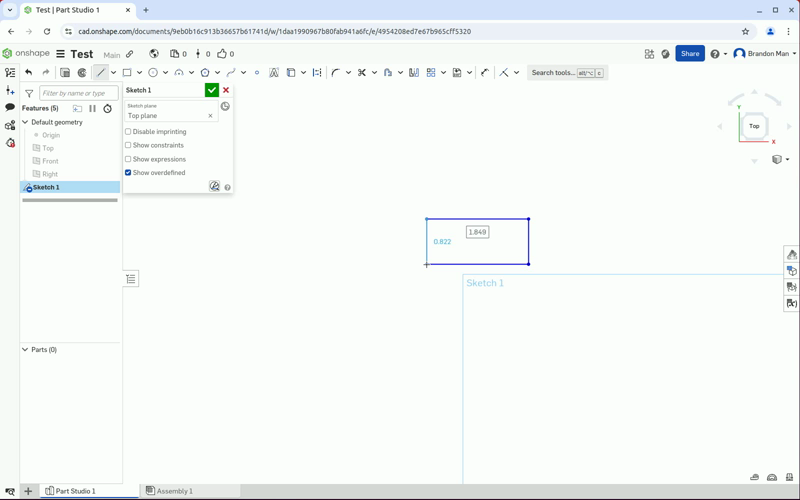
key_up(shift)
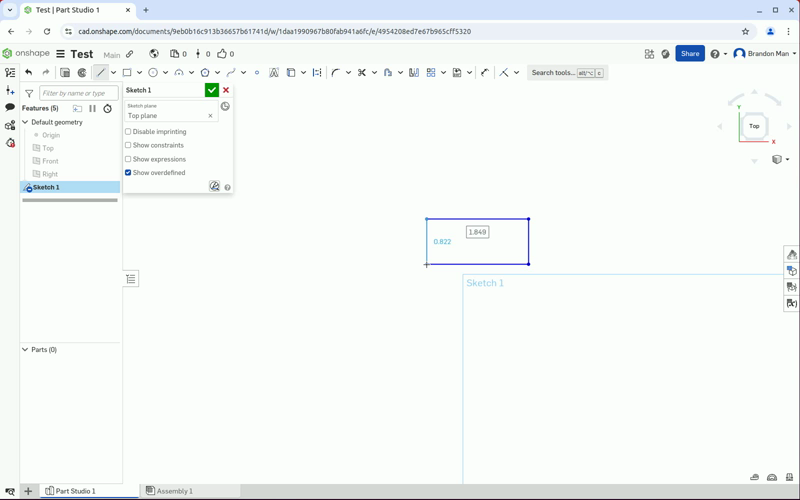
click(426, 264)
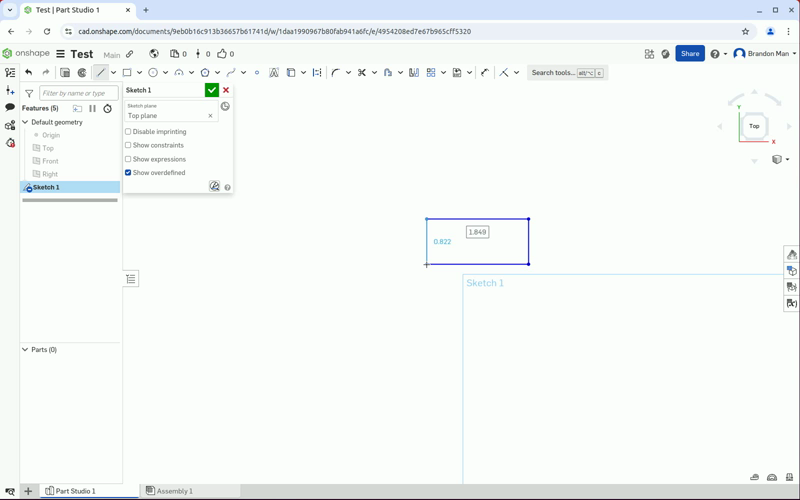
scroll(-6)
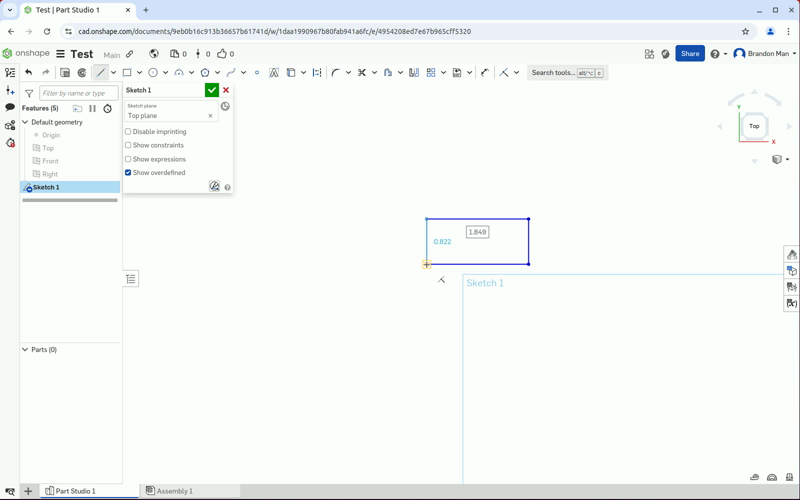
scroll(-6)
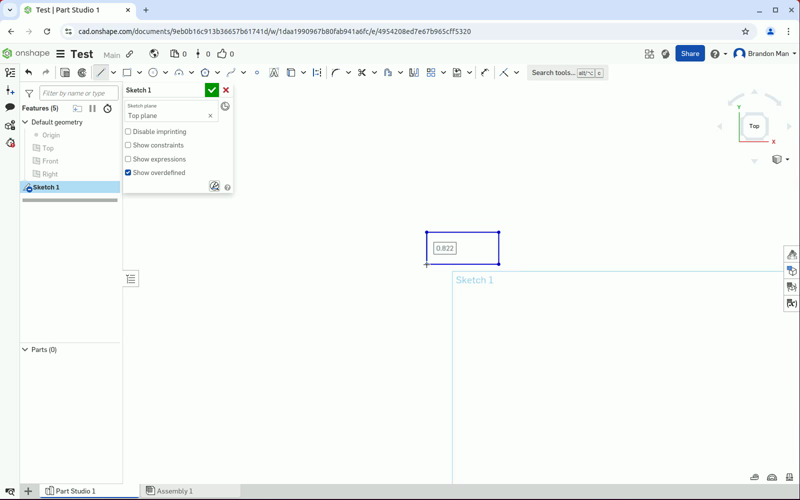
scroll(-6)
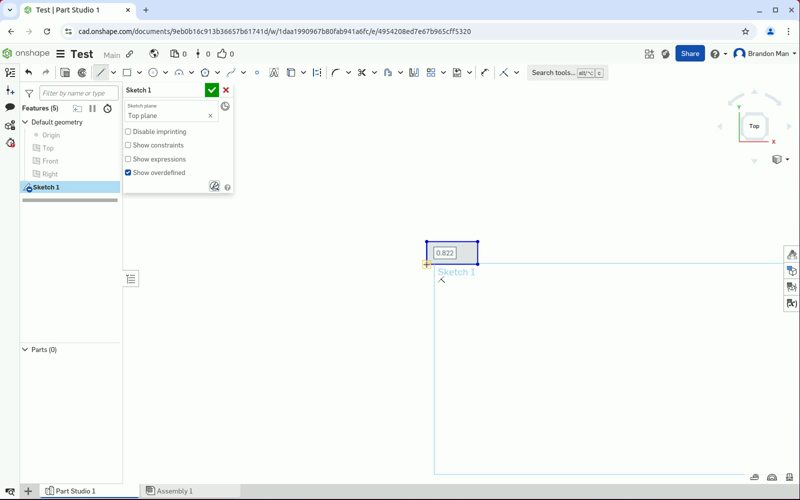
scroll(-6)
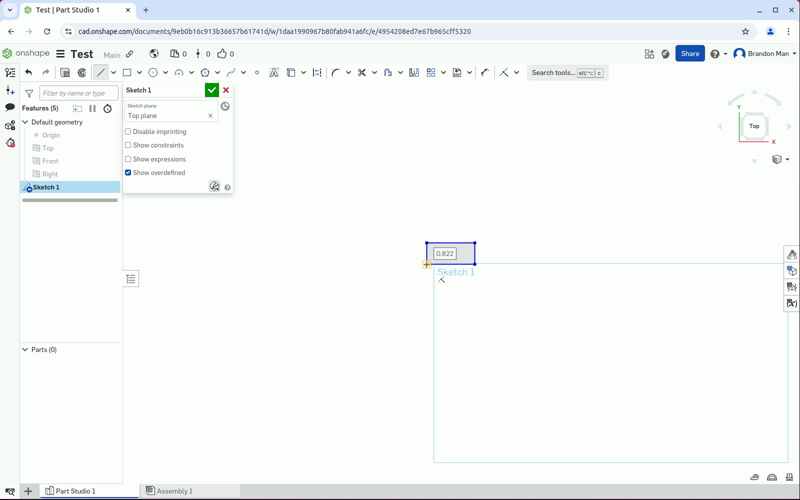
scroll(-6)
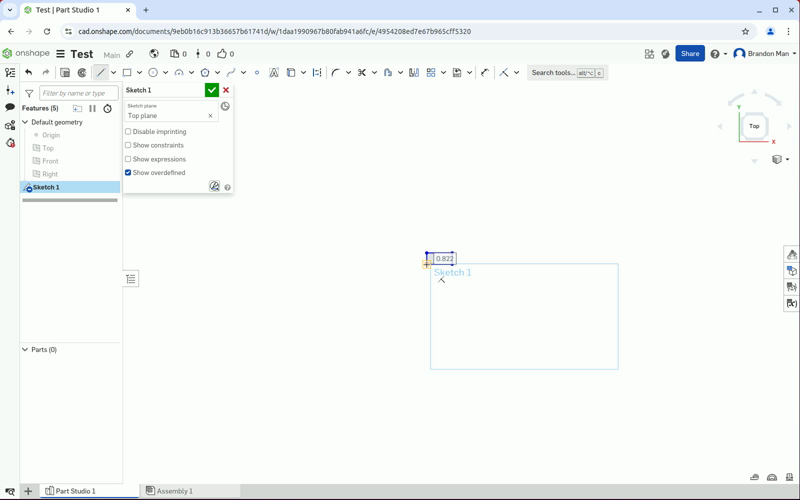
scroll(-6)
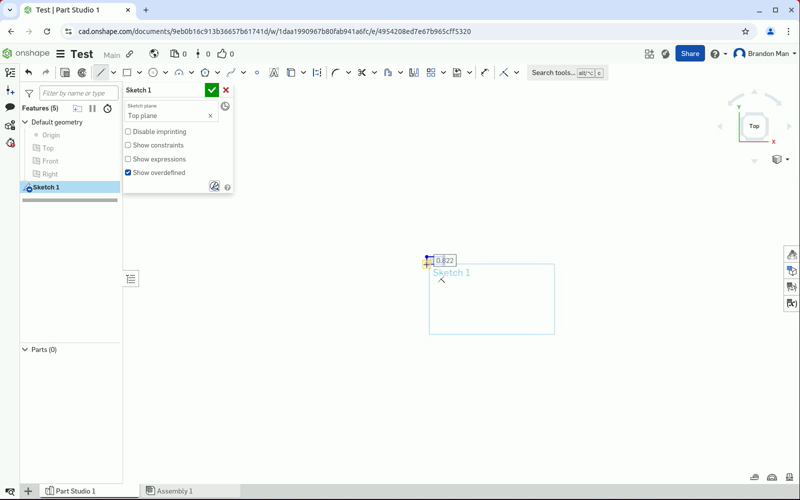
scroll(-6)
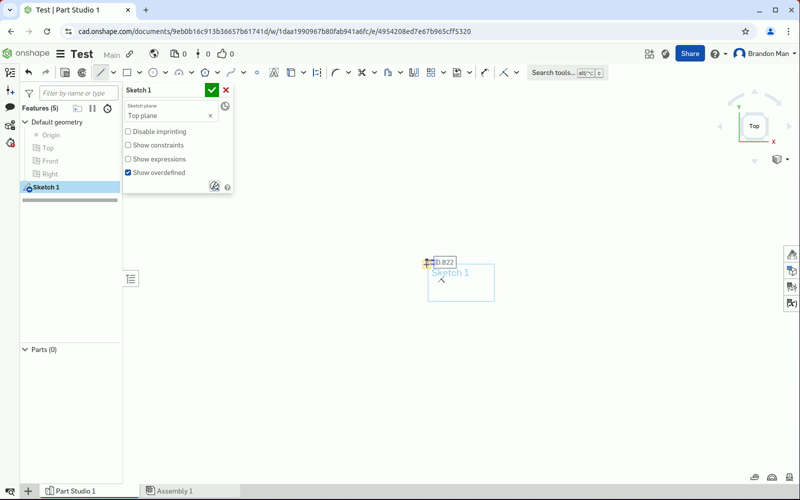
key(esc)
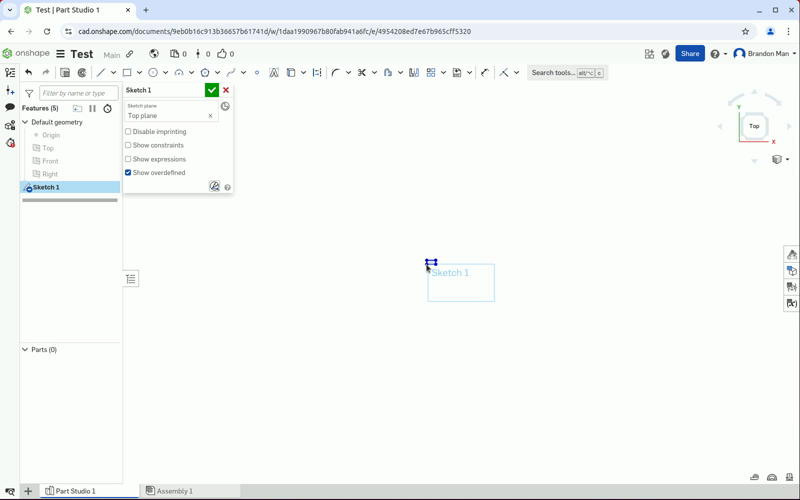
mouse_move(430, 260)
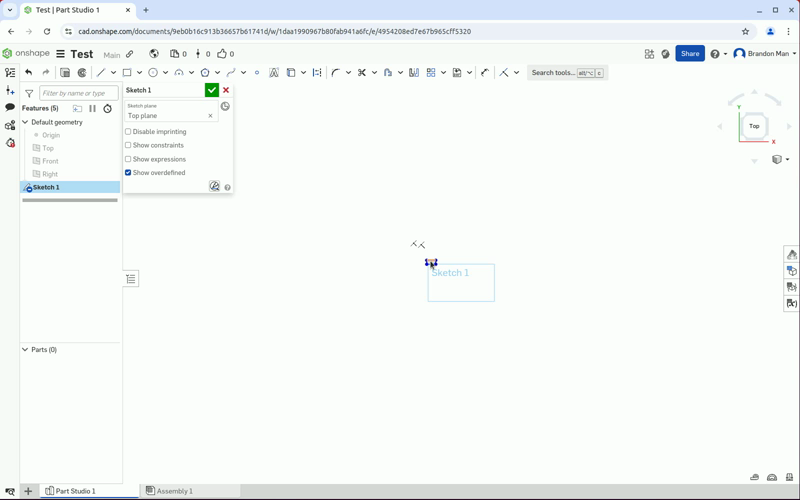
scroll(6)
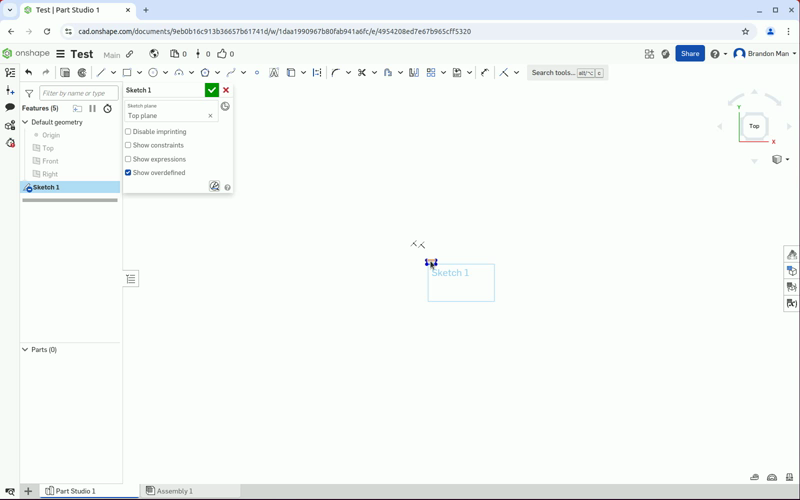
scroll(6)
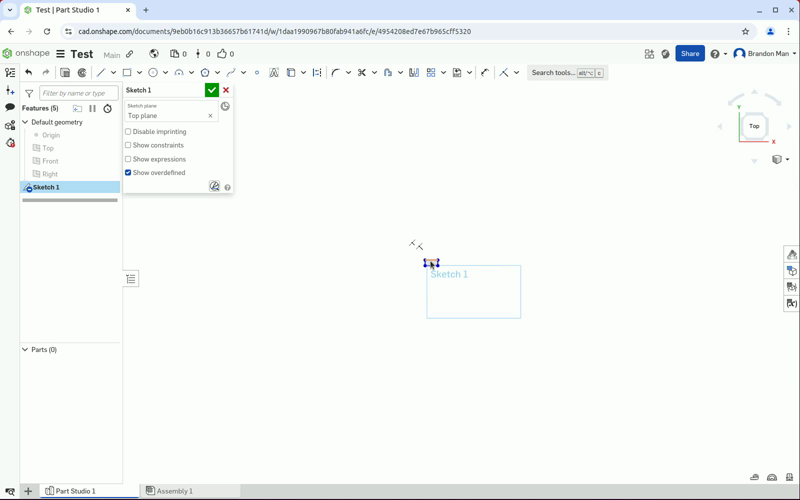
scroll(6)
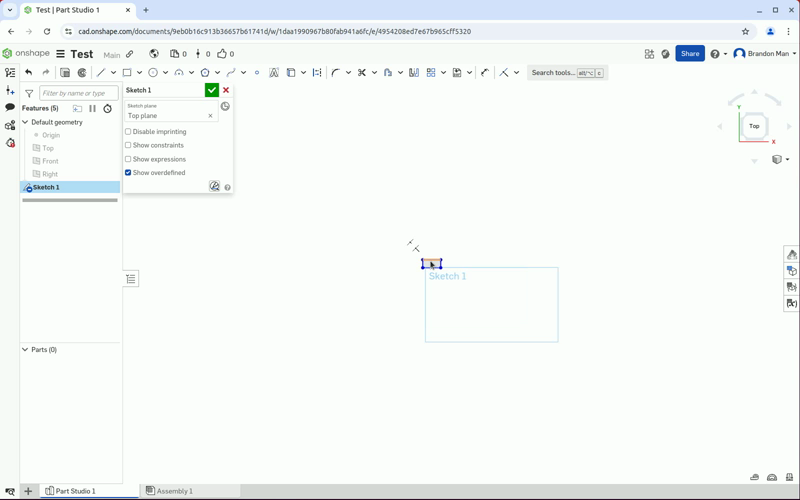
scroll(6)
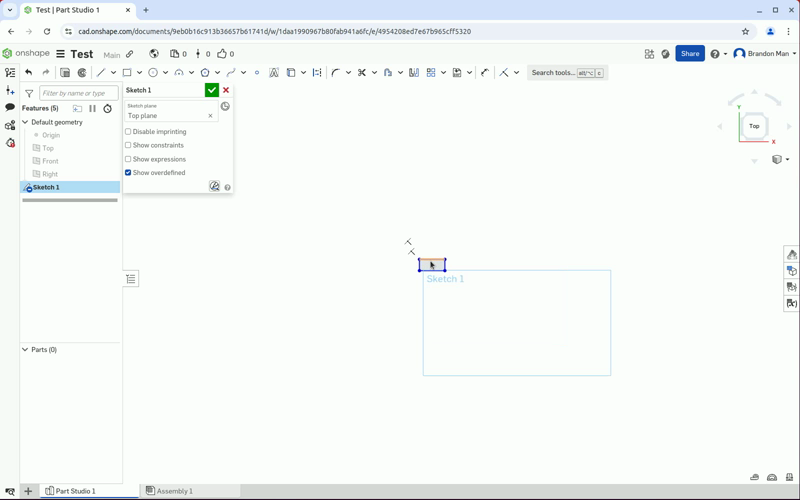
scroll(6)
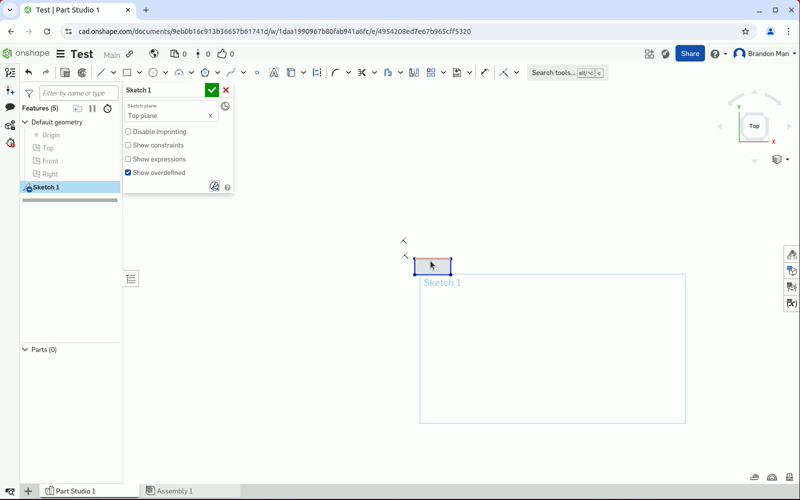
scroll(6)
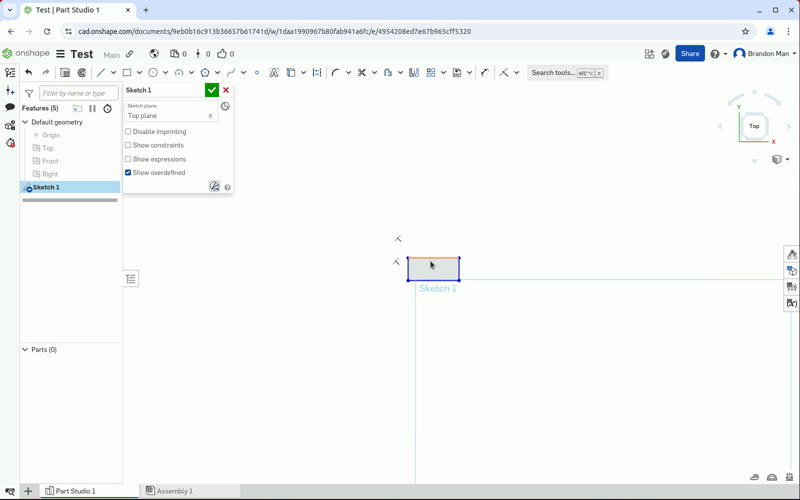
scroll(6)
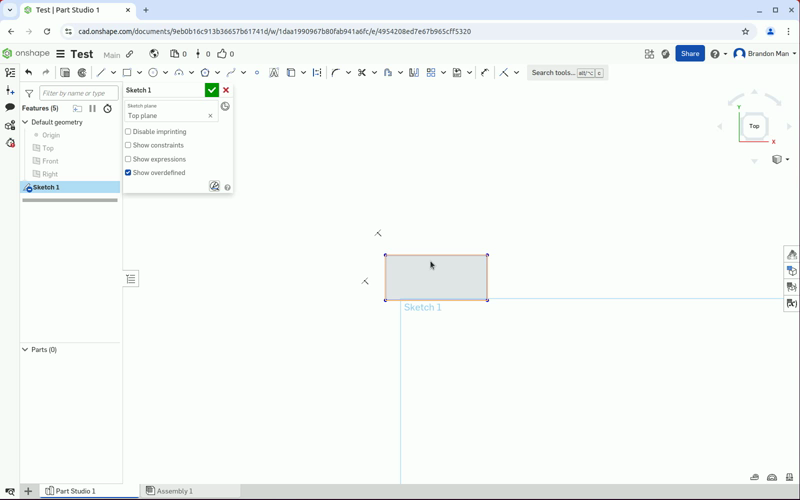
click(430, 260)
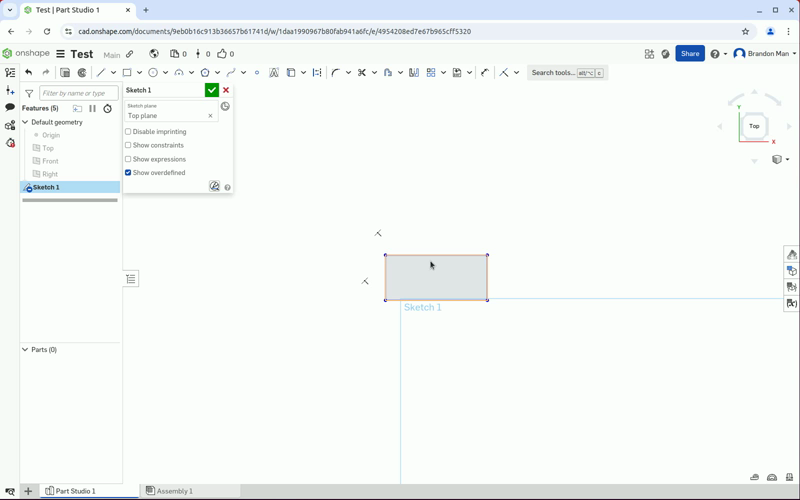
scroll(-6)
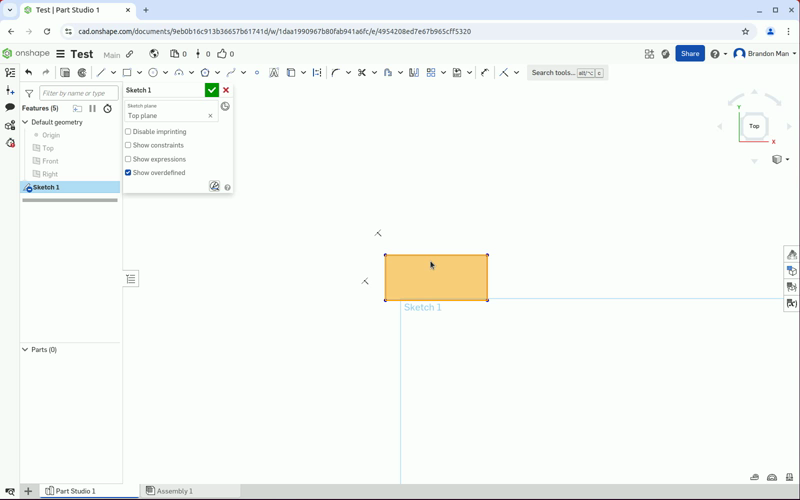
scroll(-6)
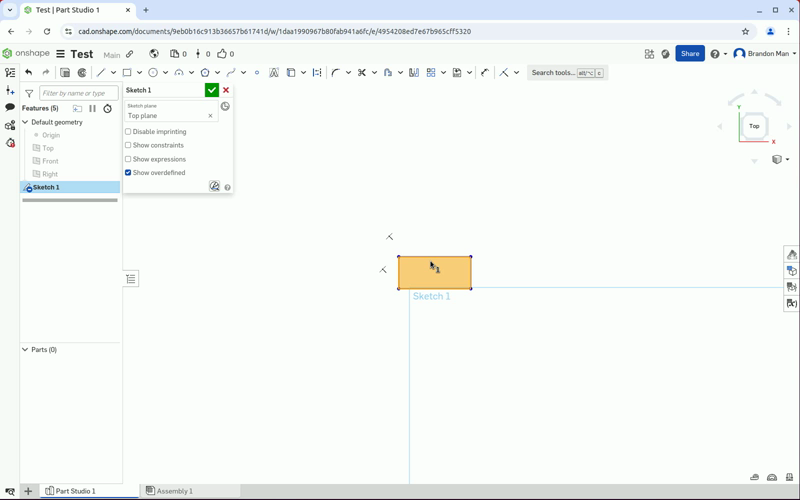
scroll(-6)
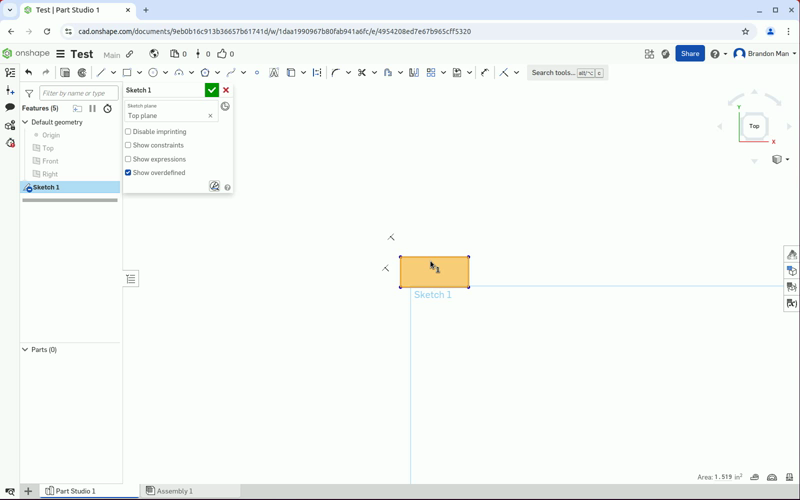
scroll(-6)
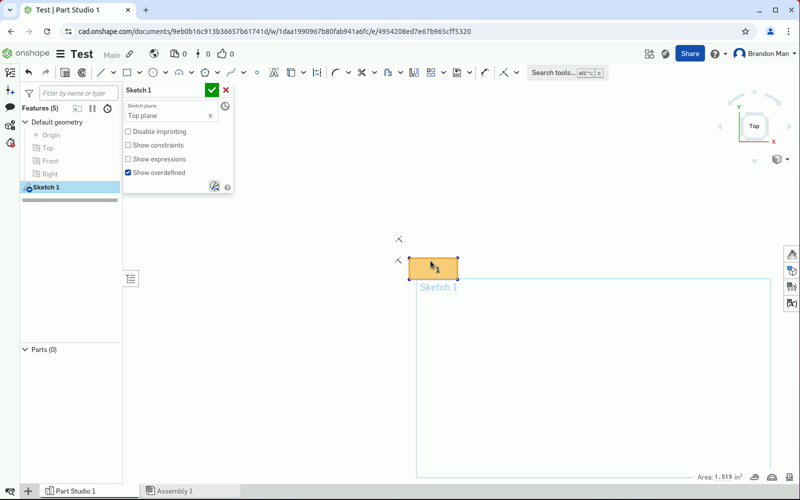
scroll(-6)
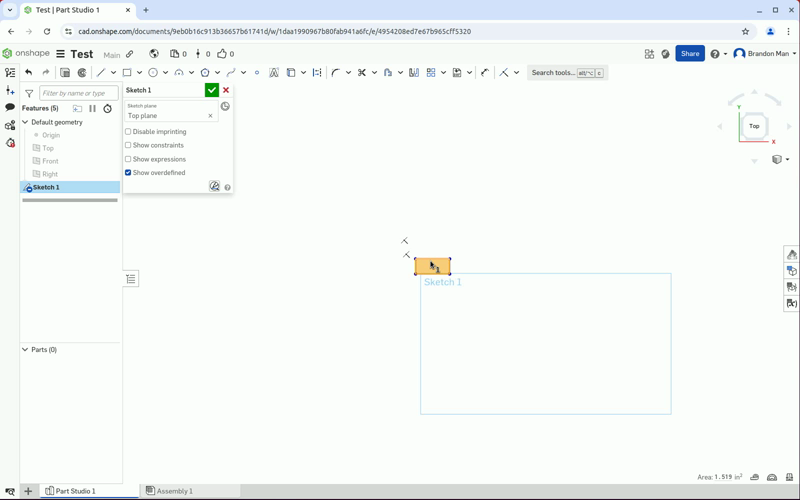
scroll(-6)
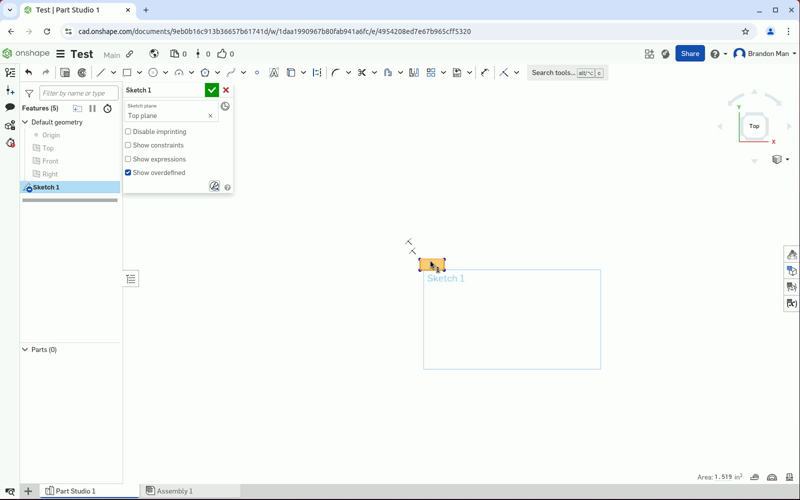
scroll(-6)
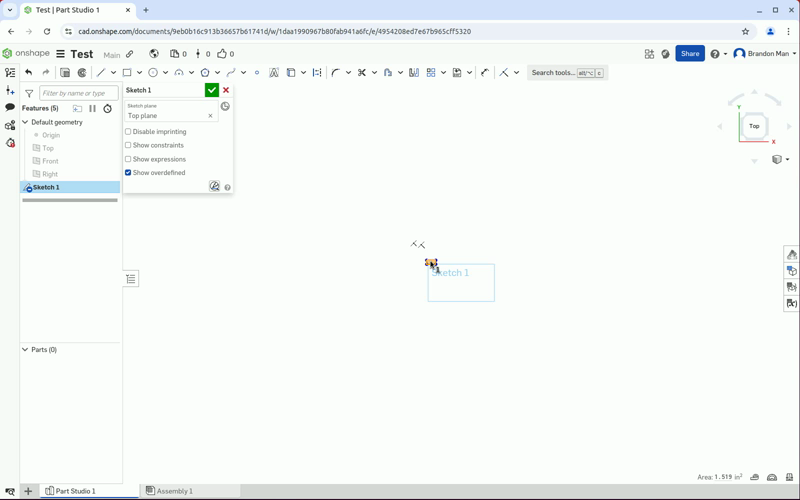
mouse_move(73, 352)
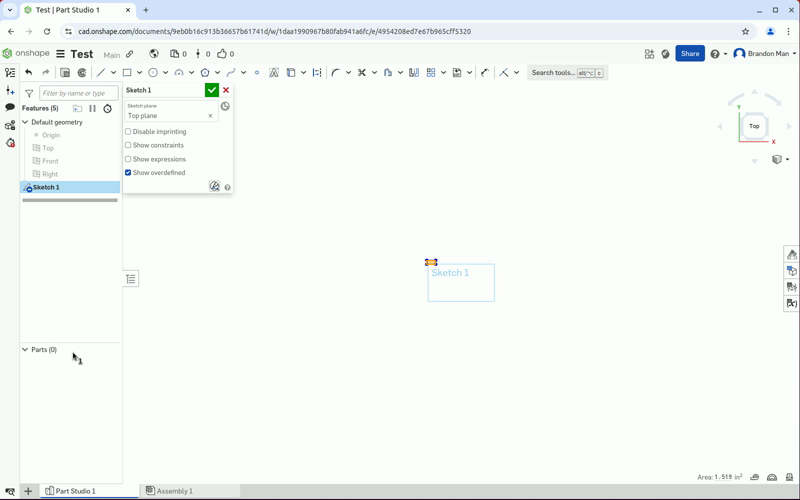
key(shift+y)
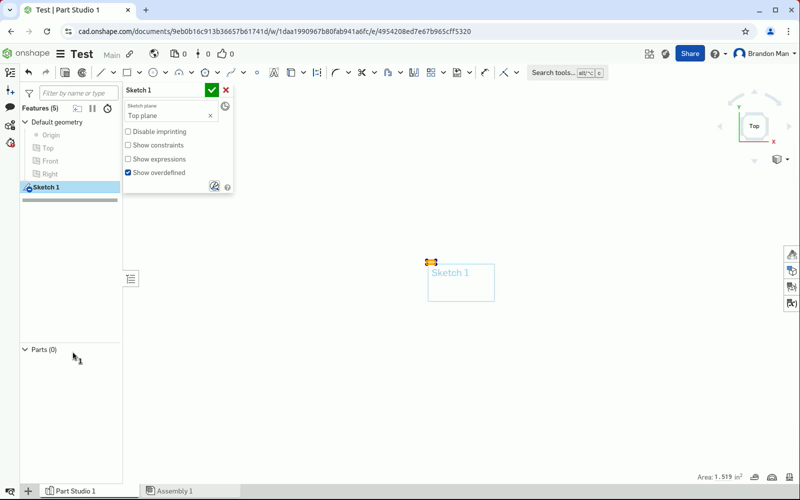
key(shift+e)
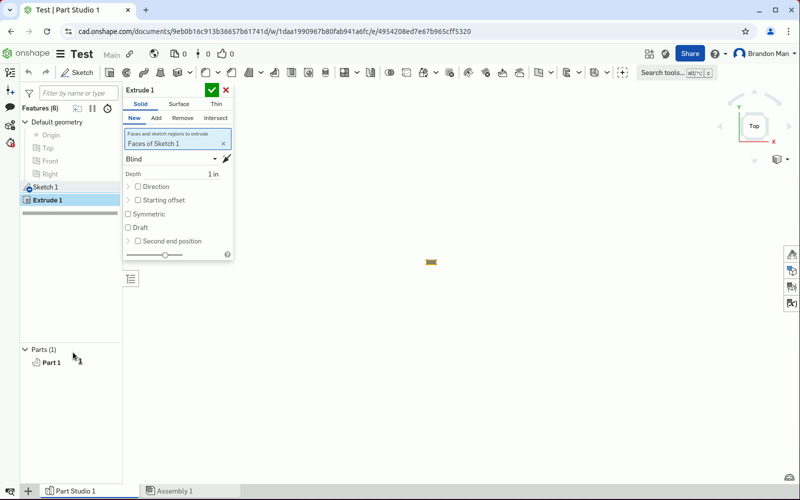
mouse_move(143, 106)
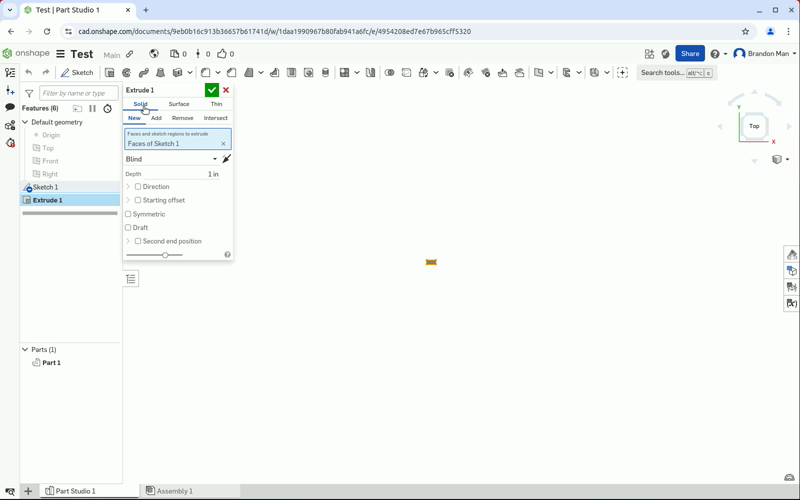
click(143, 106)
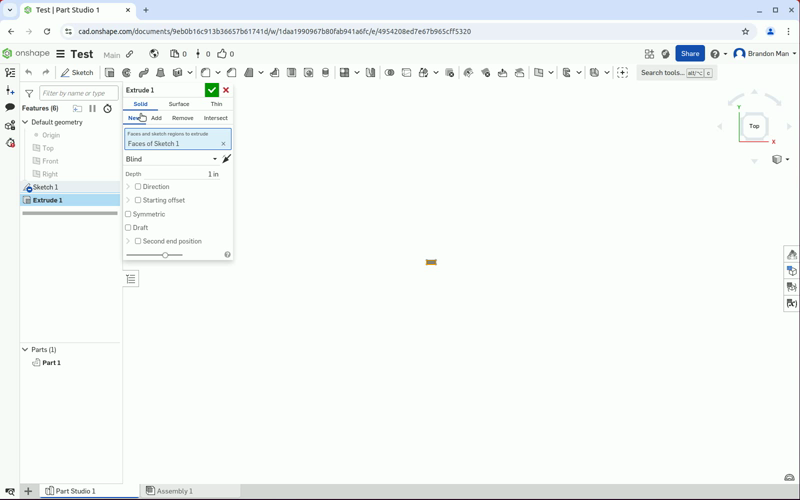
mouse_move(137, 120)
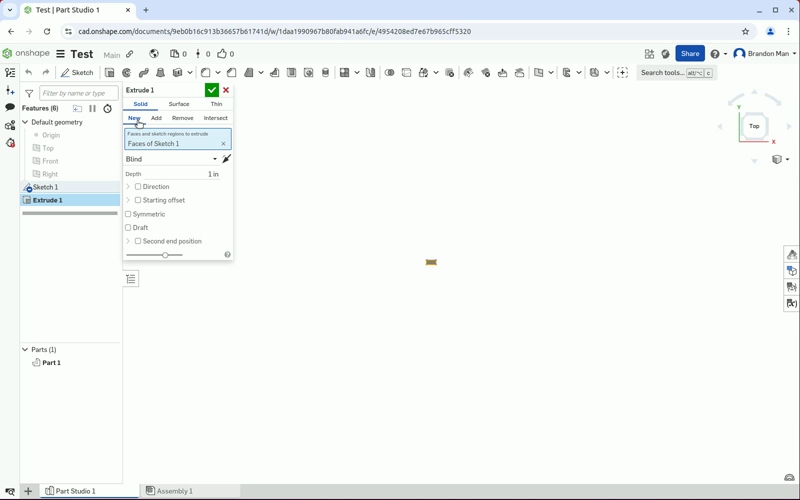
click(137, 120)
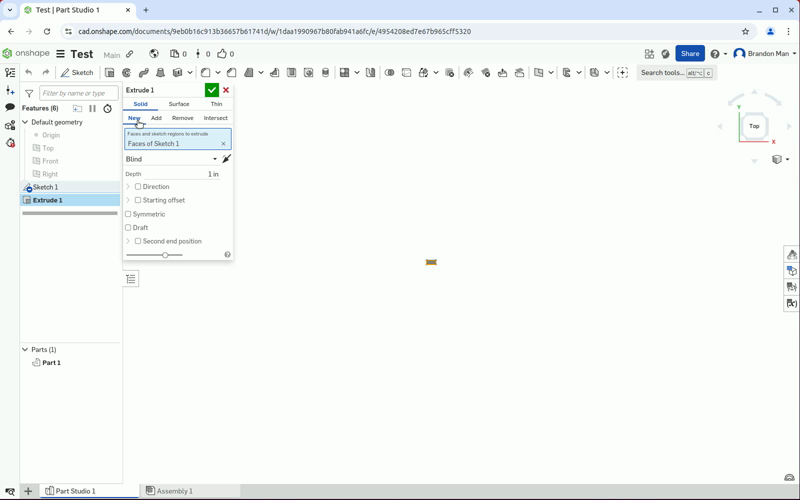
key(tab, 4)
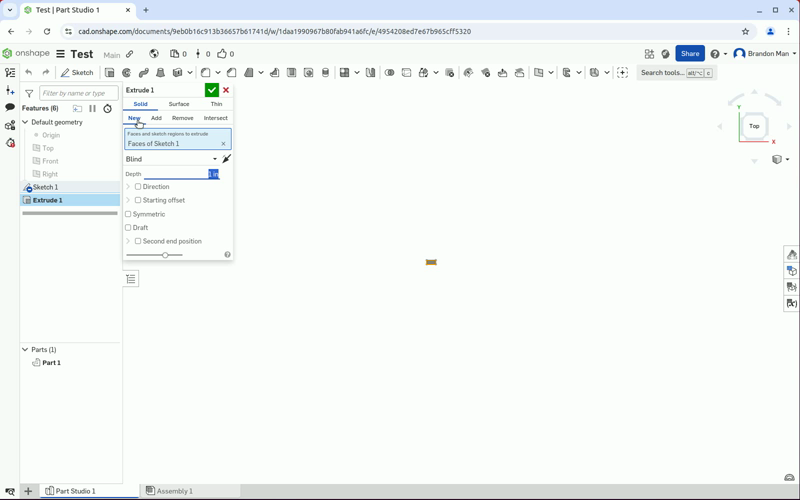
text(23.108)
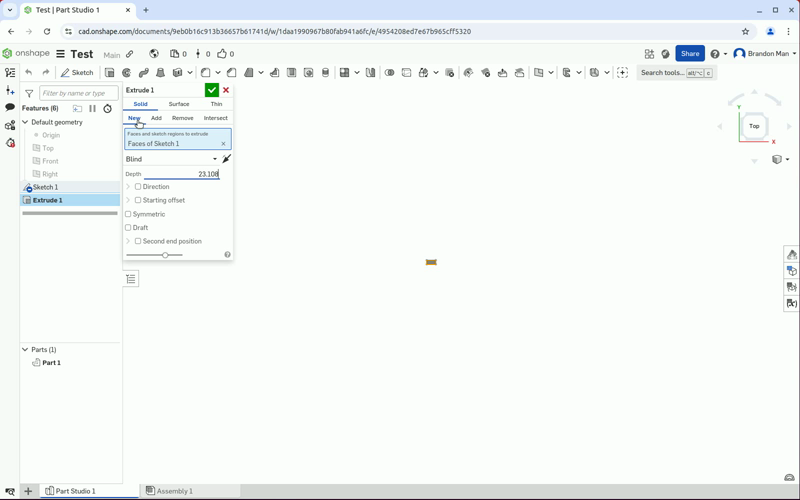
key(enter)
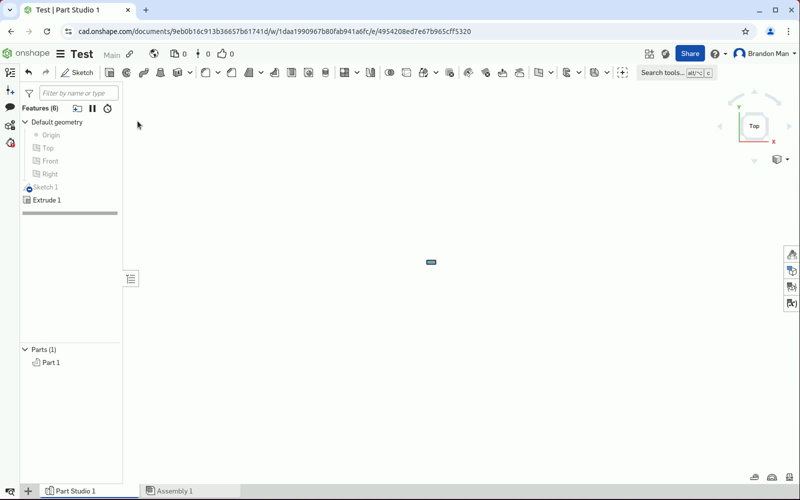
key(shift+h)
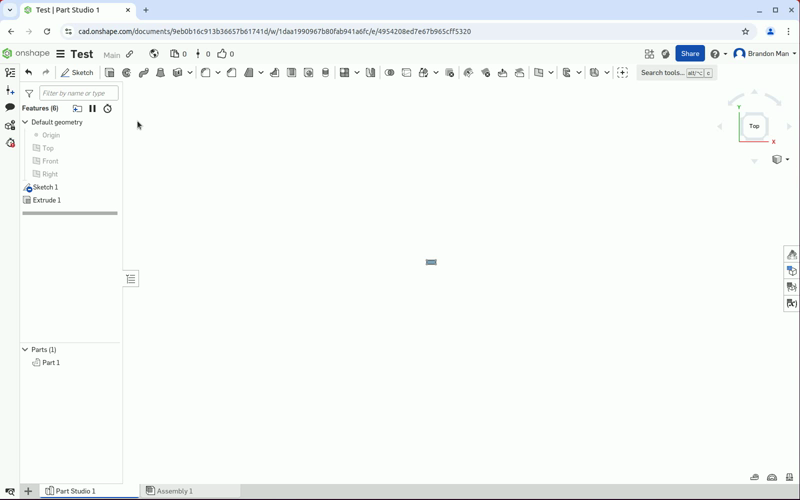
key(shift+h)
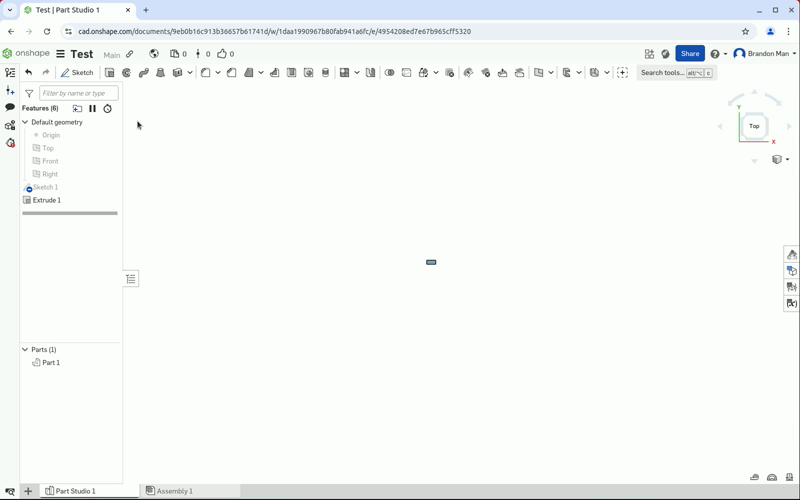
mouse_move(73, 189)
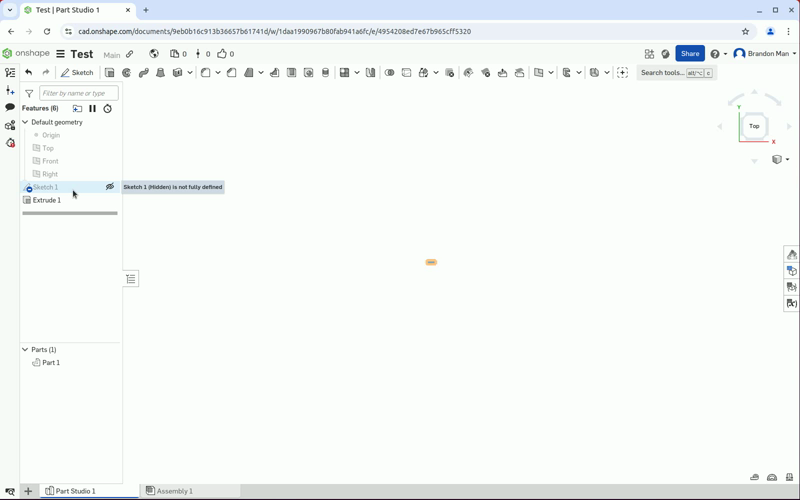
click(73, 189)
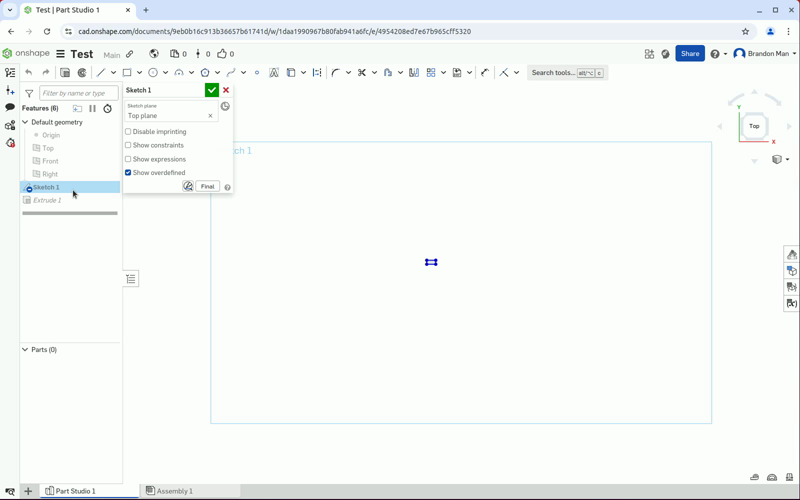
mouse_move(229, 92)
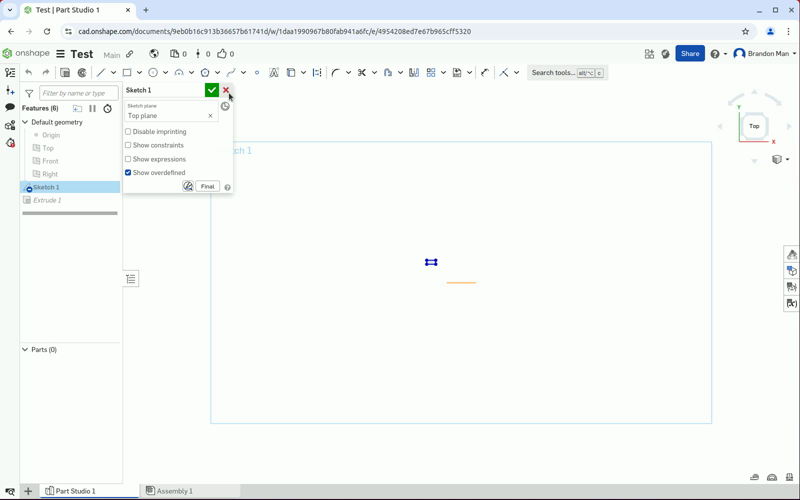
click(229, 92)
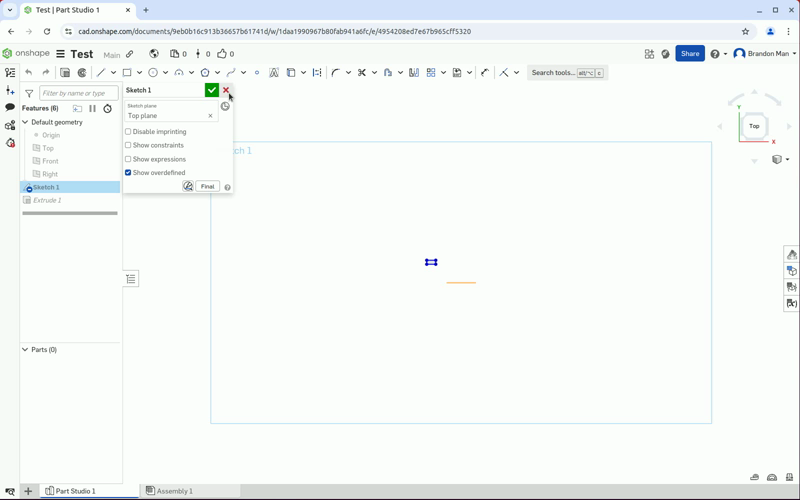
key(shift+s)
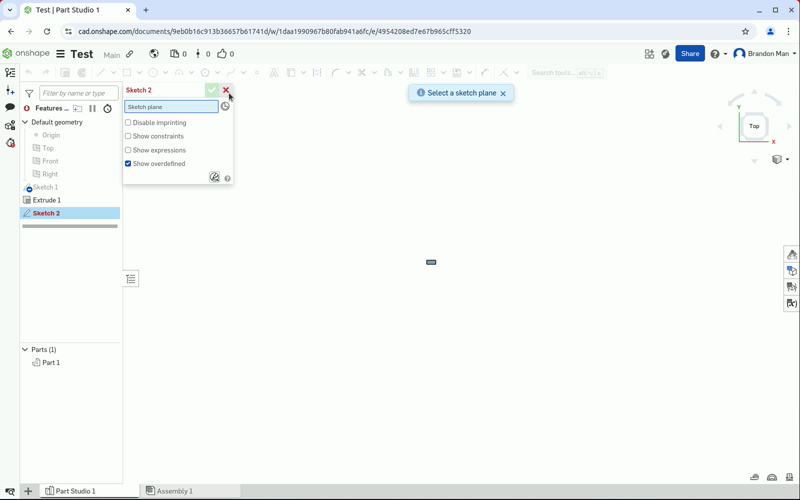
mouse_move(73, 150)
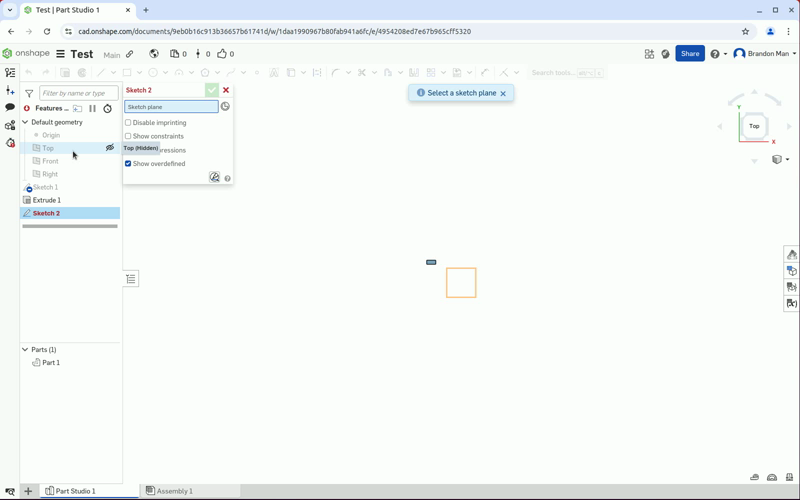
click(73, 150)
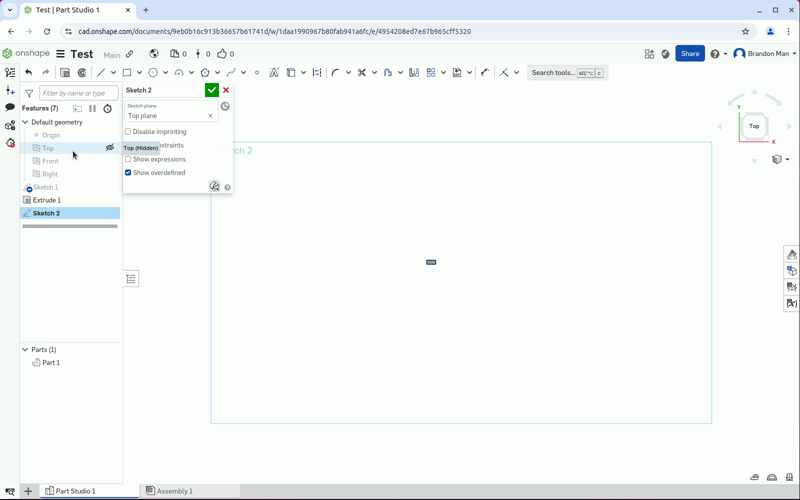
mouse_move(73, 352)
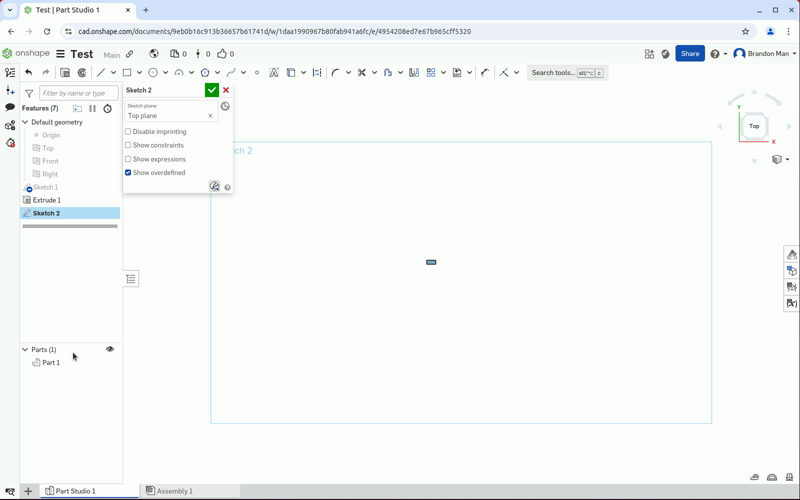
key(y)
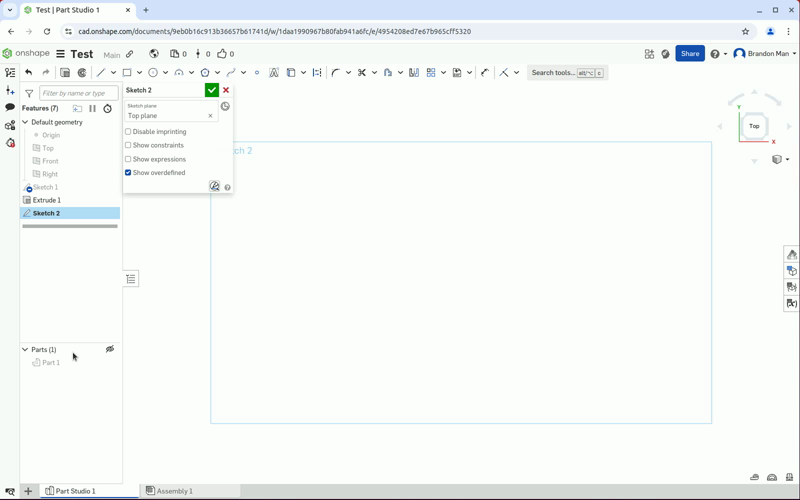
key(a)
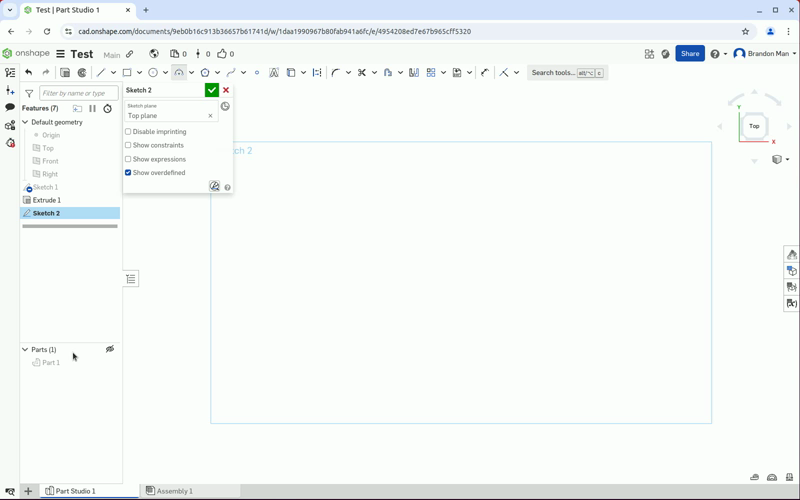
key_down(shift)
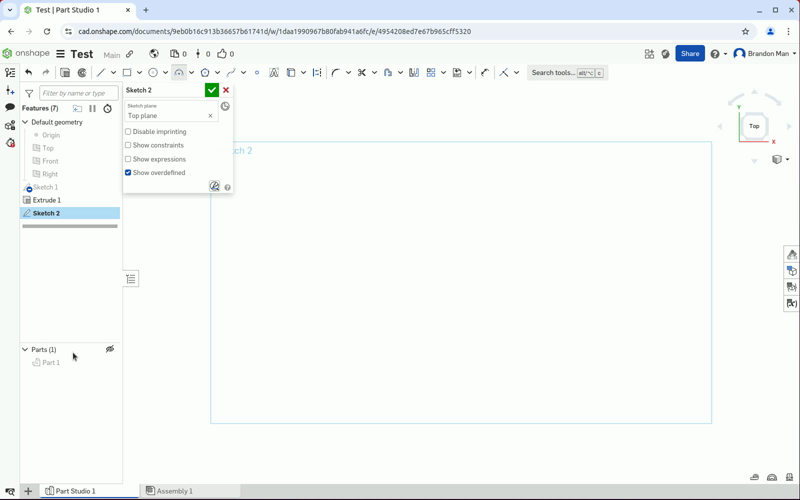
mouse_move(434, 303)
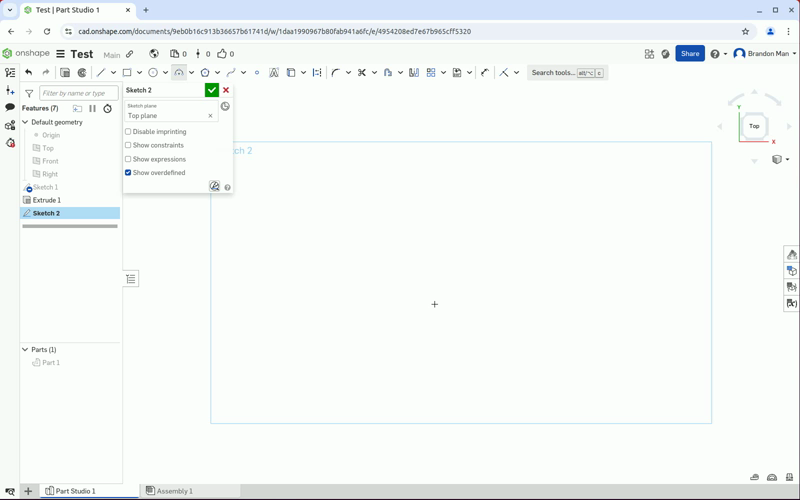
click(434, 303)
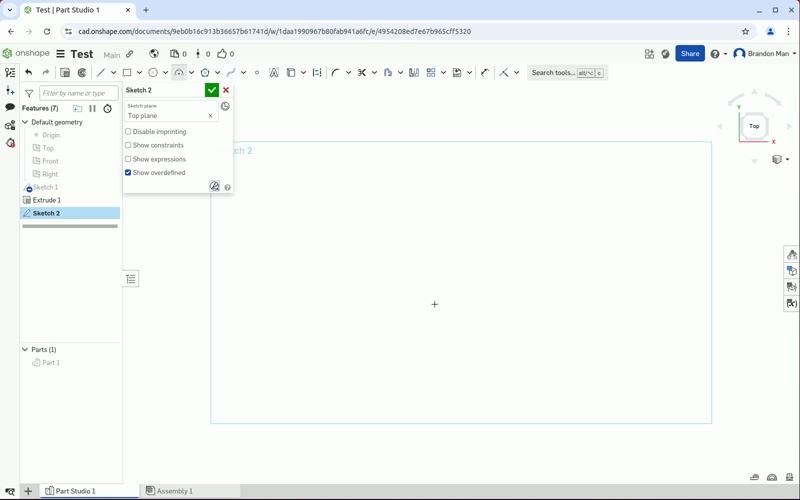
key_up(shift)
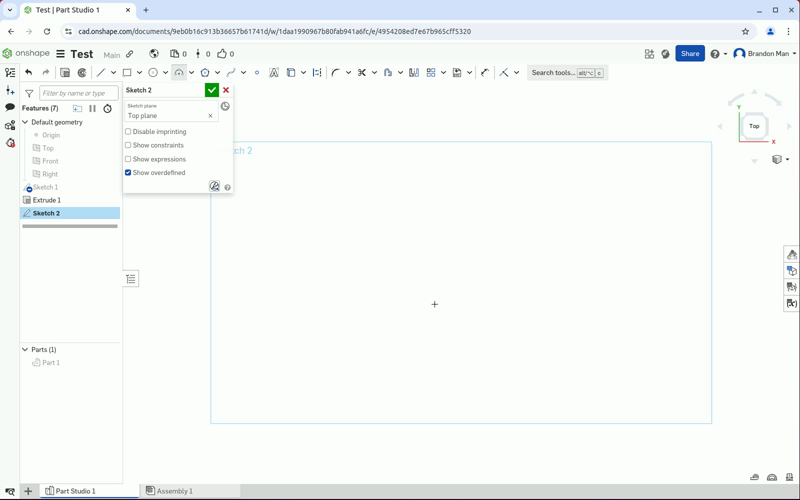
key_down(shift)
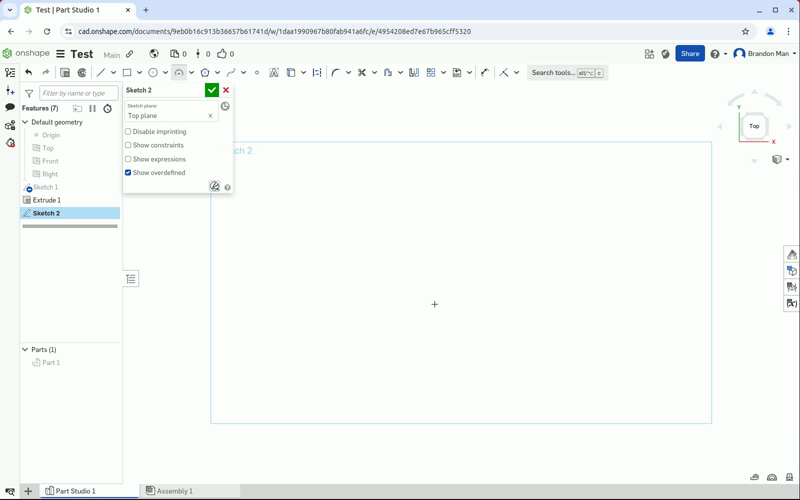
mouse_move(487, 304)
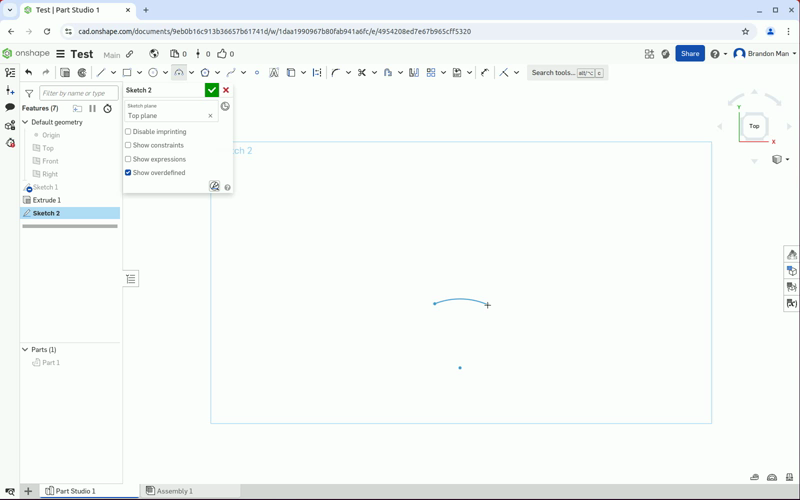
click(487, 304)
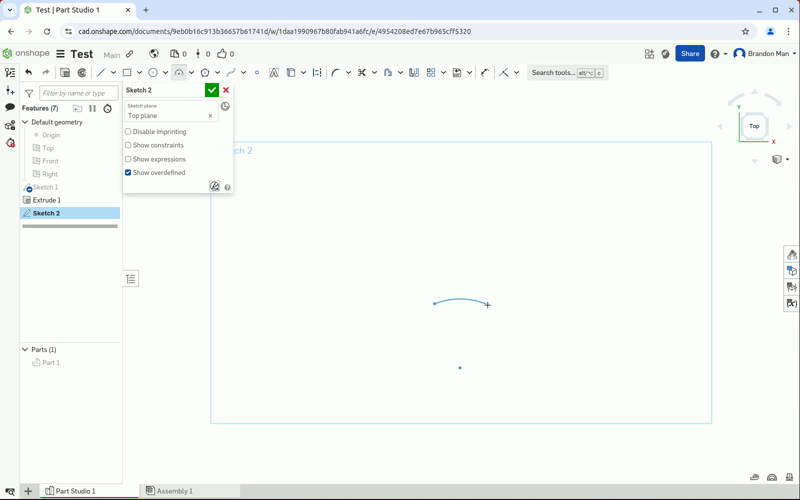
mouse_move(461, 322)
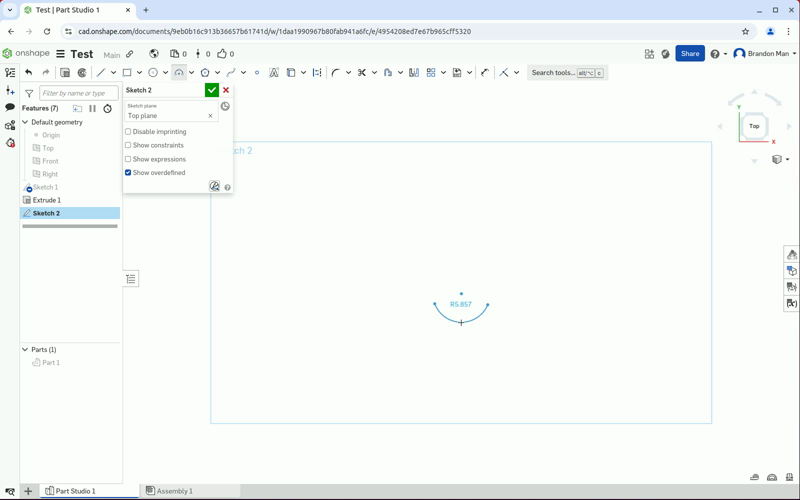
click(461, 322)
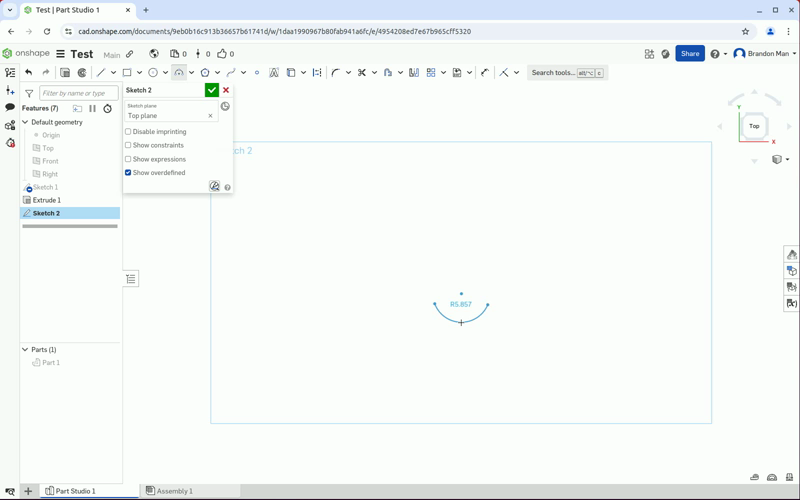
key_up(shift)
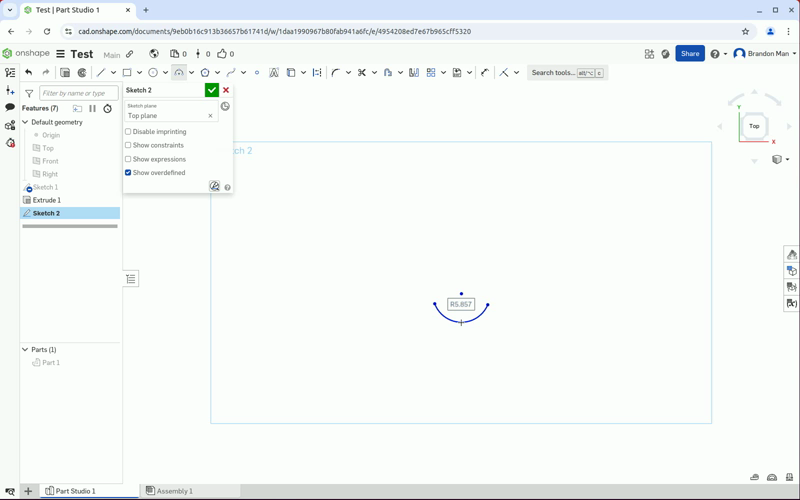
key(esc)
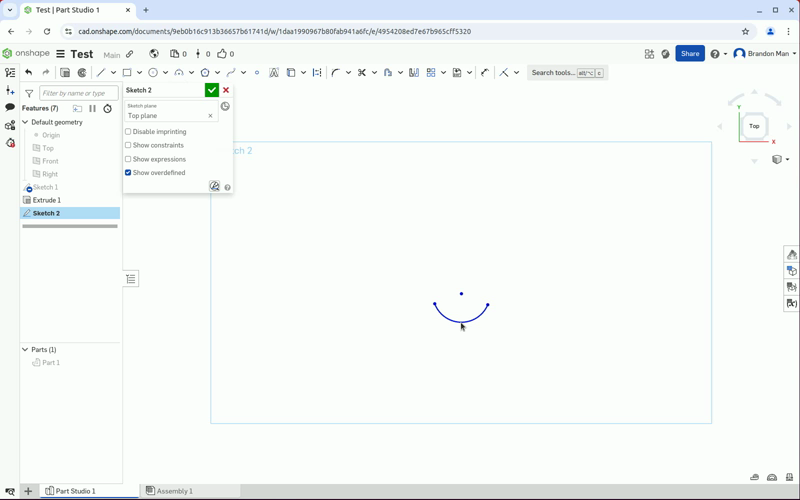
key(l)
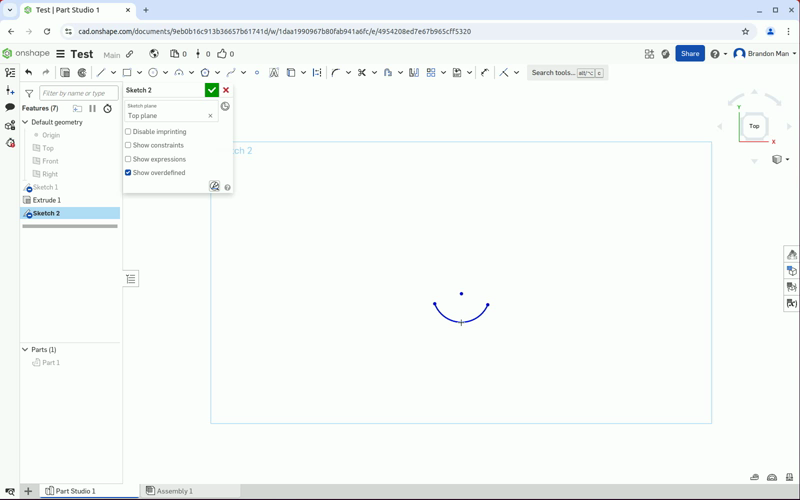
mouse_move(487, 304)
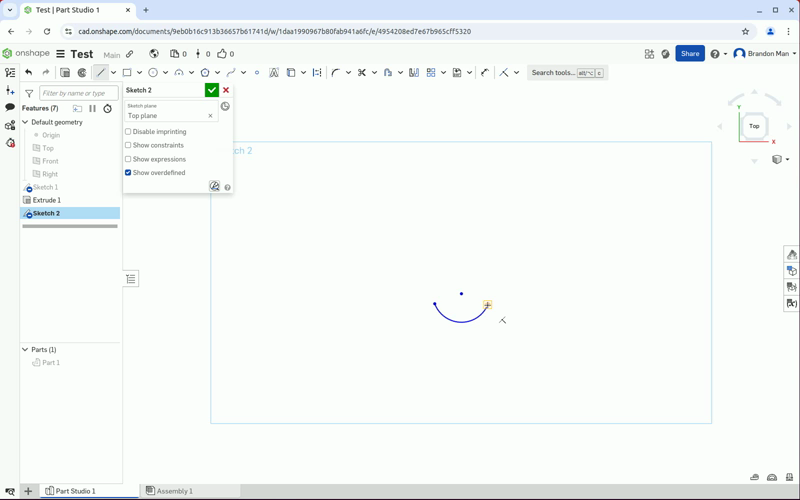
click(487, 304)
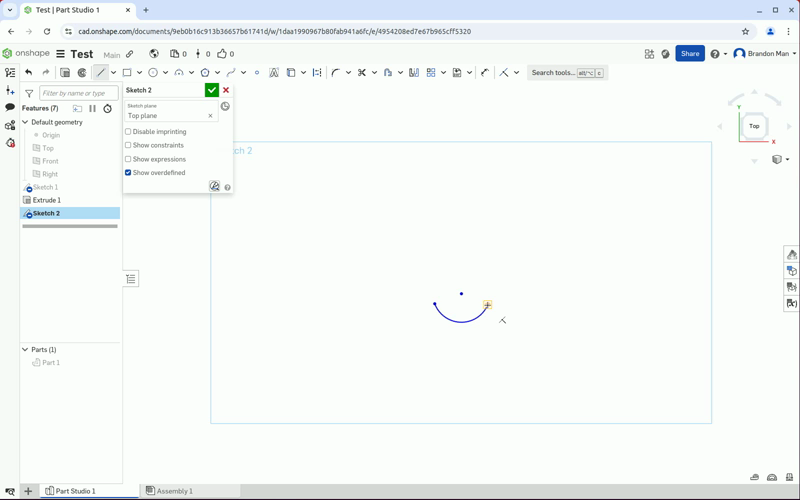
key_down(shift)
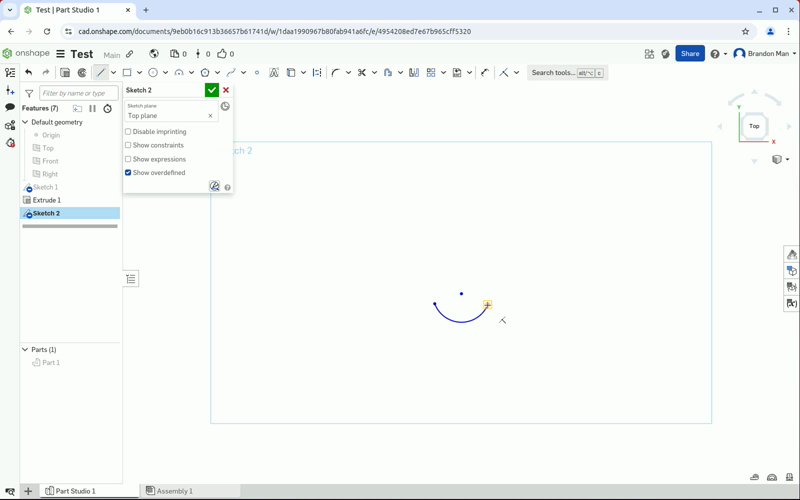
mouse_move(517, 304)
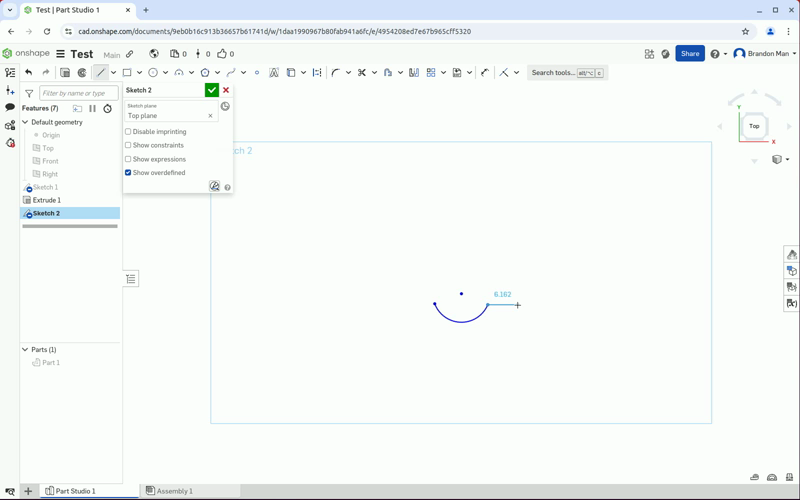
mouse_move(487, 264)
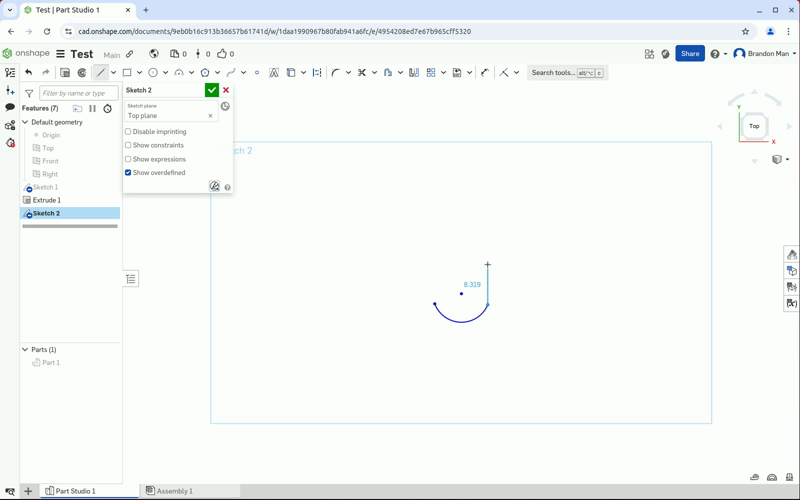
click(487, 264)
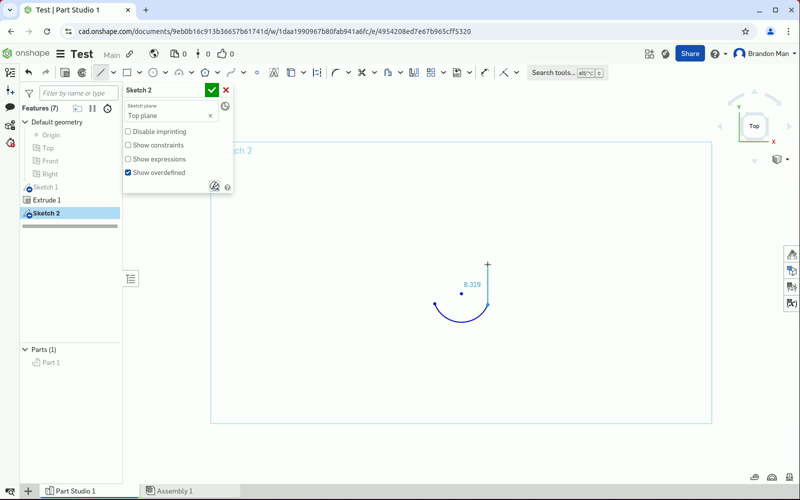
key_up(shift)
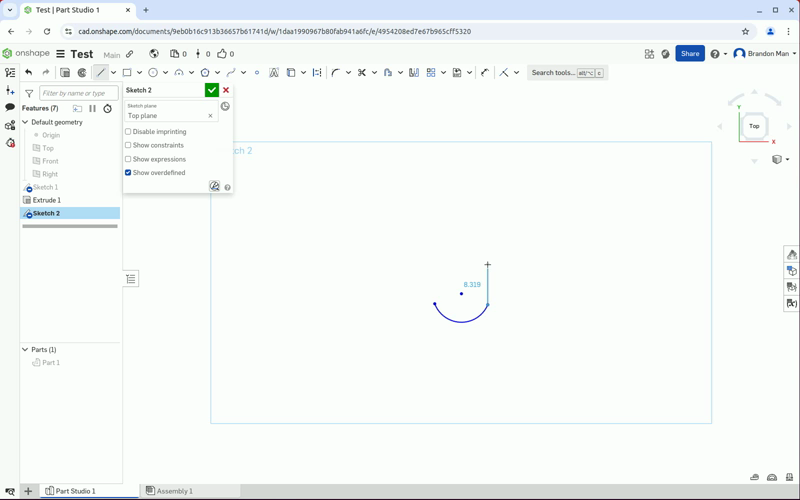
key_down(shift)
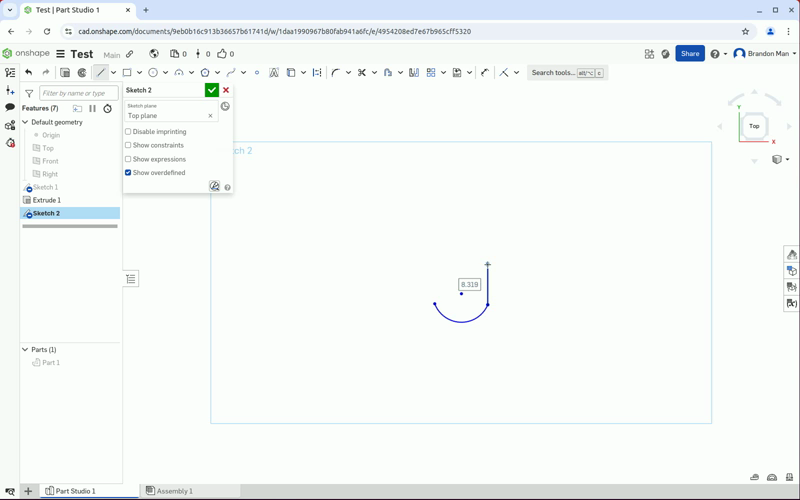
mouse_move(517, 264)
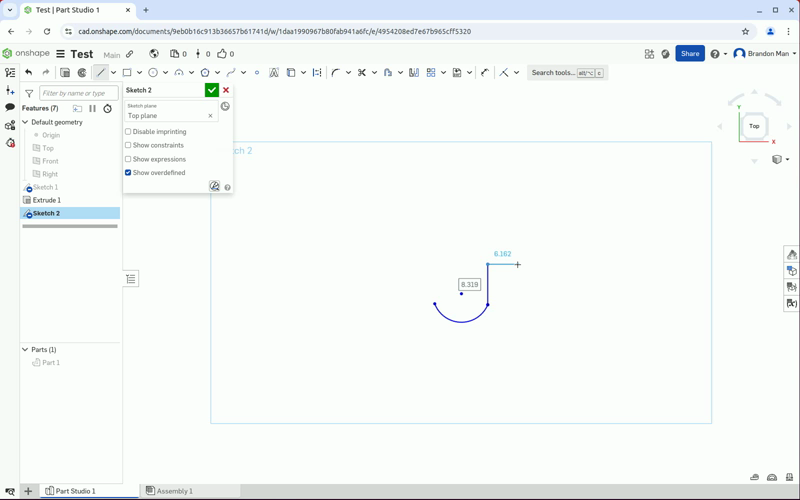
mouse_move(487, 261)
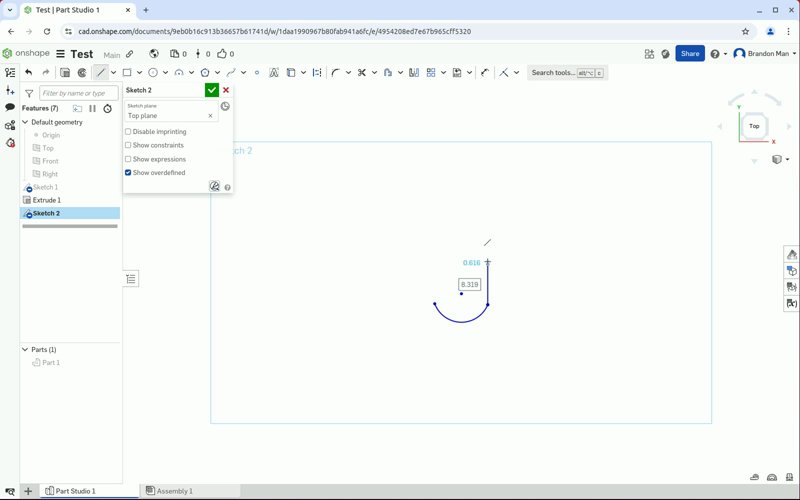
scroll(6)
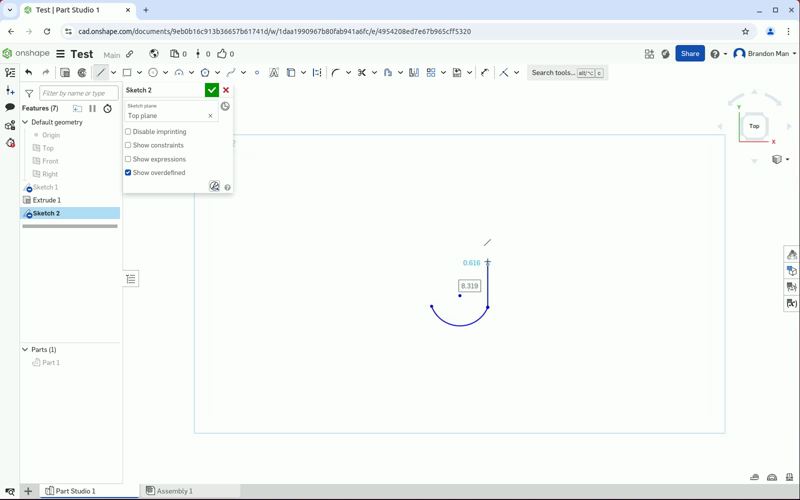
scroll(6)
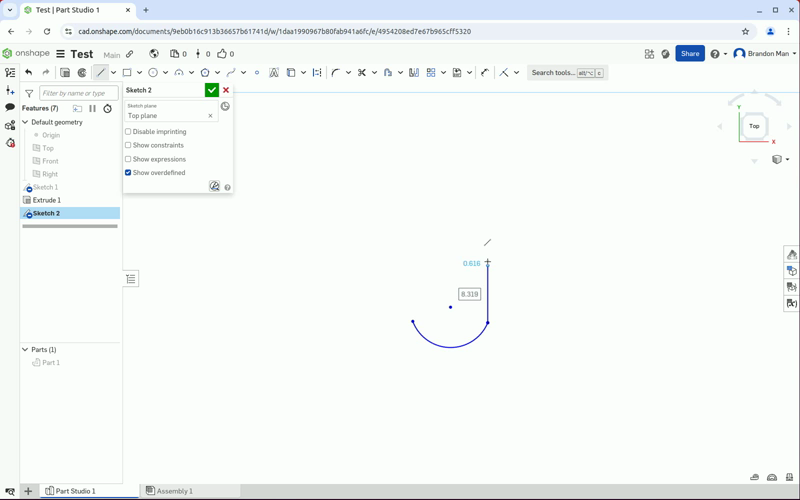
scroll(6)
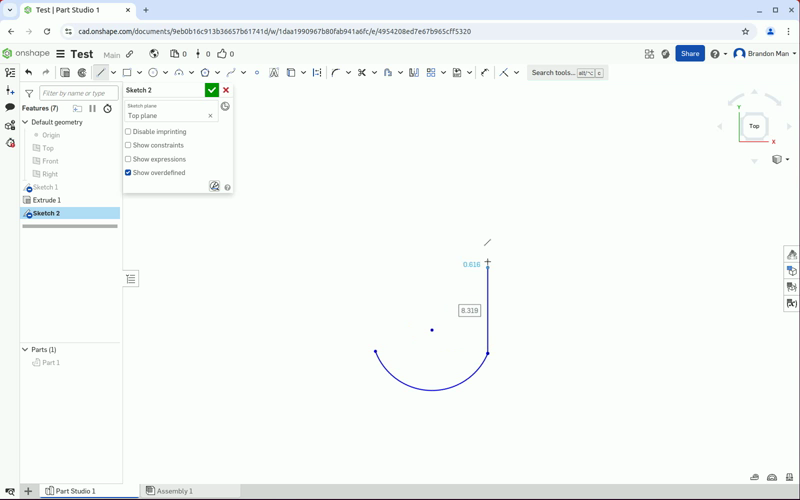
scroll(6)
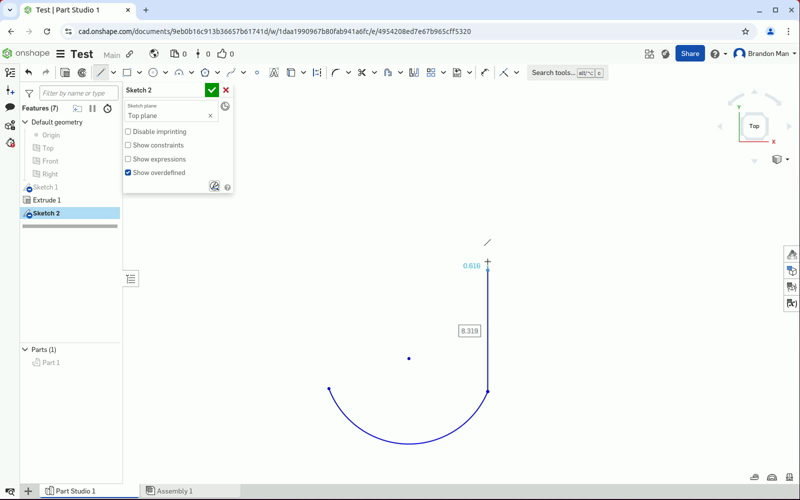
scroll(6)
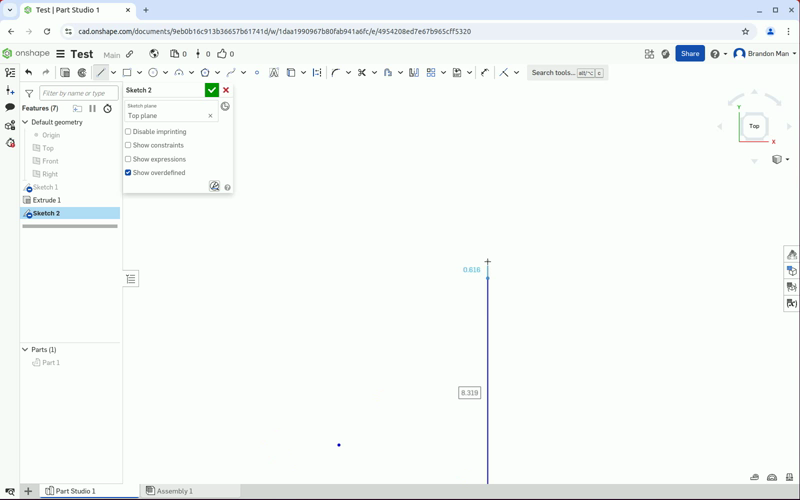
scroll(6)
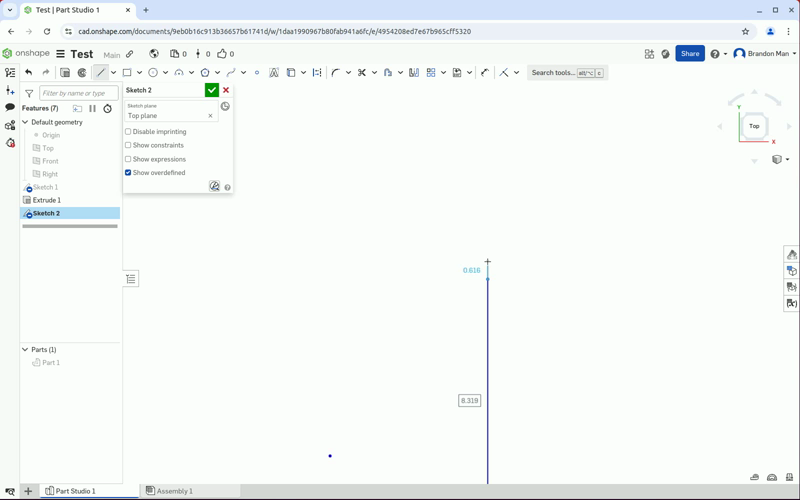
scroll(6)
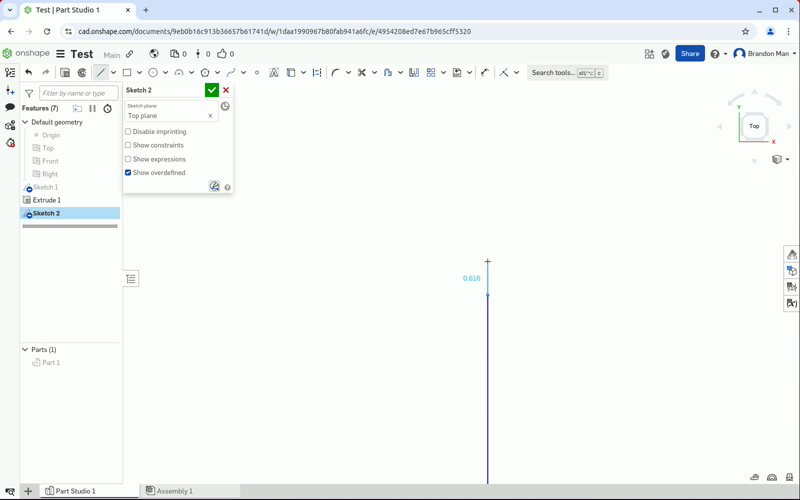
click(487, 261)
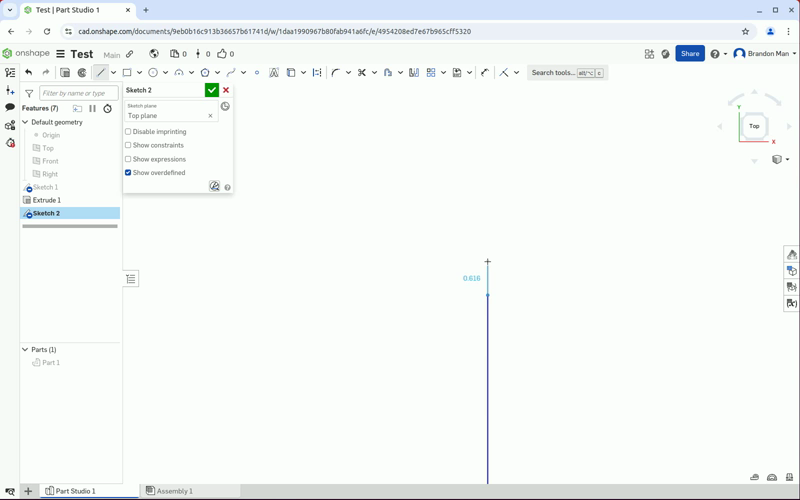
scroll(-6)
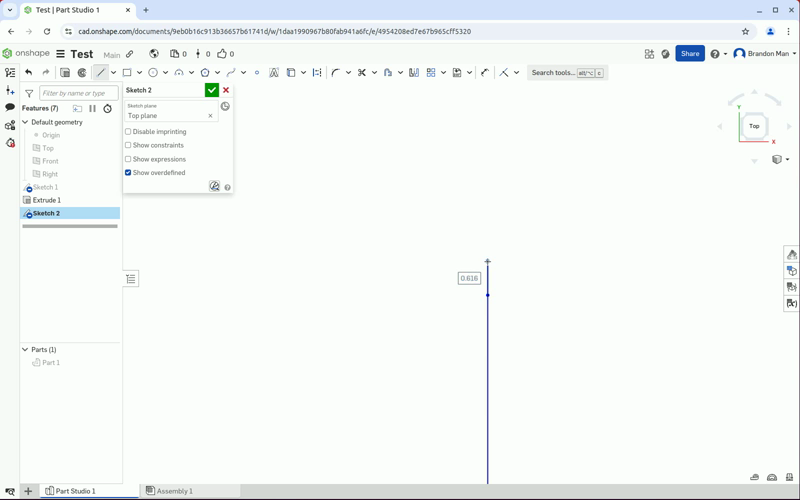
scroll(-6)
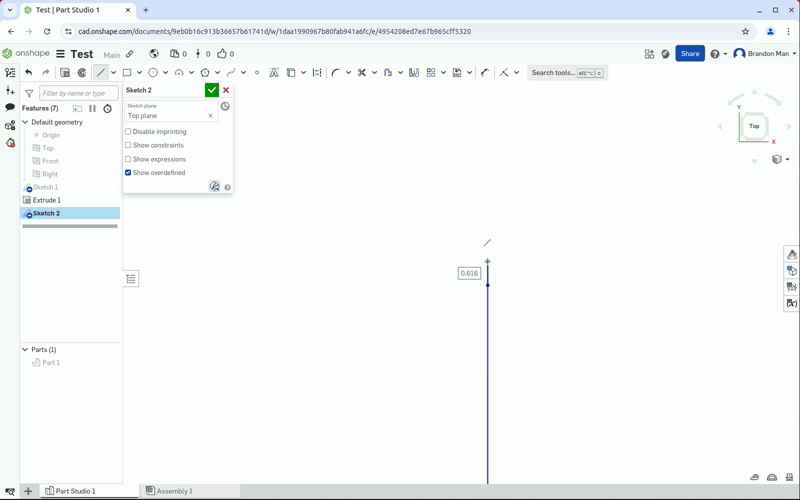
scroll(-6)
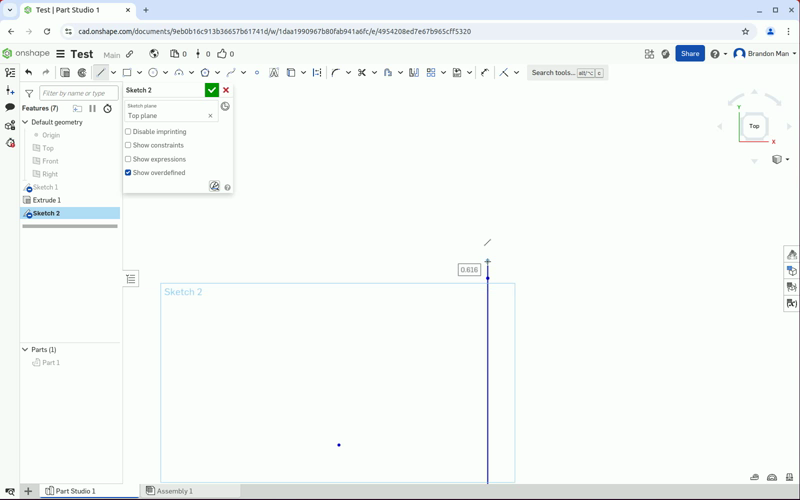
scroll(-6)
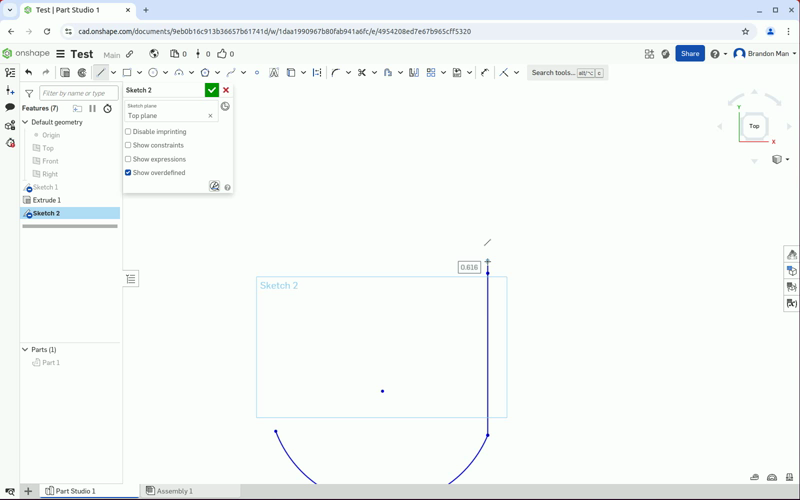
scroll(-6)
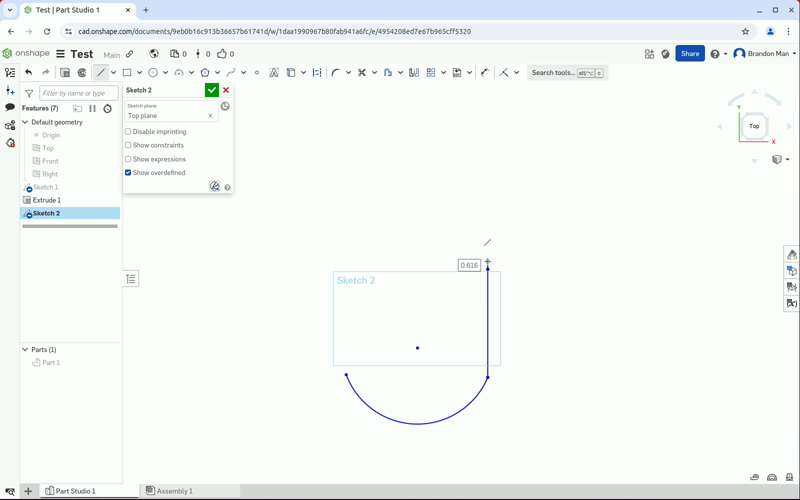
scroll(-6)
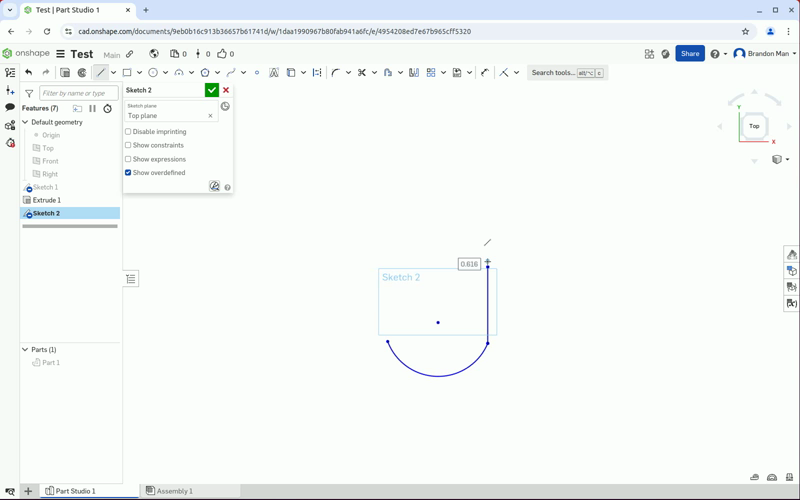
scroll(-6)
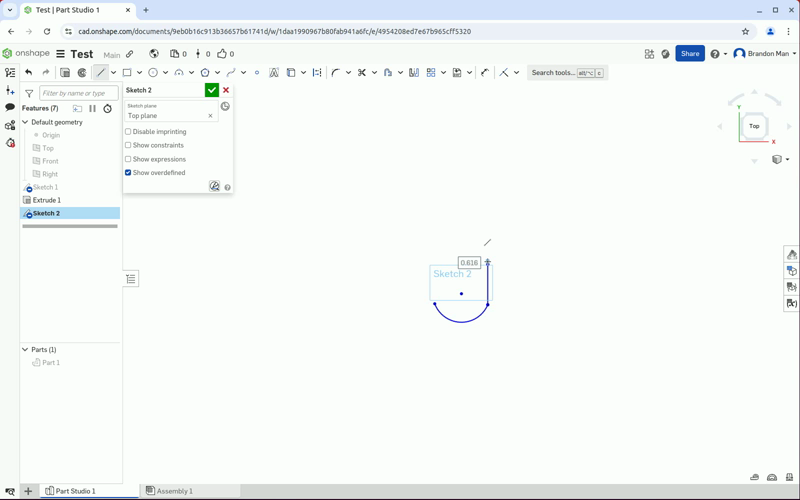
key_up(shift)
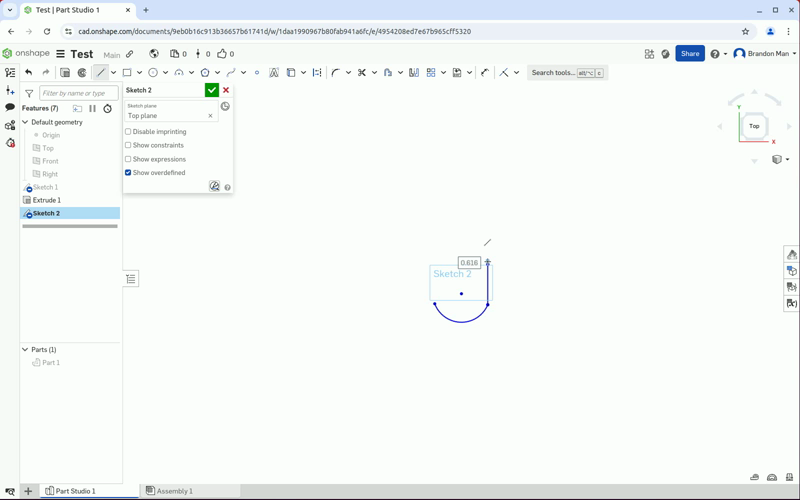
key_down(shift)
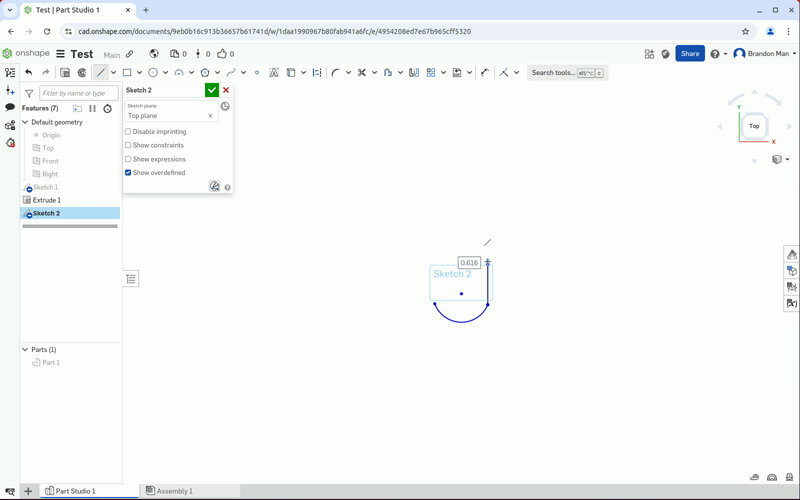
mouse_move(517, 261)
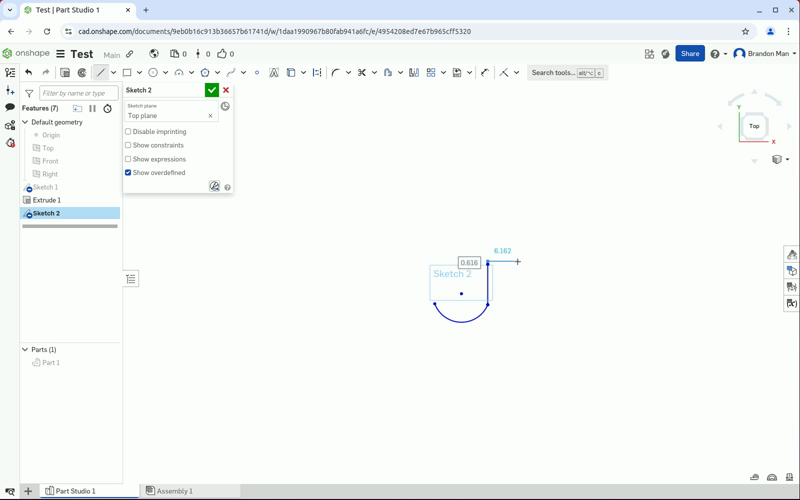
mouse_move(434, 260)
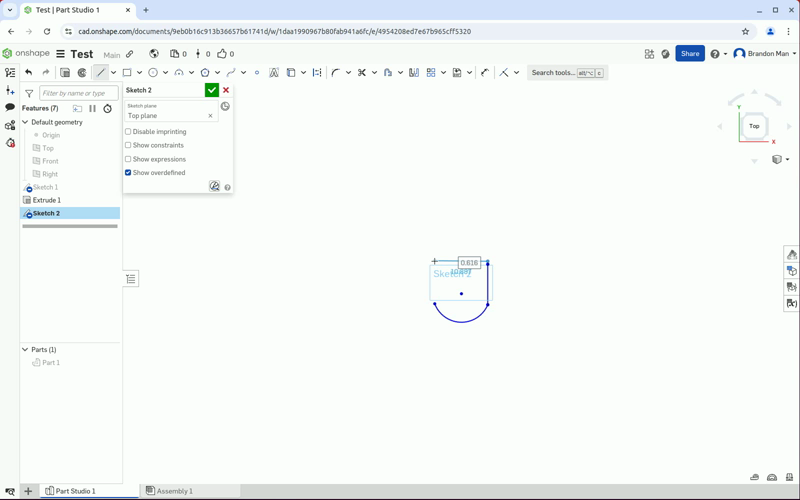
click(434, 260)
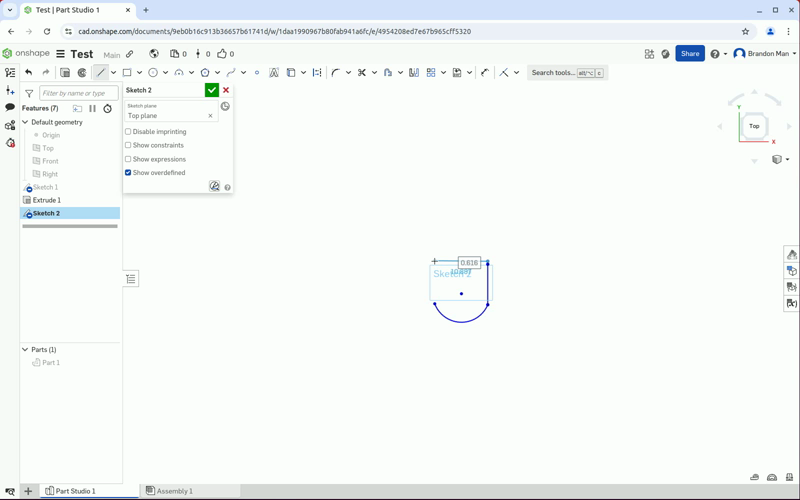
key_up(shift)
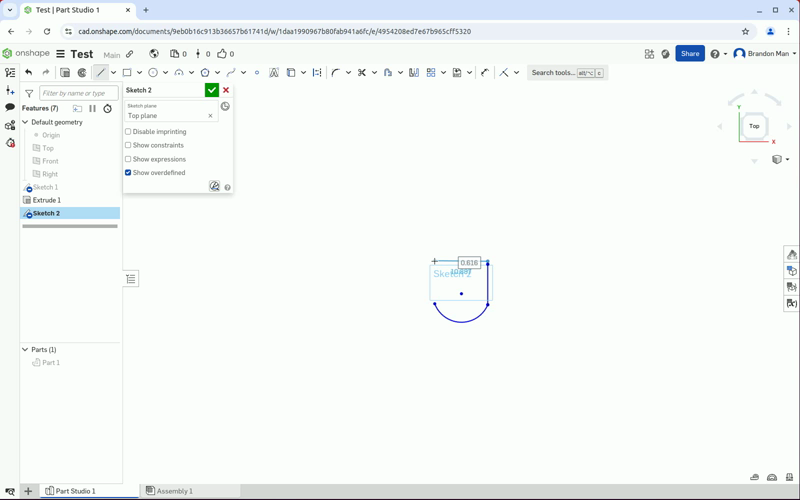
mouse_move(464, 260)
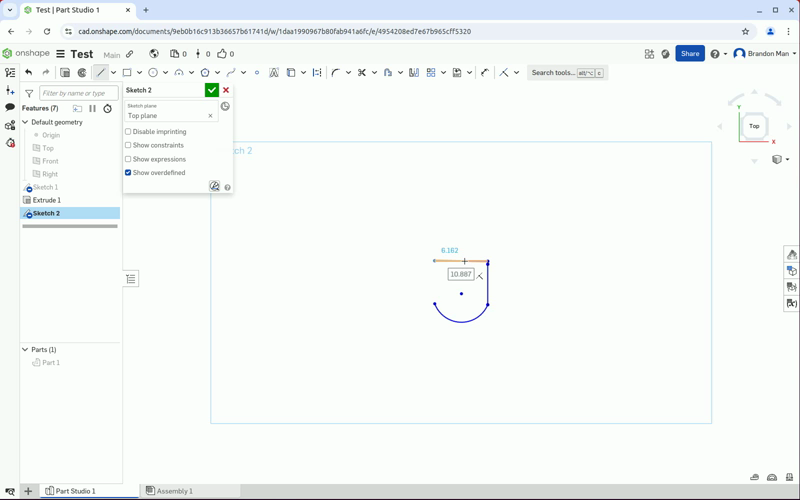
key_down(shift)
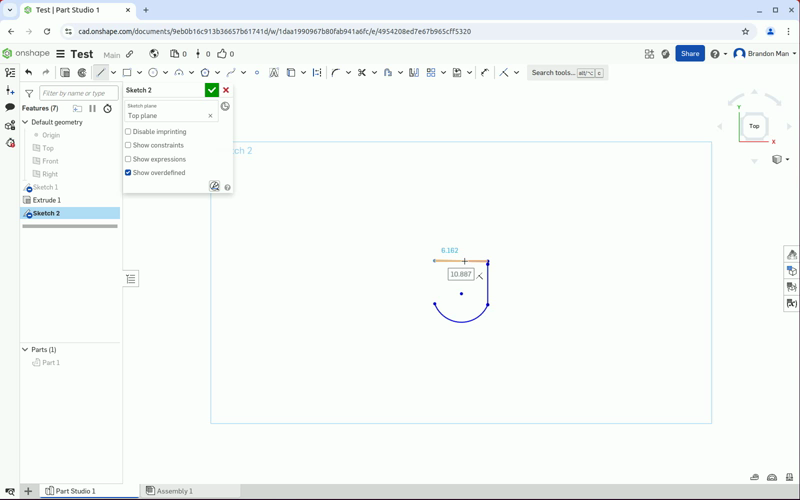
mouse_move(434, 303)
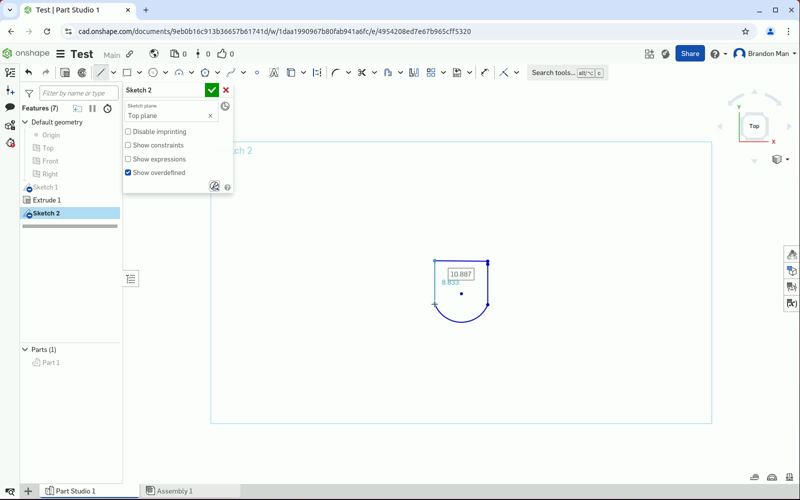
key_up(shift)
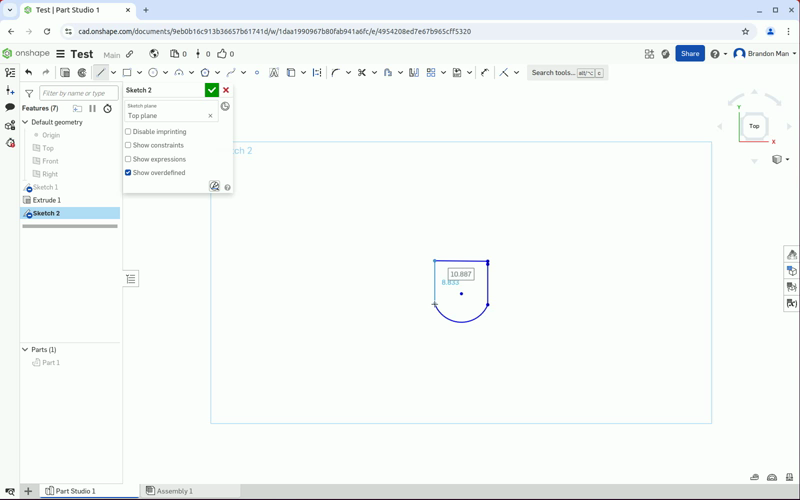
click(434, 303)
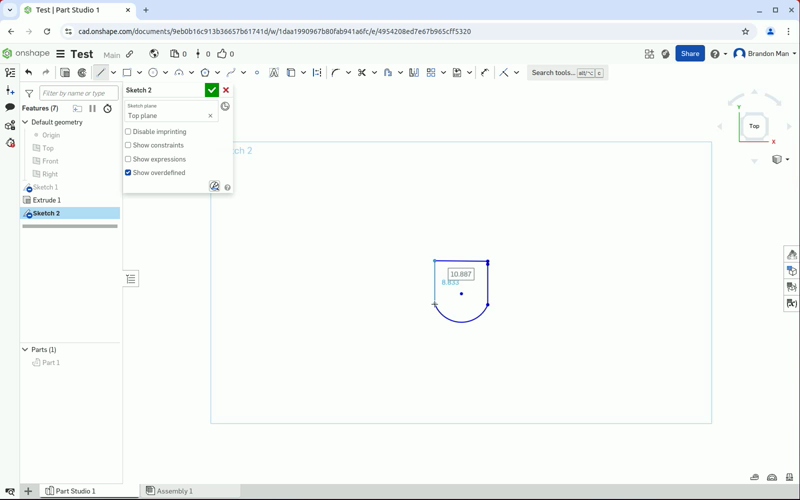
key(esc)
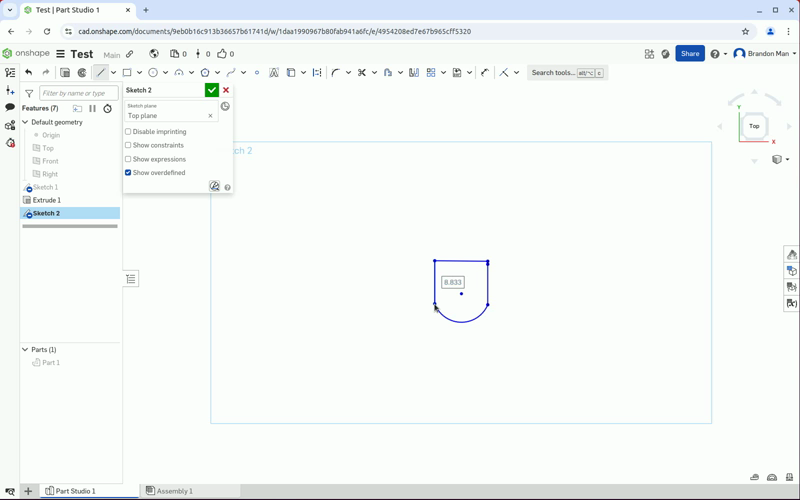
mouse_move(453, 289)
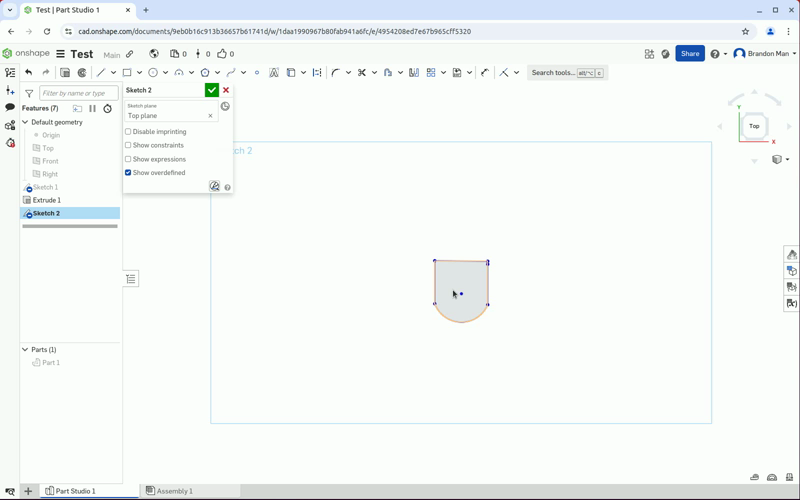
click(453, 289)
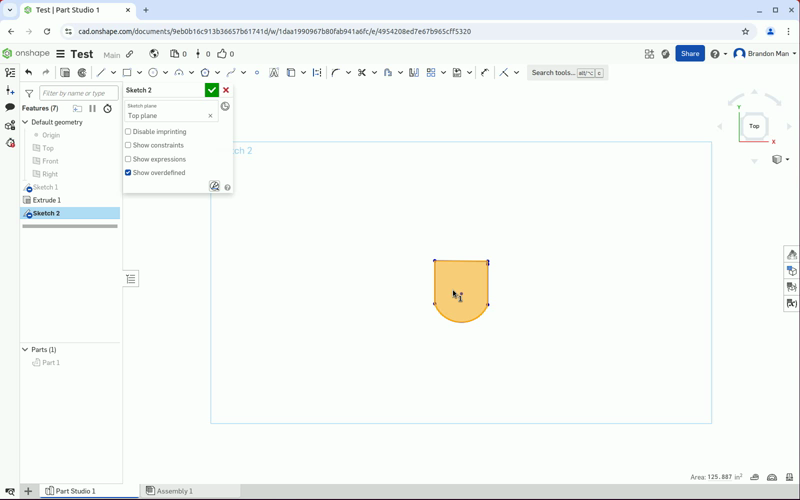
mouse_move(73, 352)
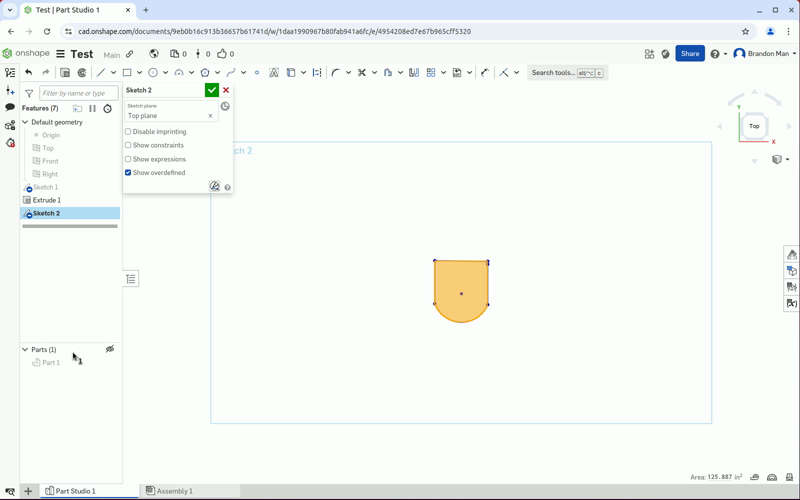
key(shift+y)
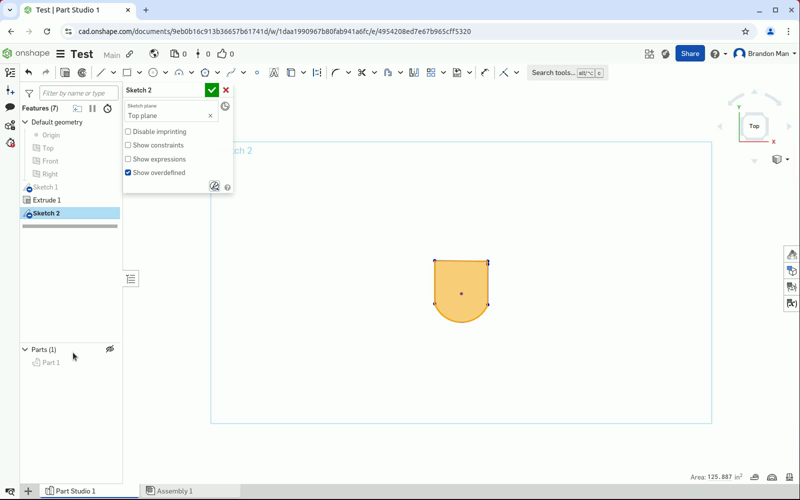
key(shift+e)
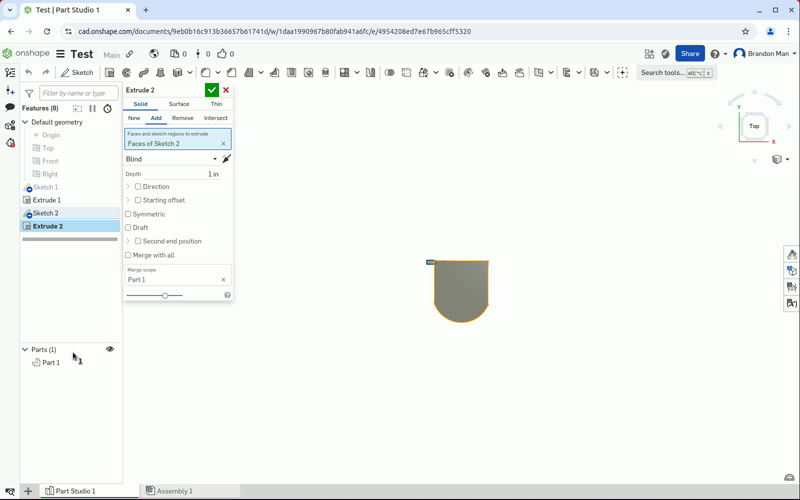
mouse_move(143, 106)
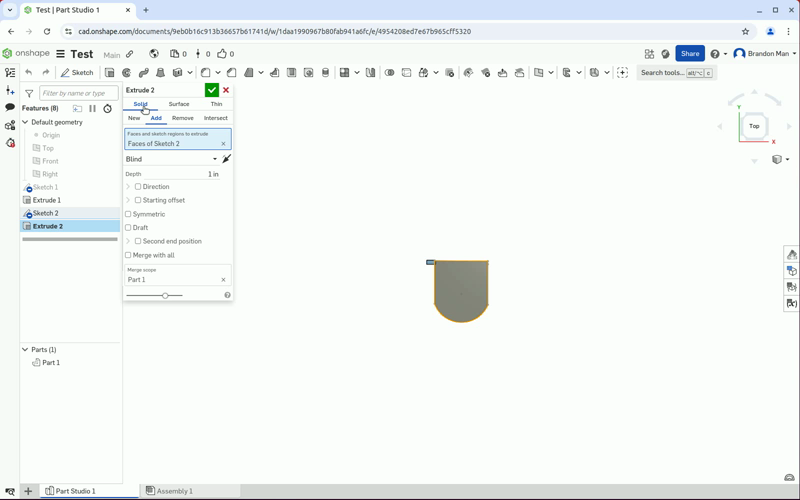
click(143, 106)
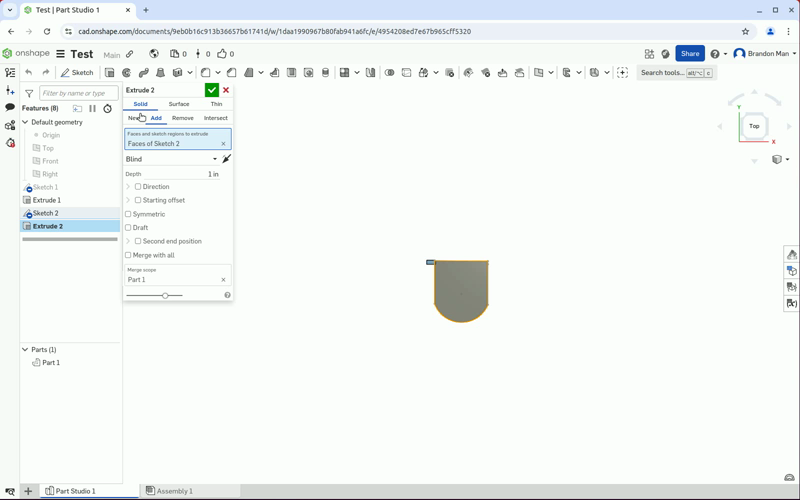
mouse_move(137, 120)
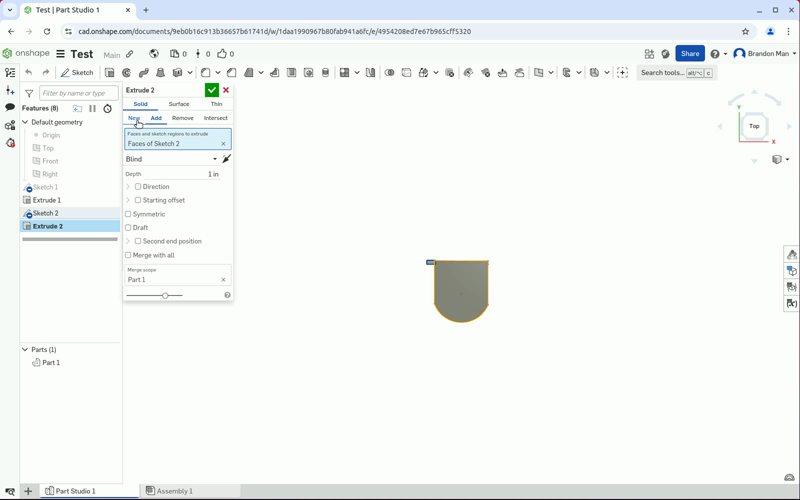
click(137, 120)
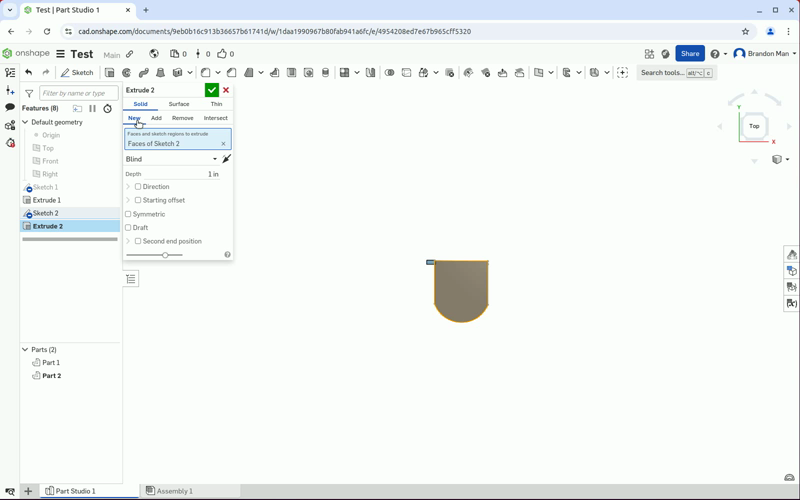
key(tab, 4)
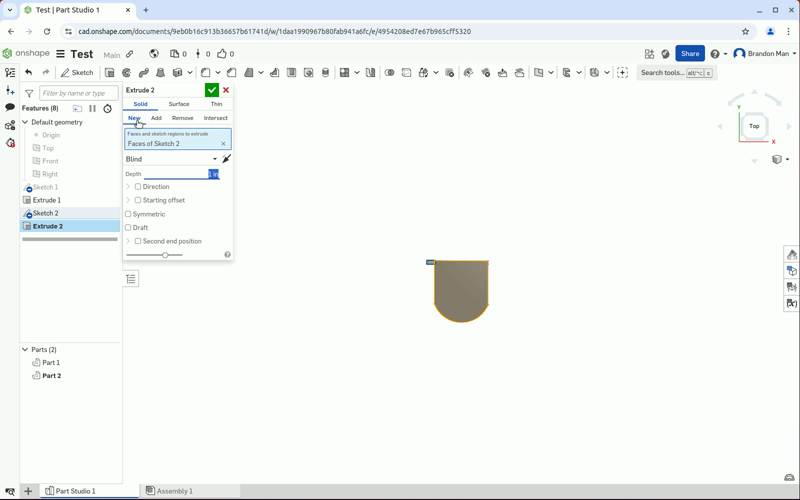
text(23.108)
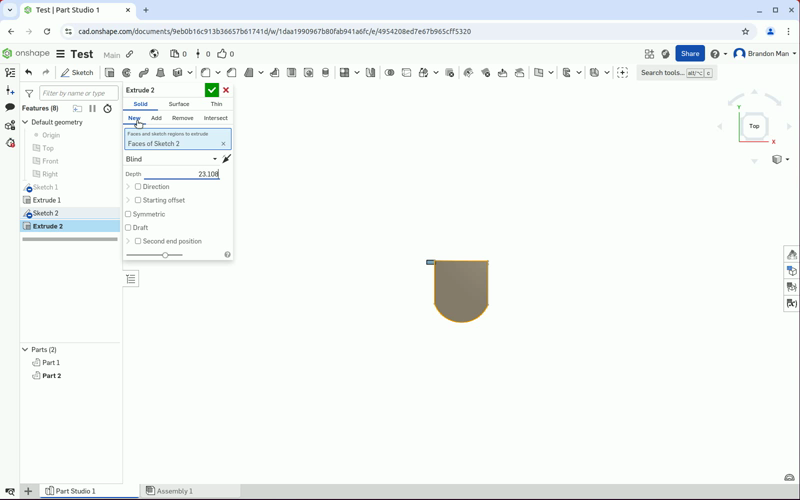
key(enter)
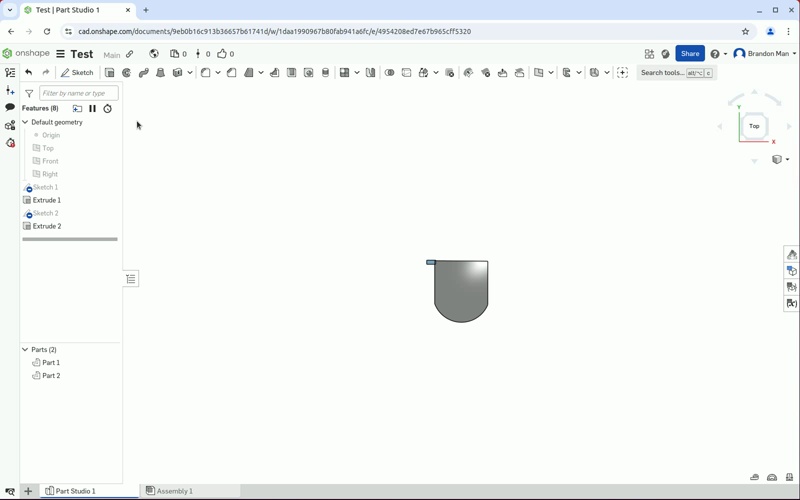
key(shift+h)
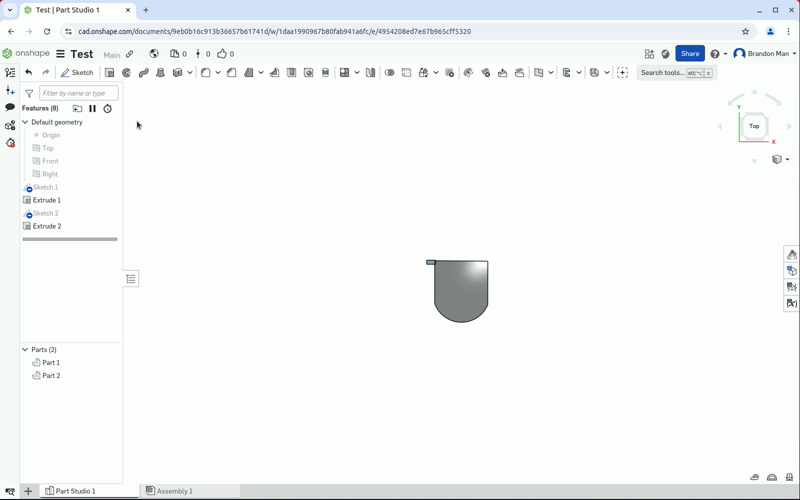
key(shift+h)
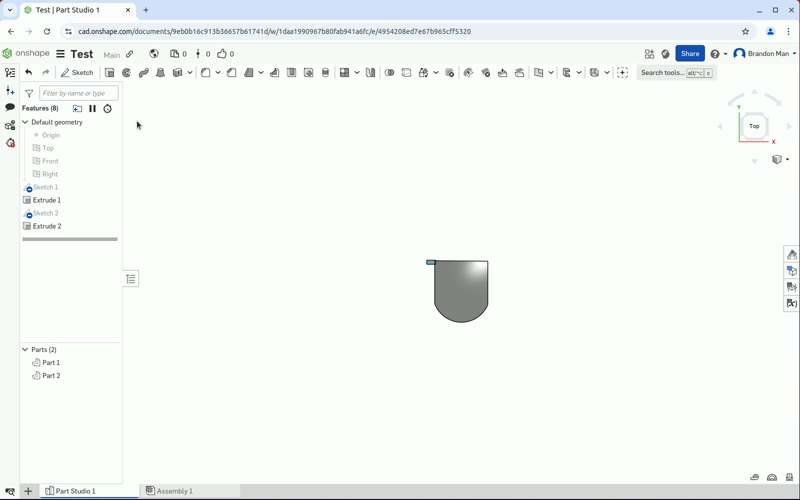
mouse_move(73, 189)
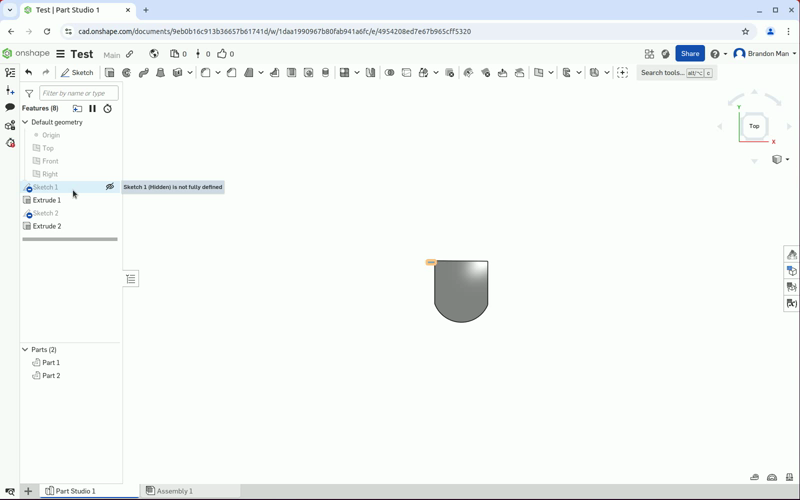
click(73, 189)
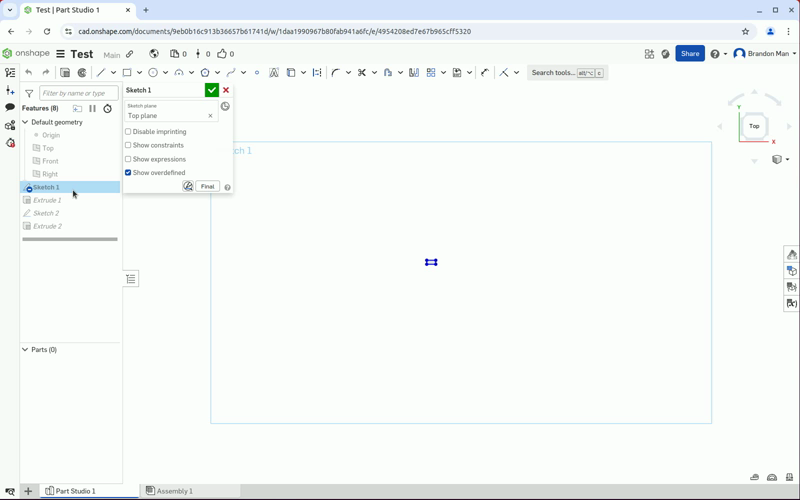
mouse_move(229, 92)
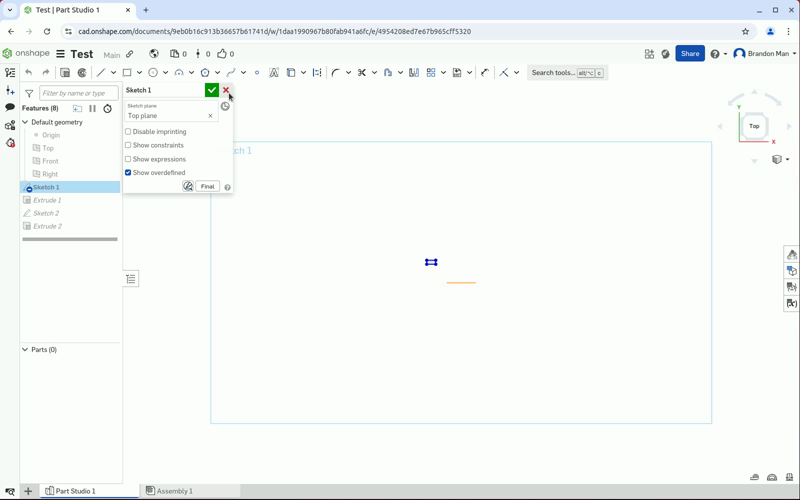
click(229, 92)
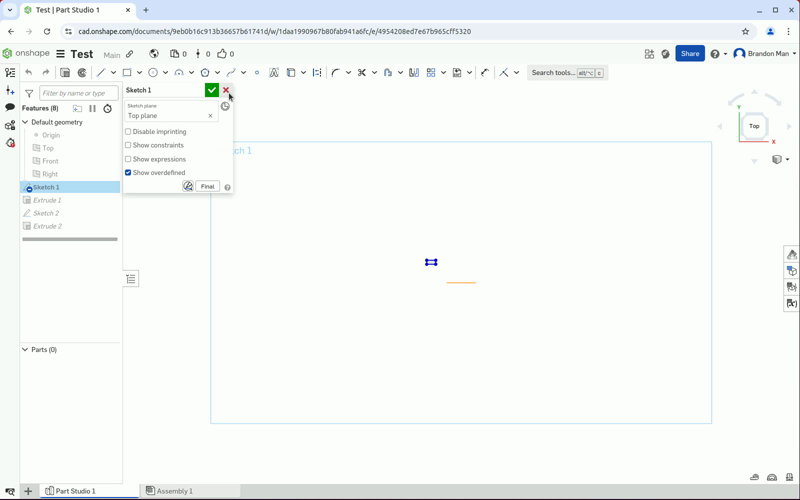
key(shift+s)
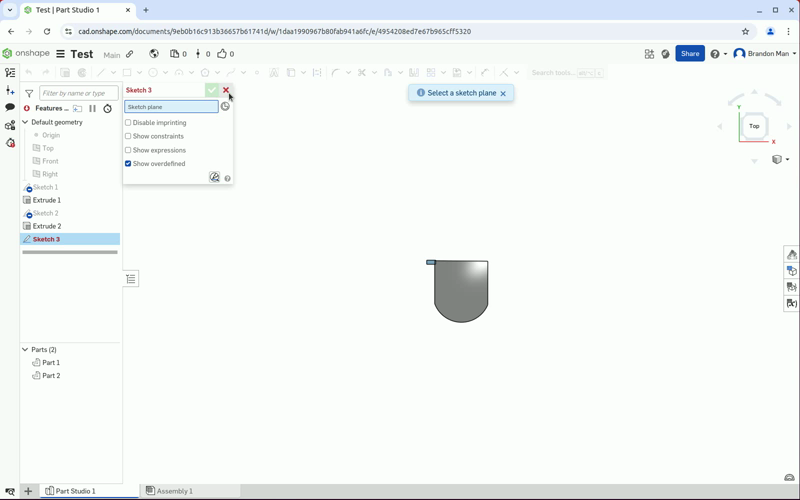
mouse_move(73, 150)
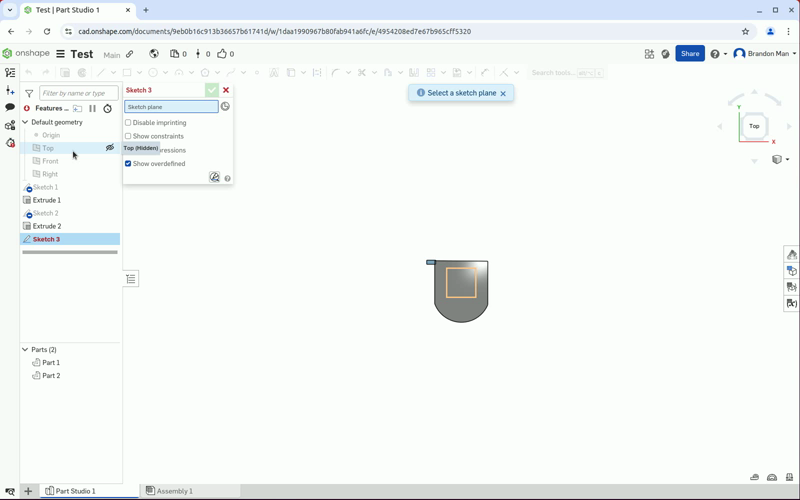
click(73, 150)
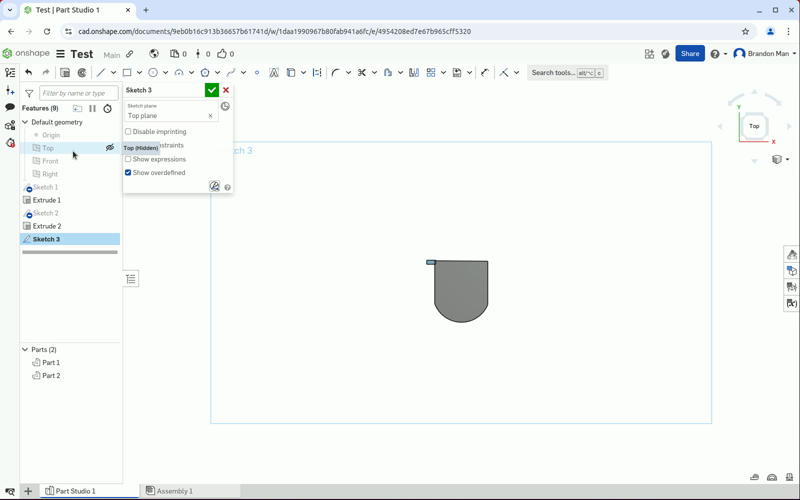
mouse_move(73, 352)
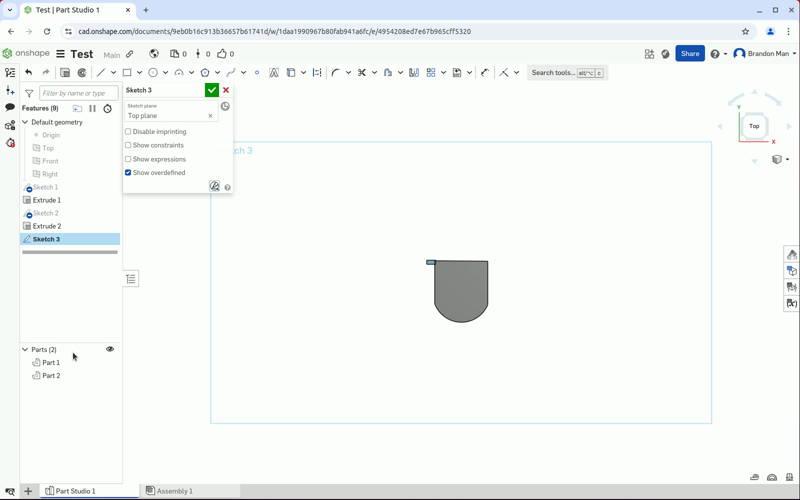
key(y)
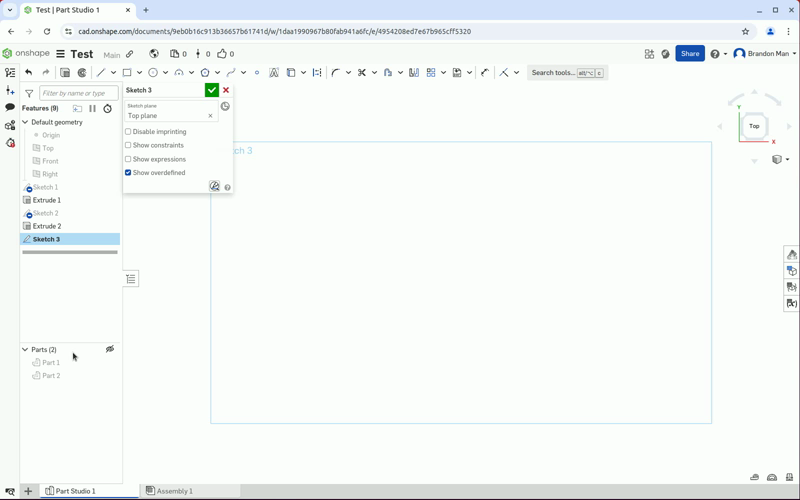
key(l)
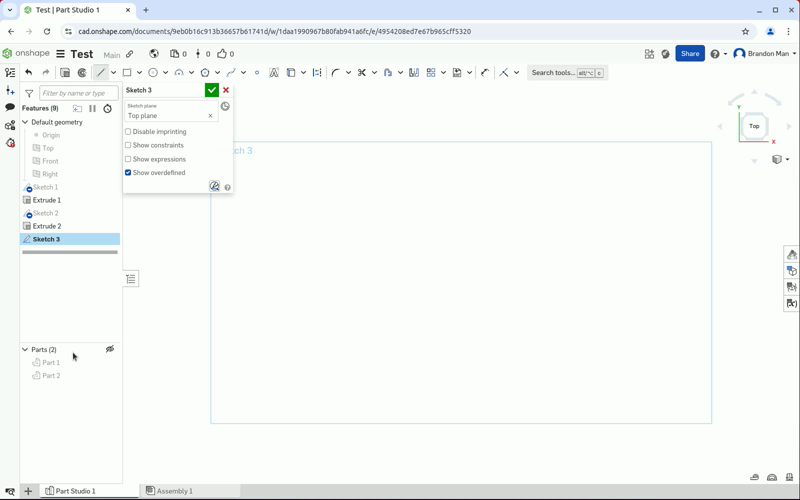
key_down(shift)
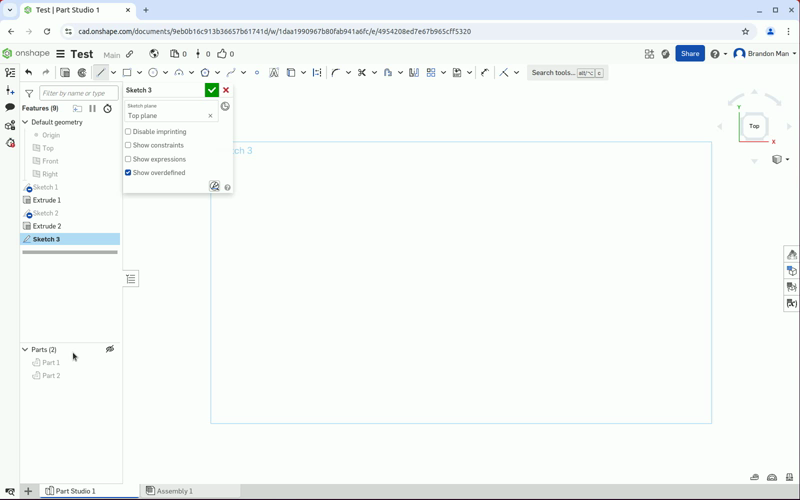
mouse_move(486, 264)
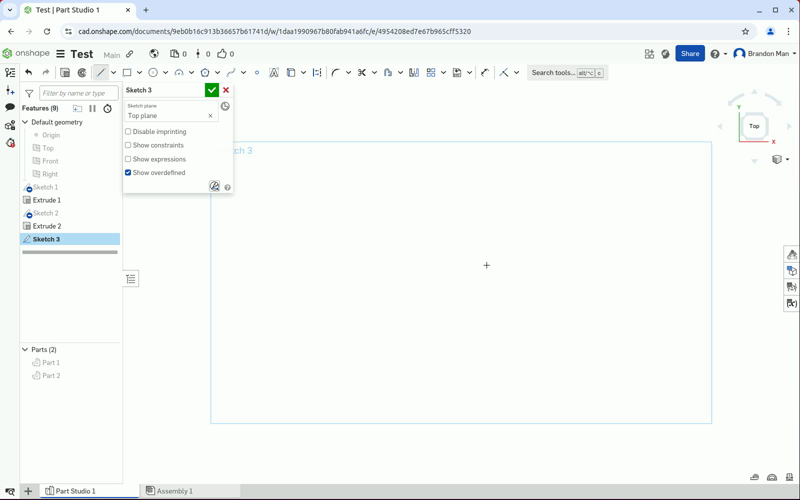
click(486, 264)
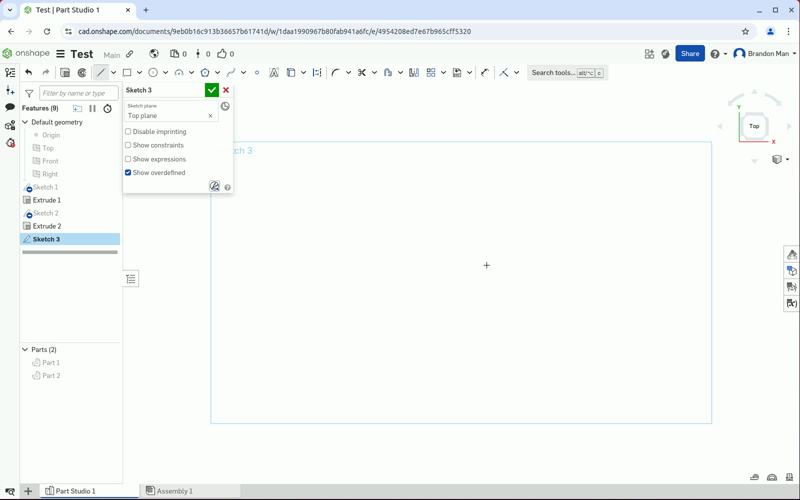
key_up(shift)
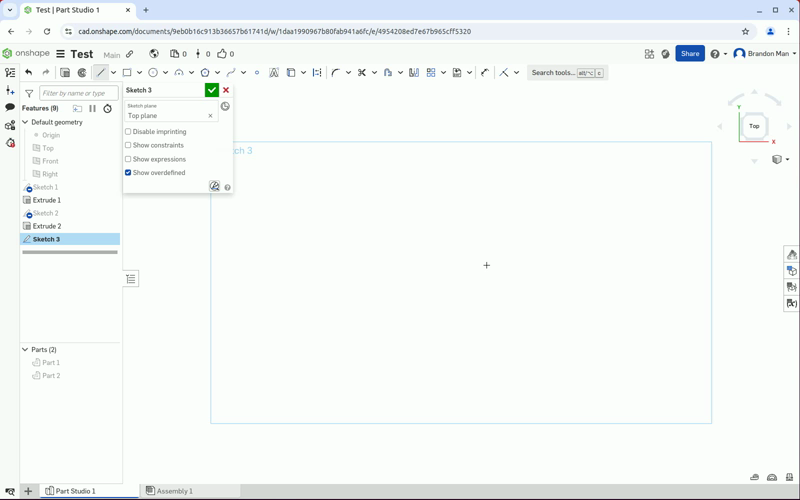
key_down(shift)
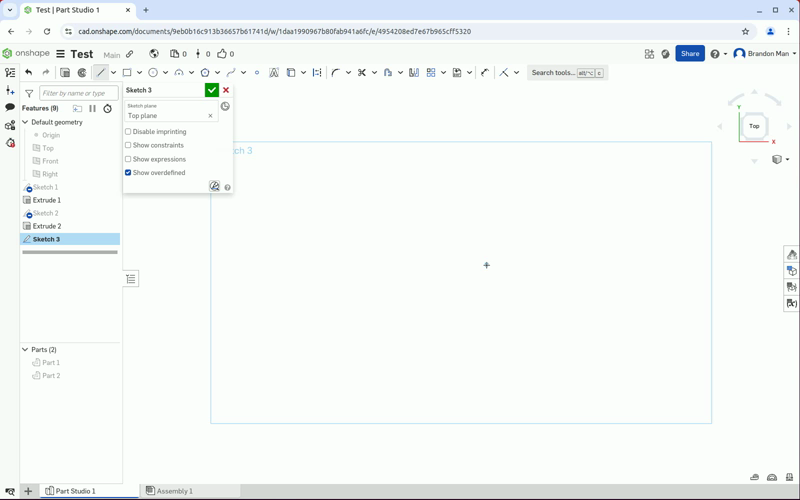
mouse_move(516, 264)
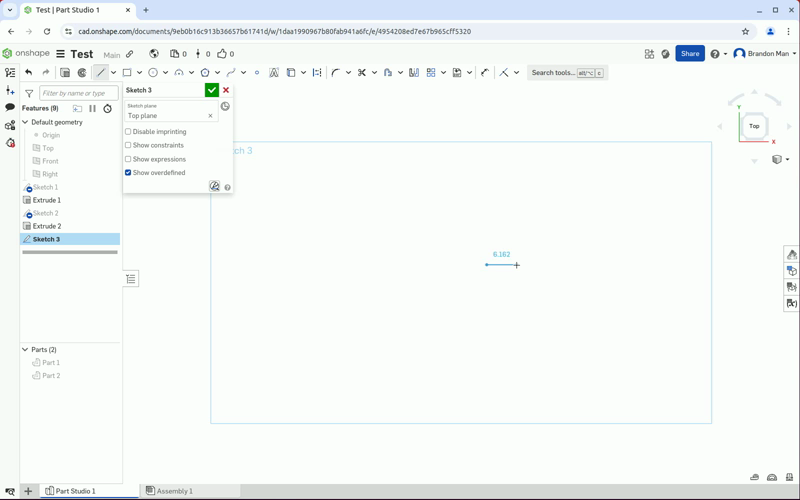
mouse_move(495, 264)
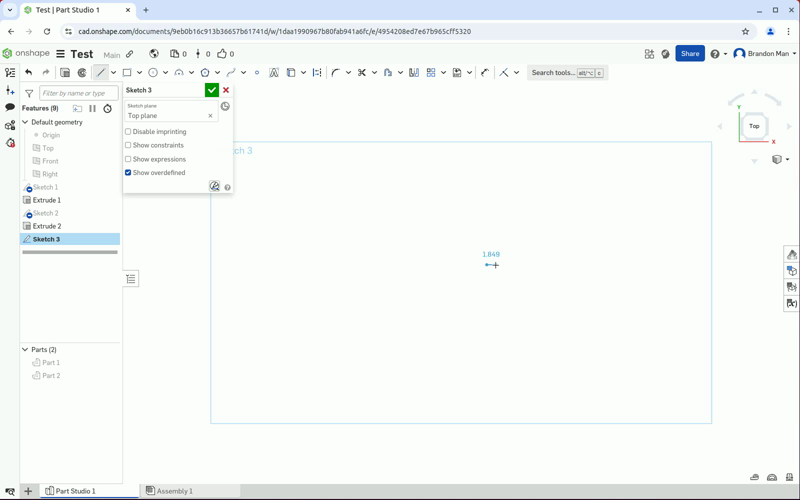
click(495, 264)
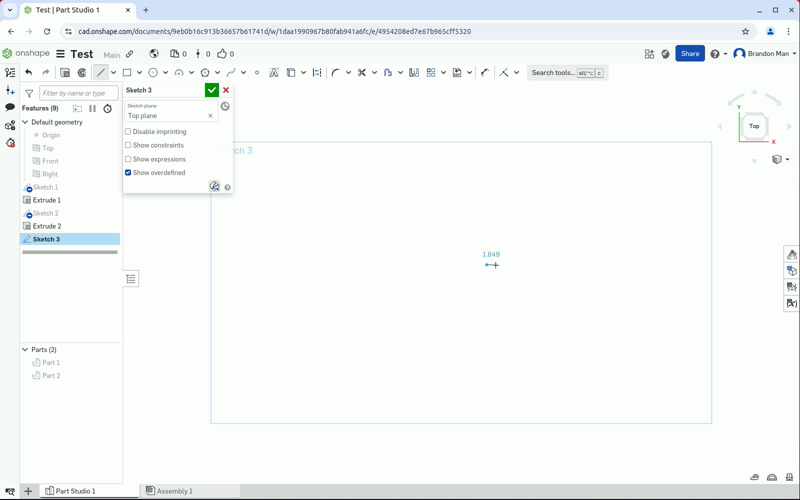
key_up(shift)
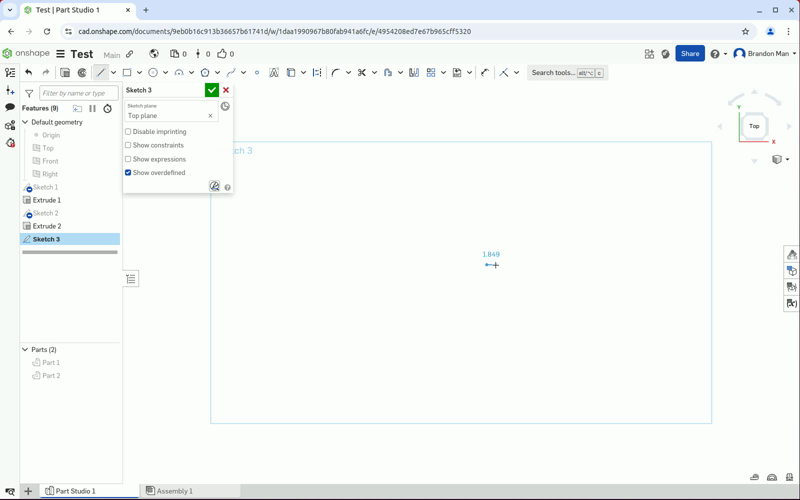
key_down(shift)
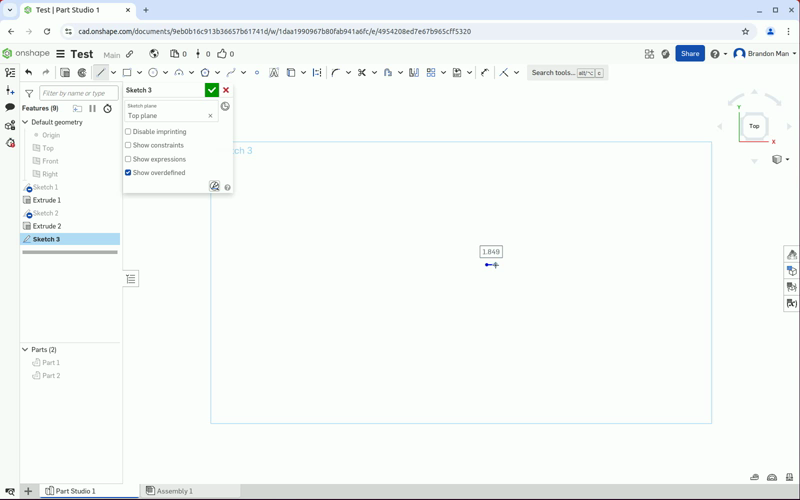
mouse_move(525, 264)
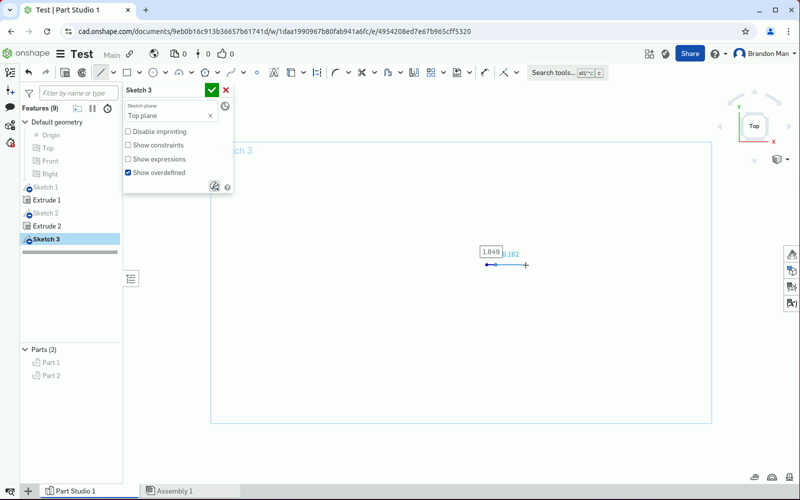
mouse_move(495, 261)
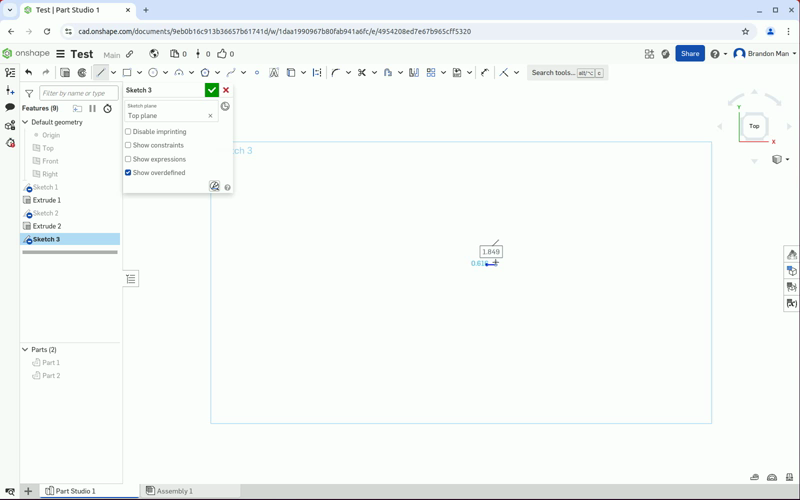
scroll(6)
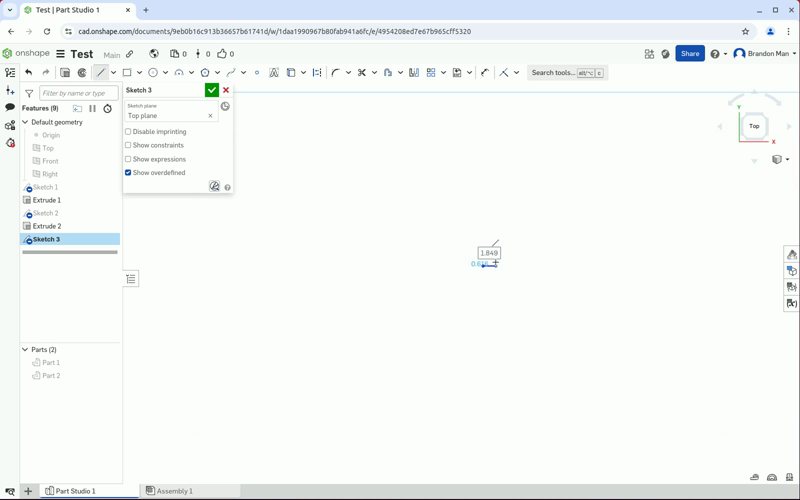
scroll(6)
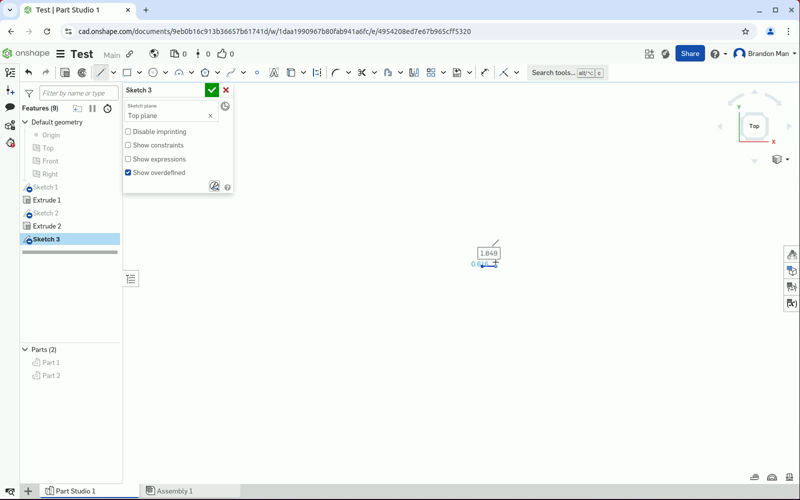
scroll(6)
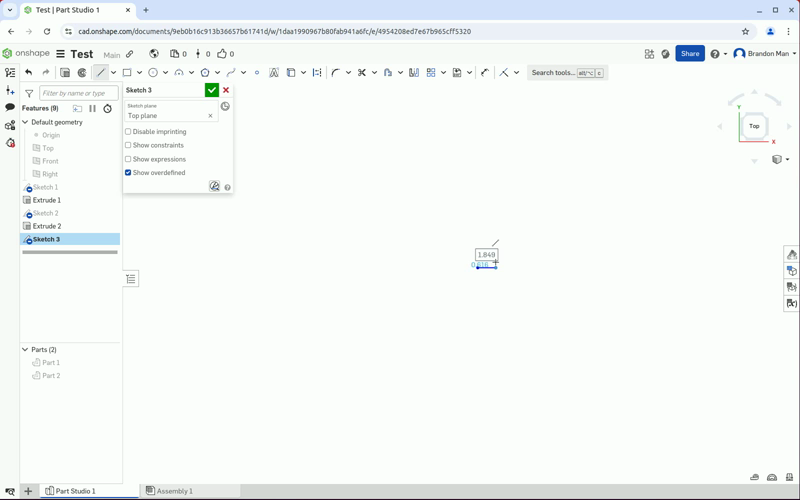
scroll(6)
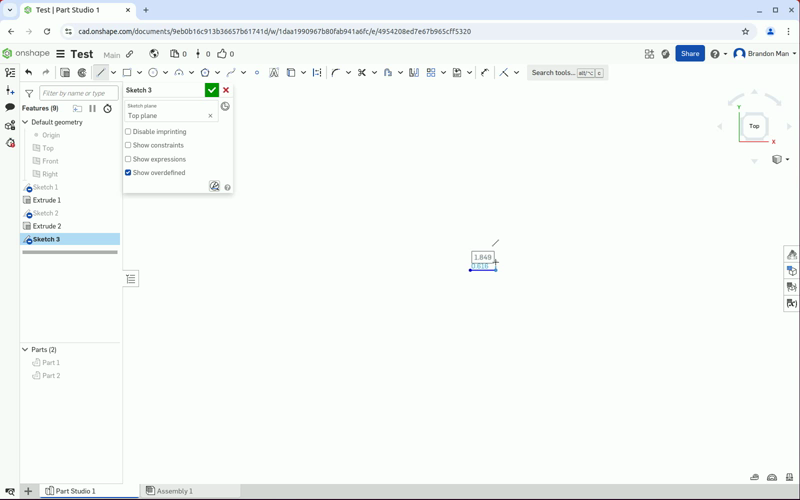
scroll(6)
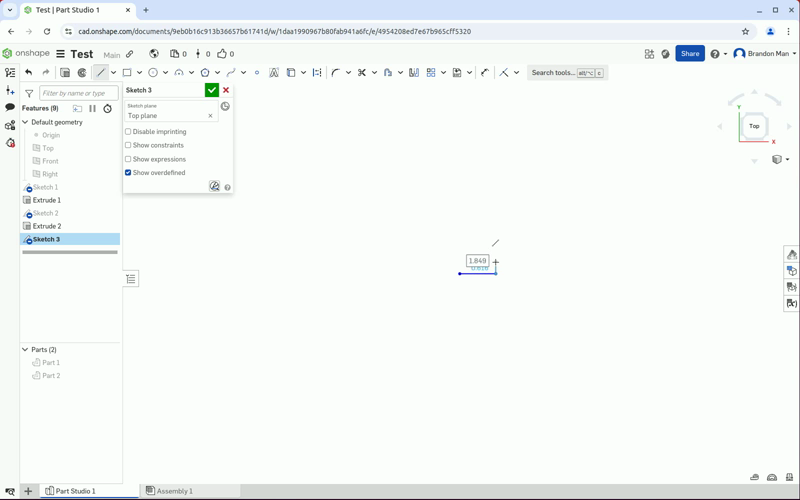
scroll(6)
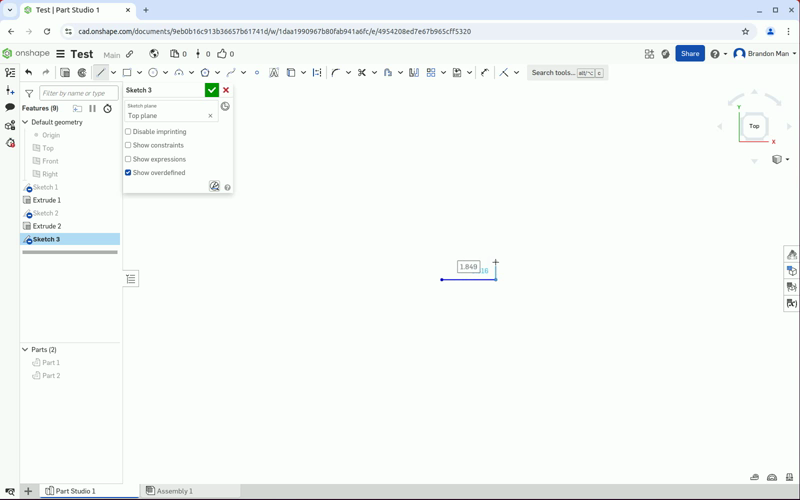
scroll(6)
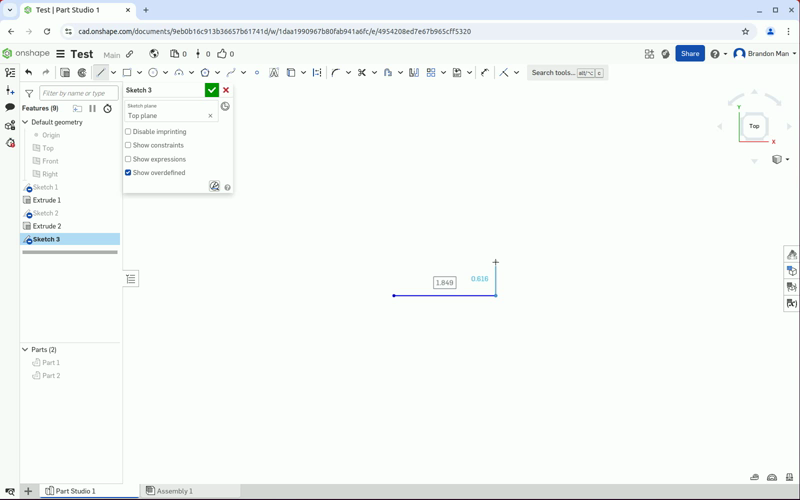
click(495, 261)
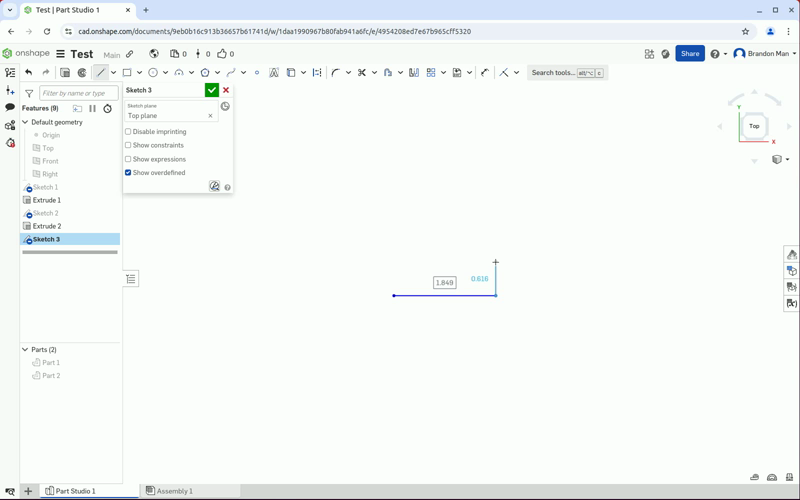
scroll(-6)
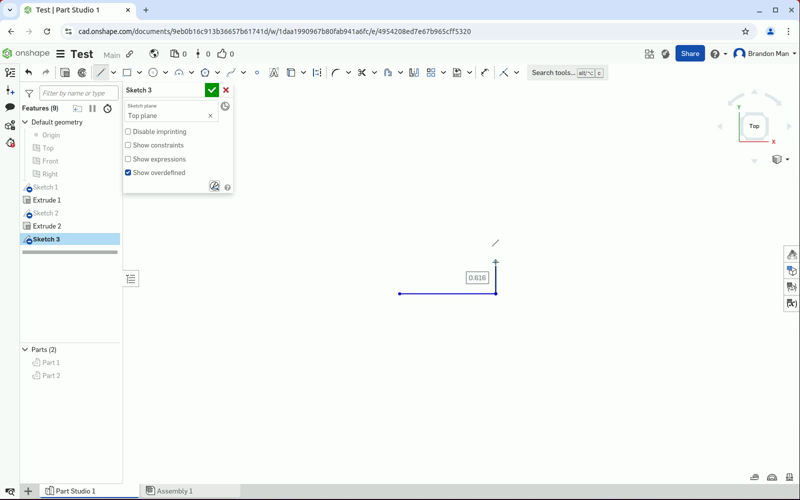
scroll(-6)
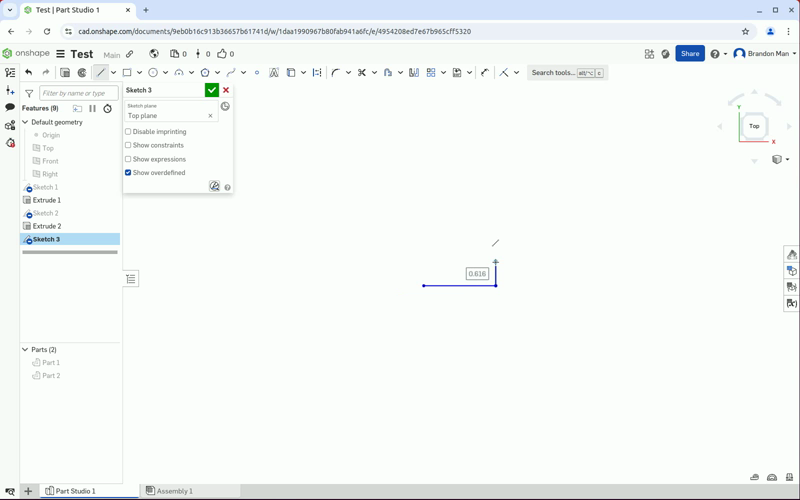
scroll(-6)
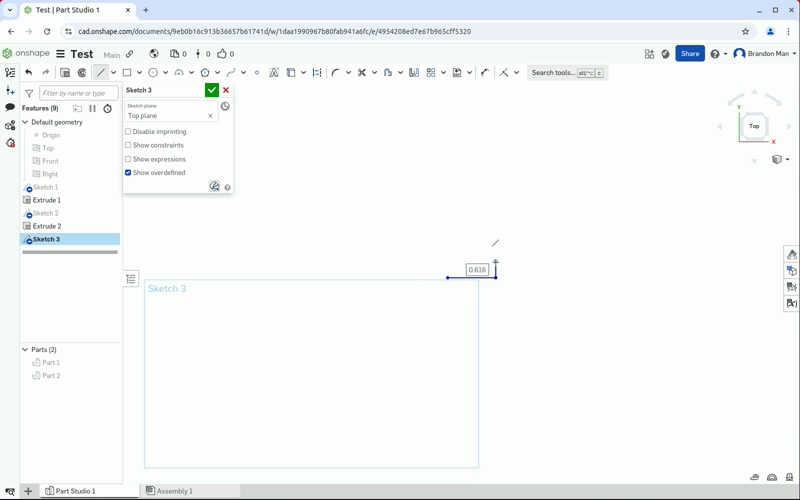
scroll(-6)
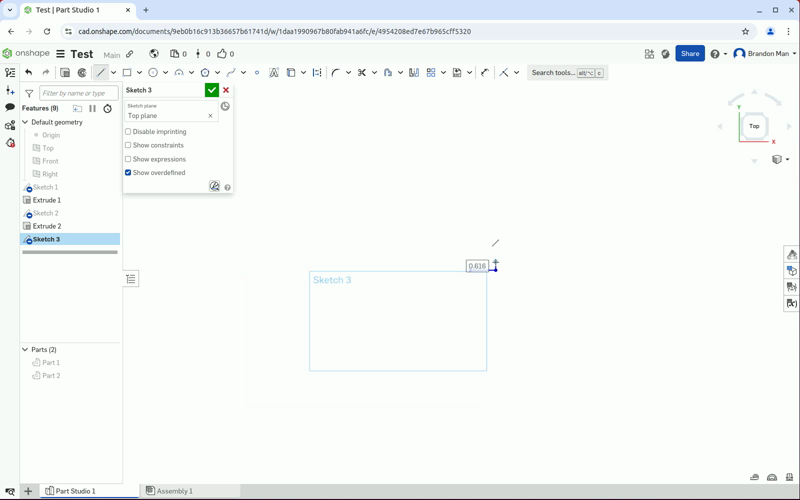
scroll(-6)
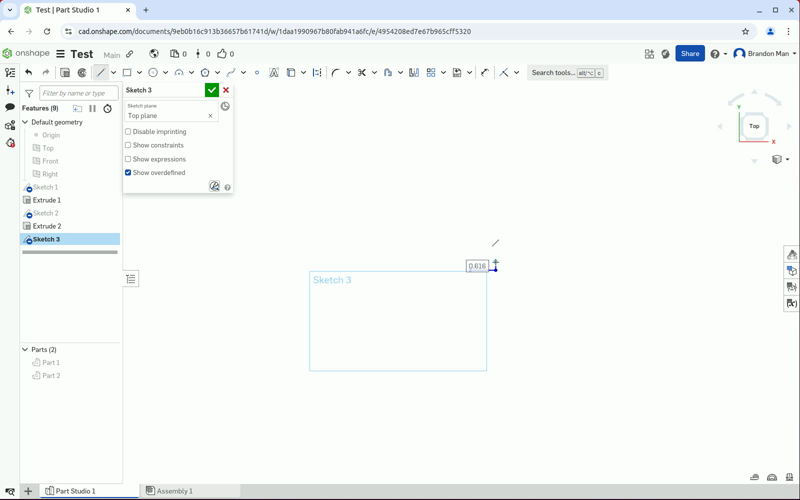
scroll(-6)
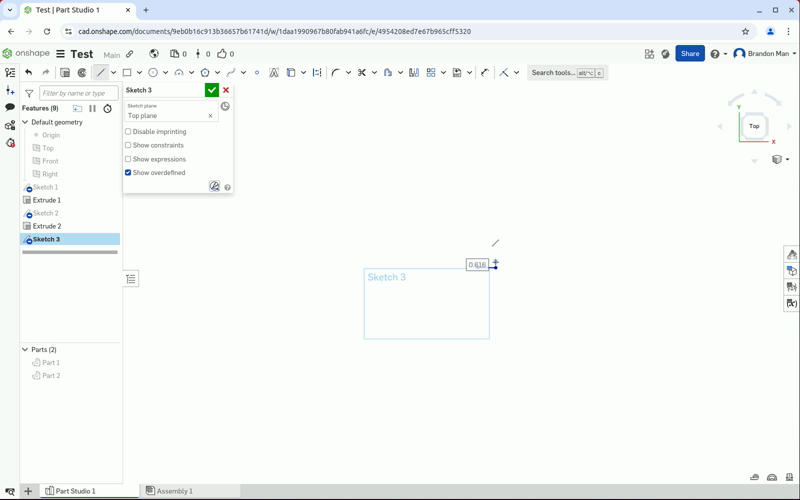
scroll(-6)
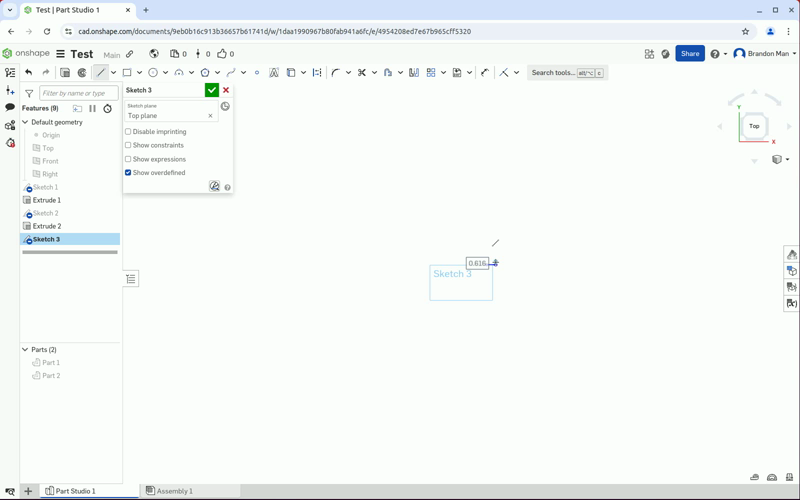
key_up(shift)
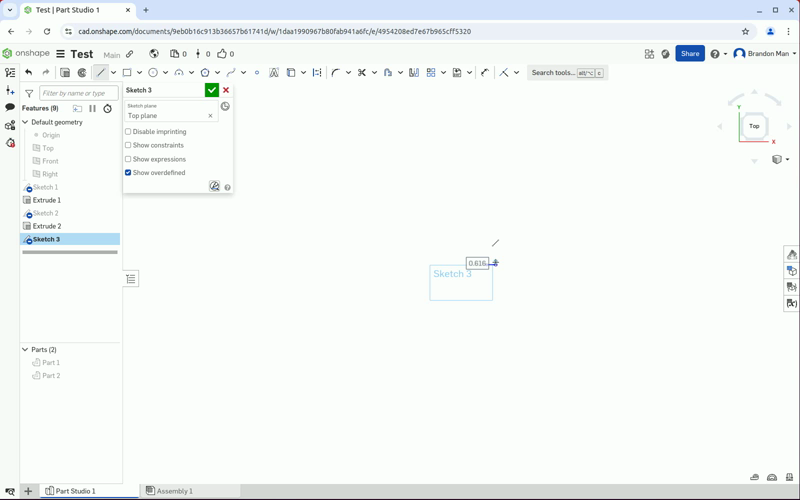
key_down(shift)
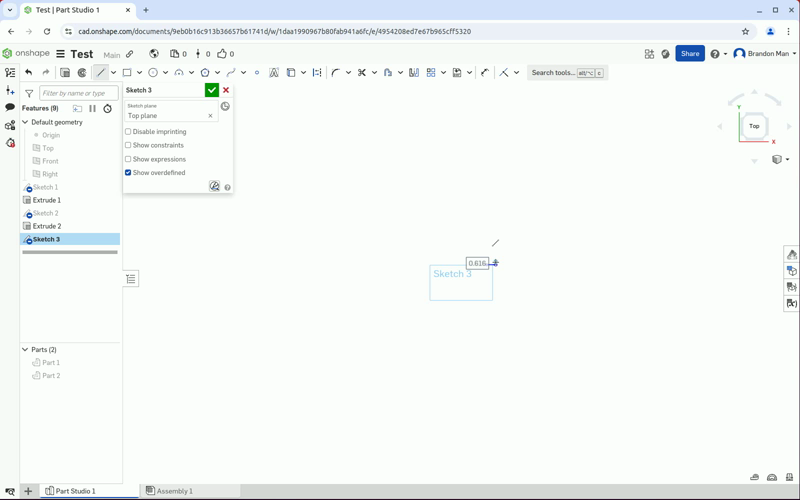
mouse_move(525, 261)
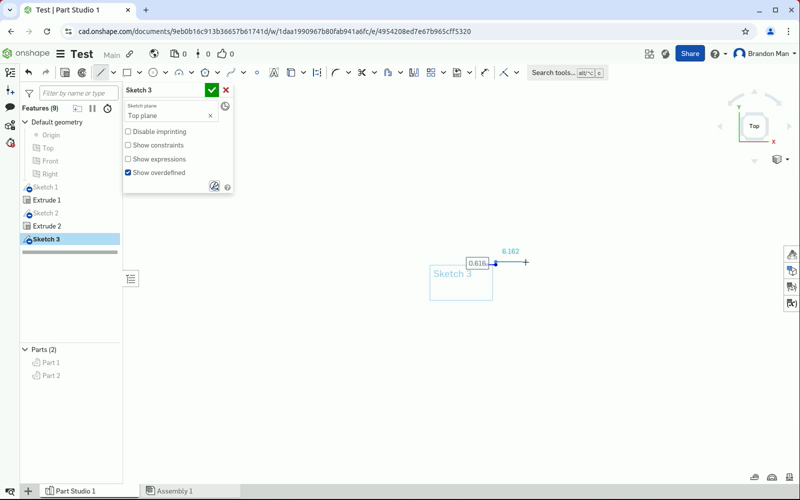
mouse_move(486, 261)
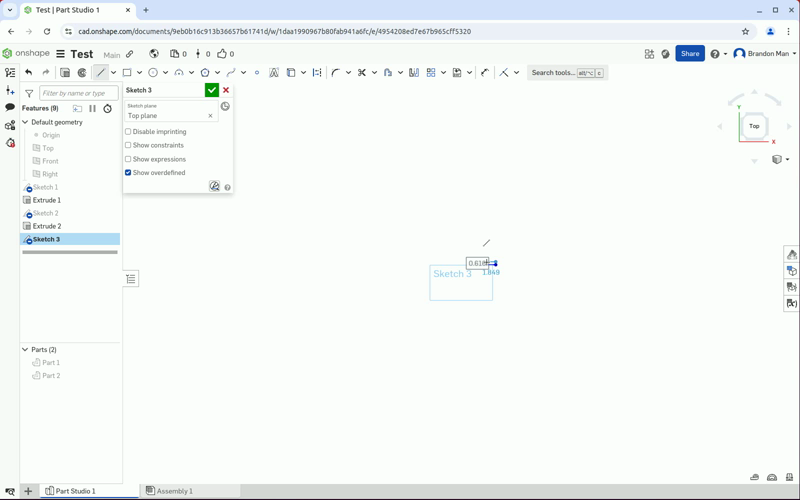
scroll(6)
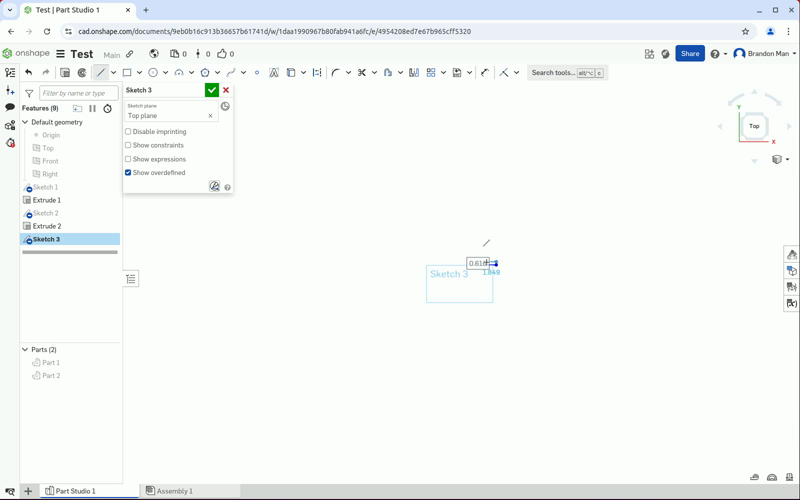
scroll(6)
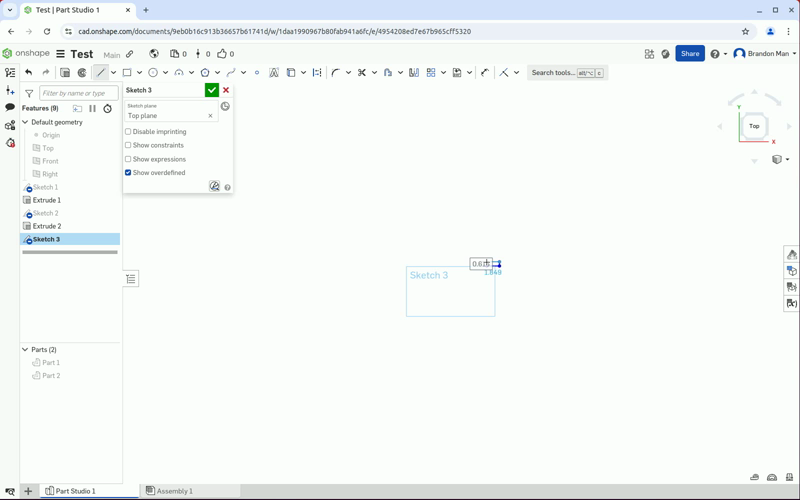
scroll(6)
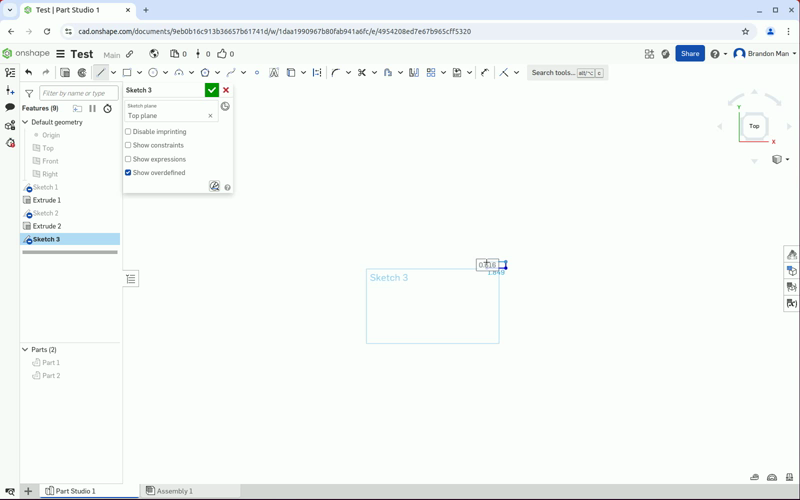
scroll(6)
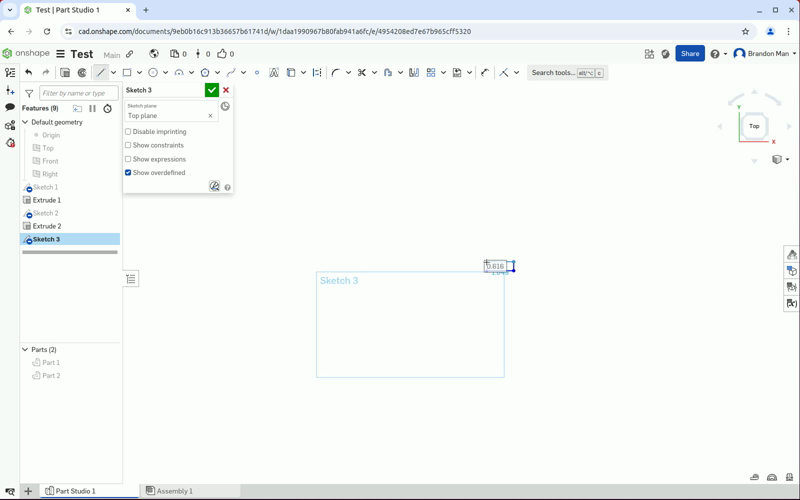
scroll(6)
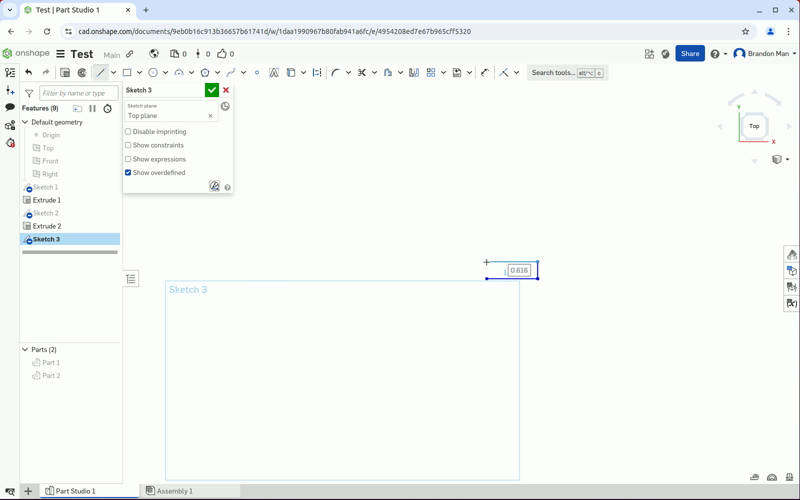
scroll(6)
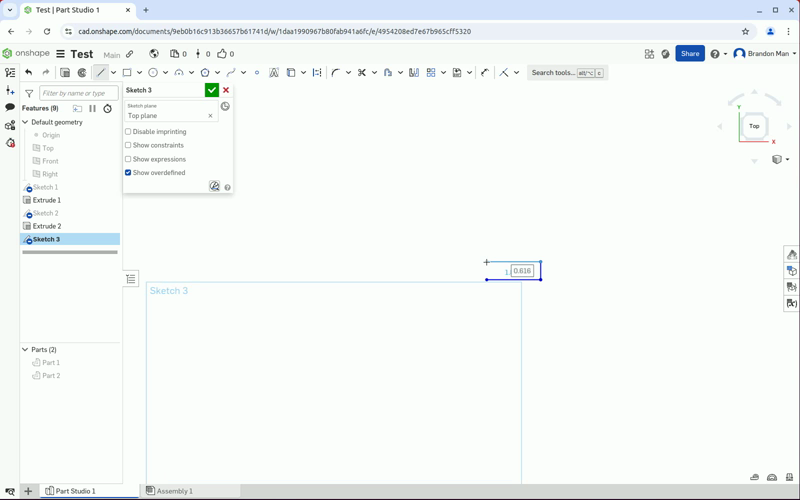
scroll(6)
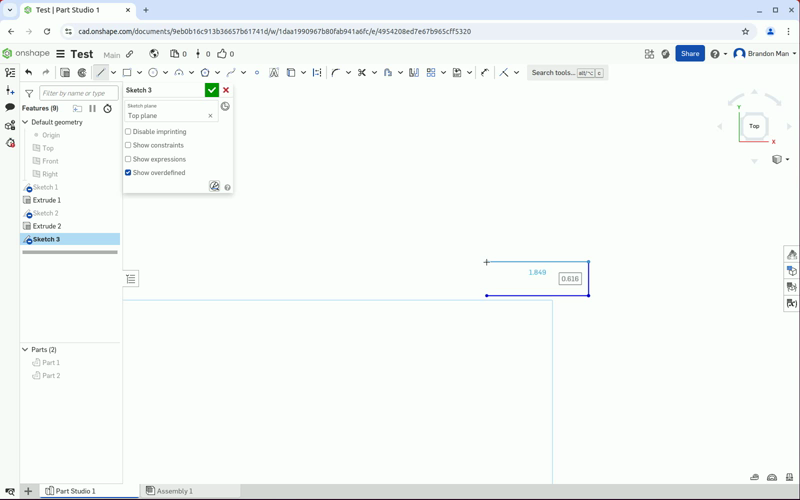
click(486, 261)
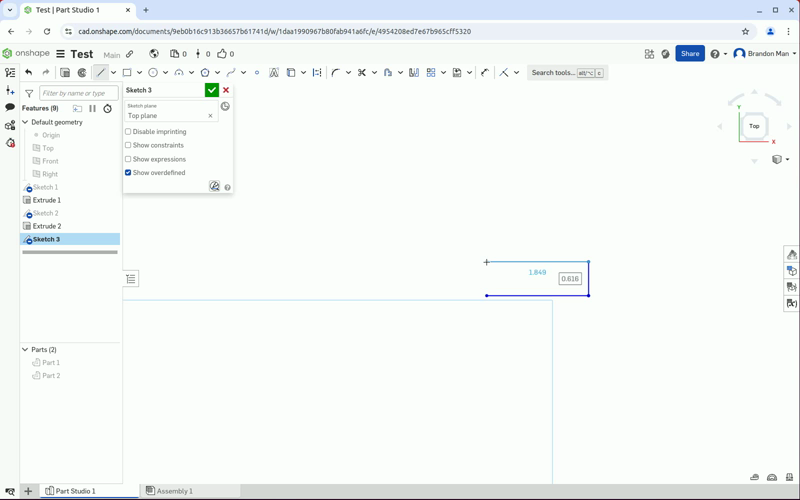
scroll(-6)
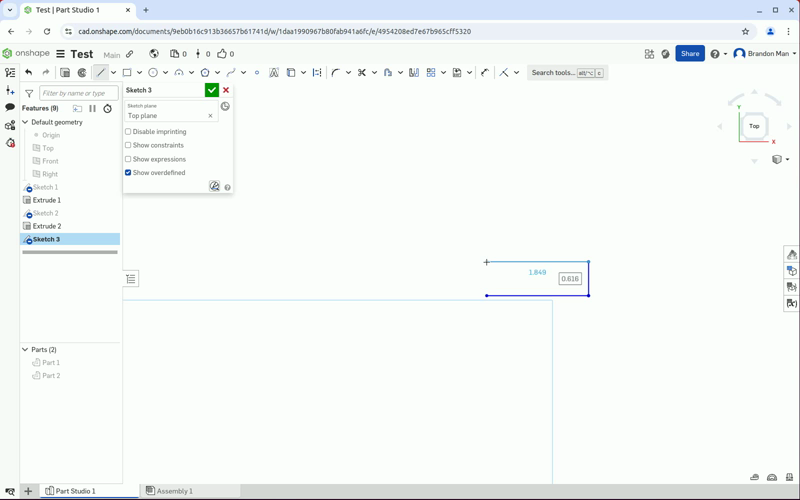
scroll(-6)
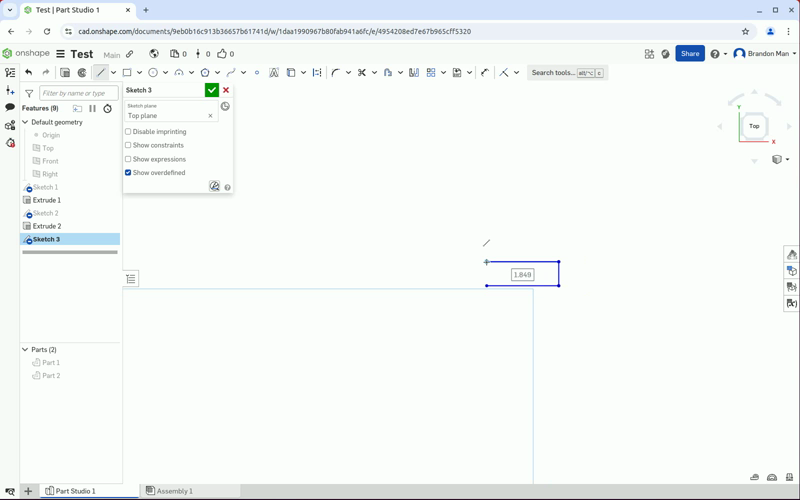
scroll(-6)
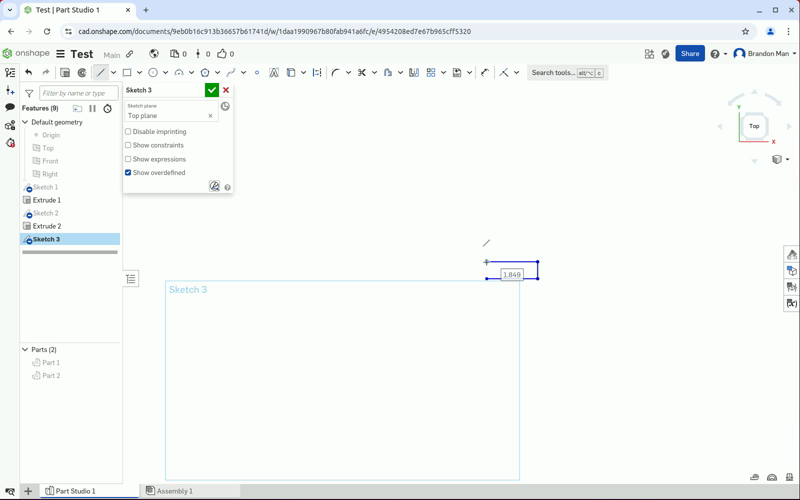
scroll(-6)
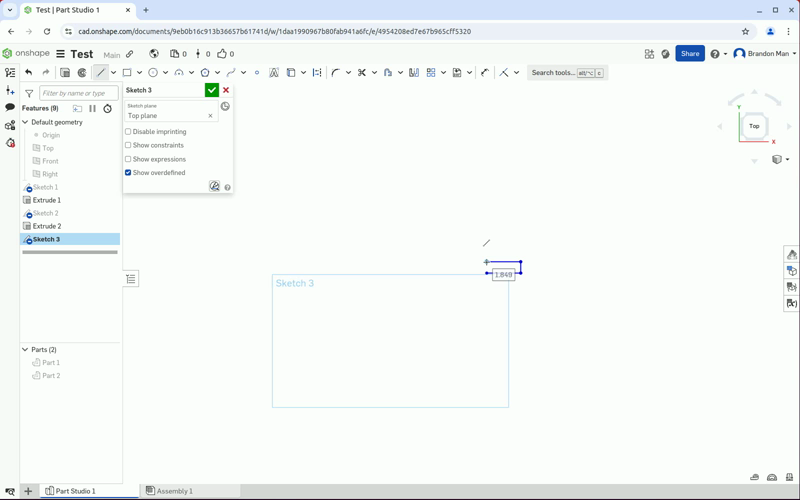
scroll(-6)
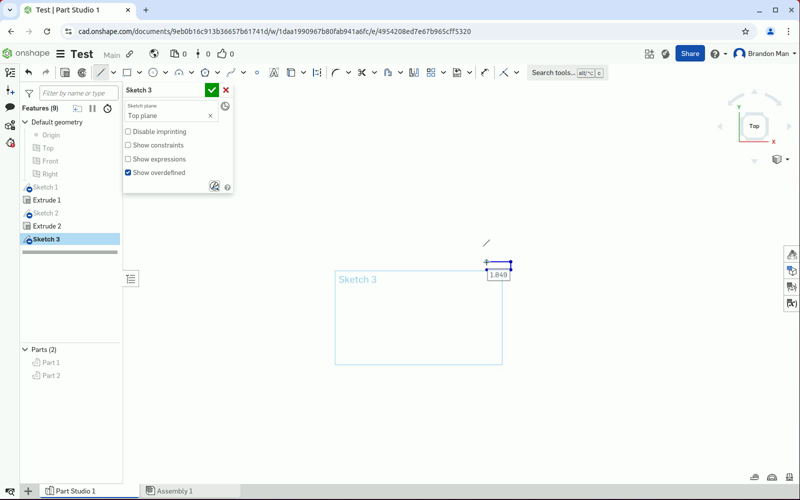
scroll(-6)
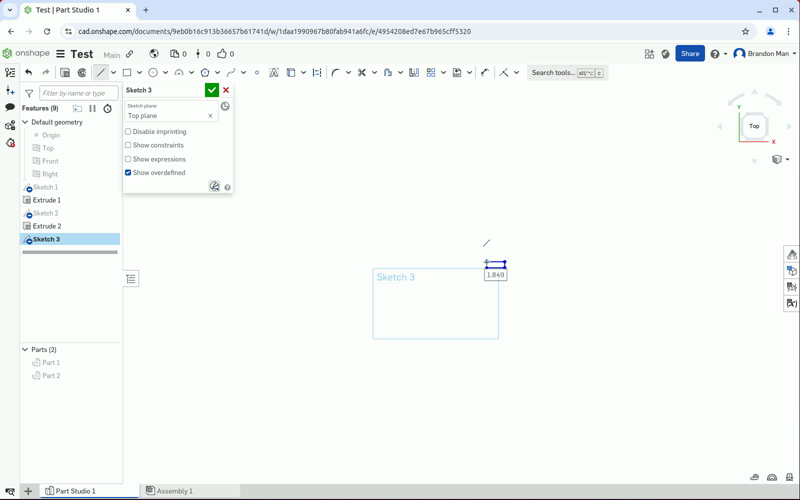
scroll(-6)
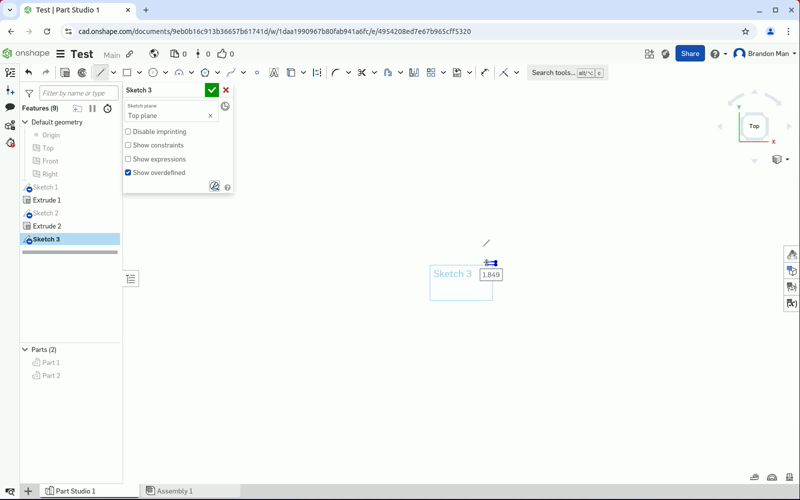
key_up(shift)
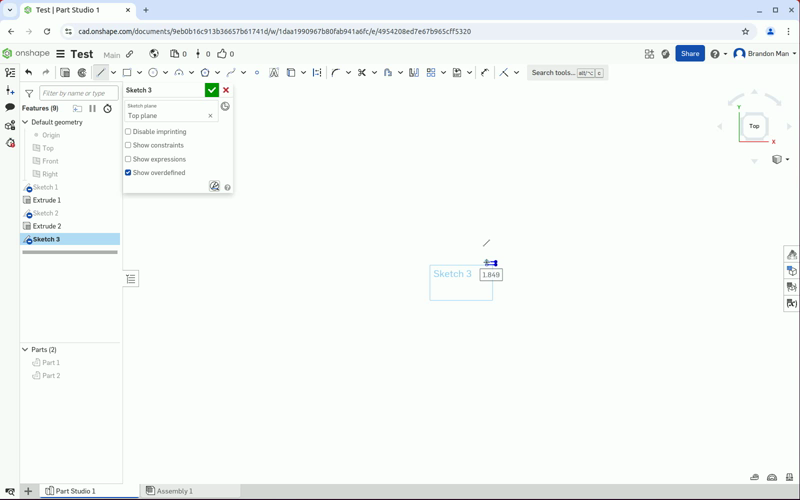
mouse_move(516, 261)
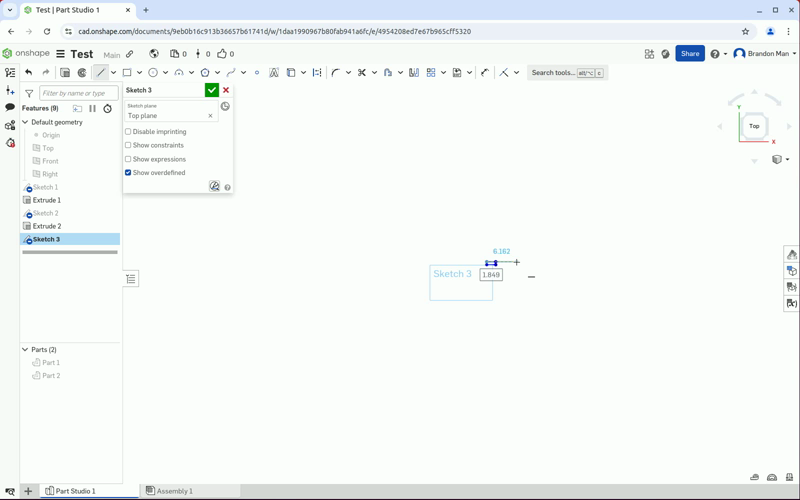
key_down(shift)
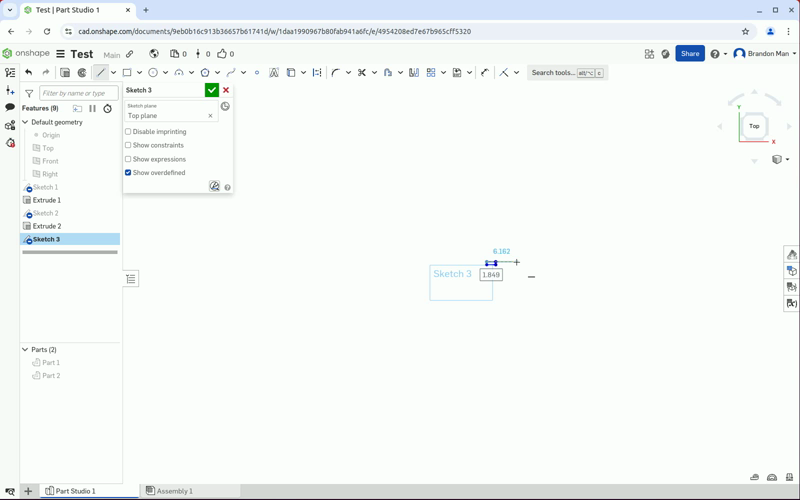
mouse_move(486, 264)
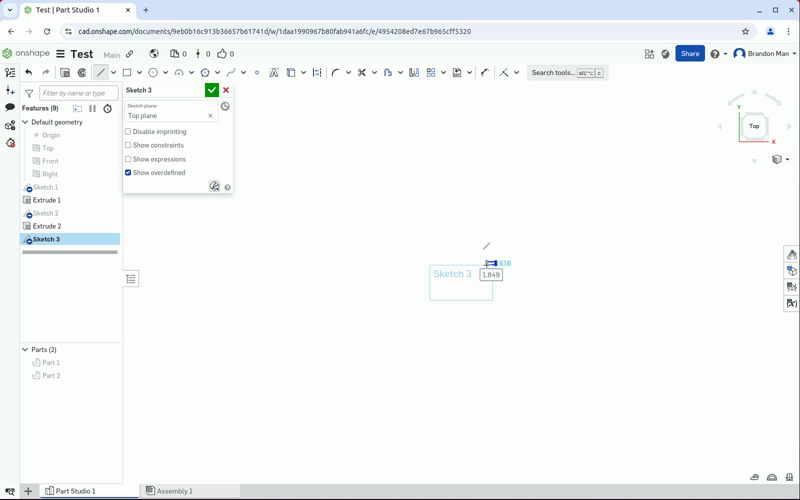
scroll(6)
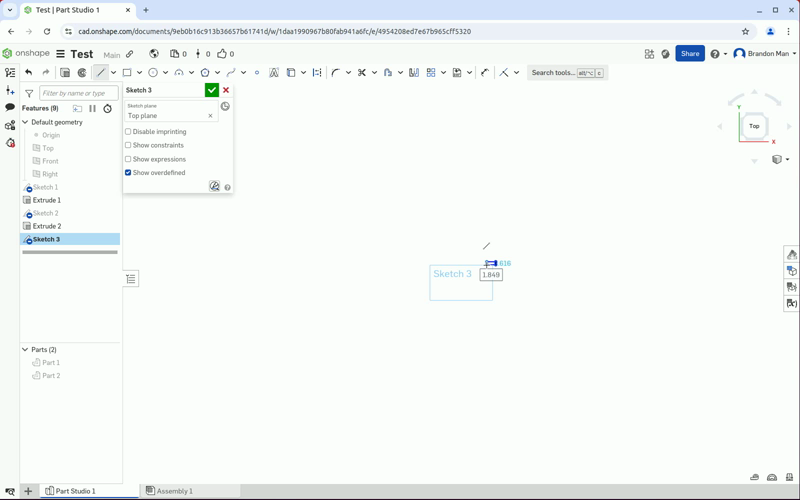
scroll(6)
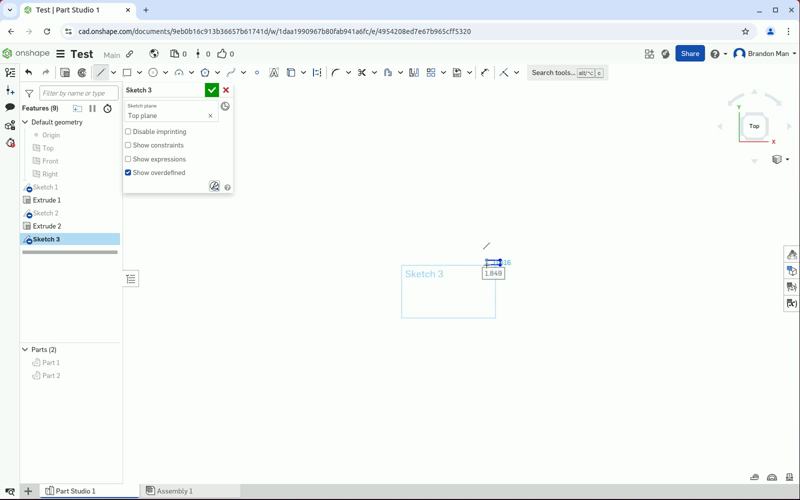
scroll(6)
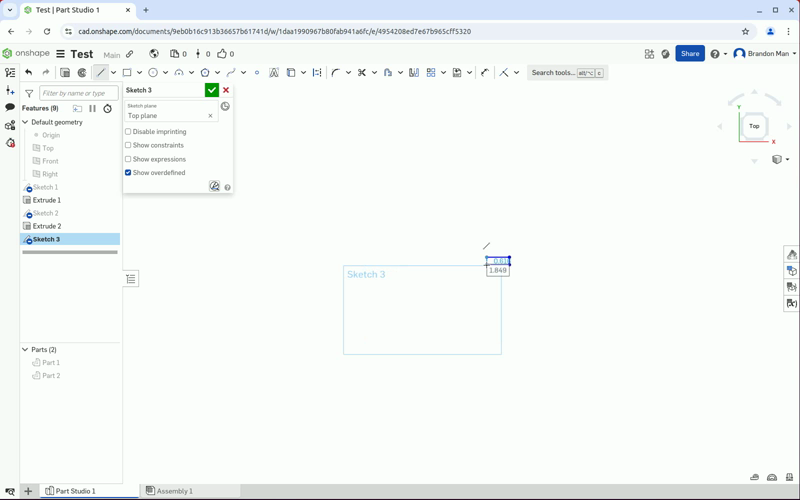
scroll(6)
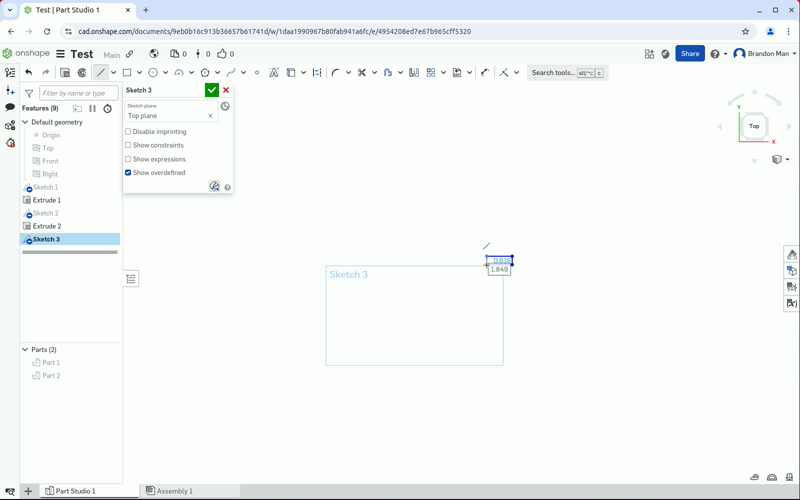
scroll(6)
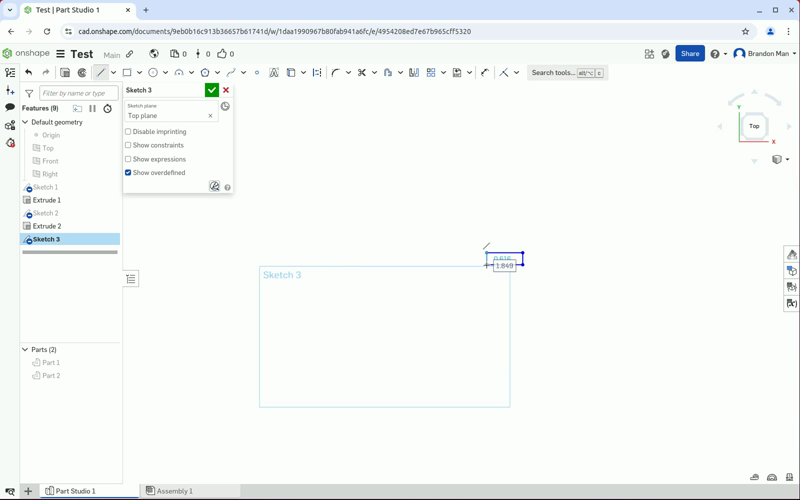
scroll(6)
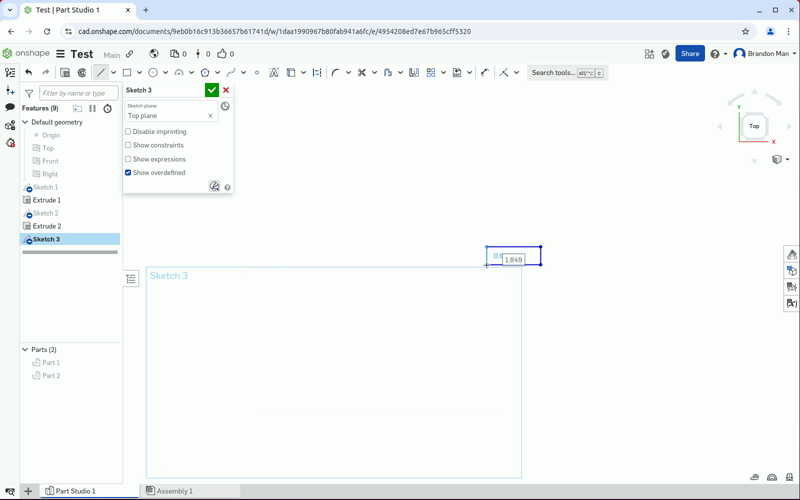
scroll(6)
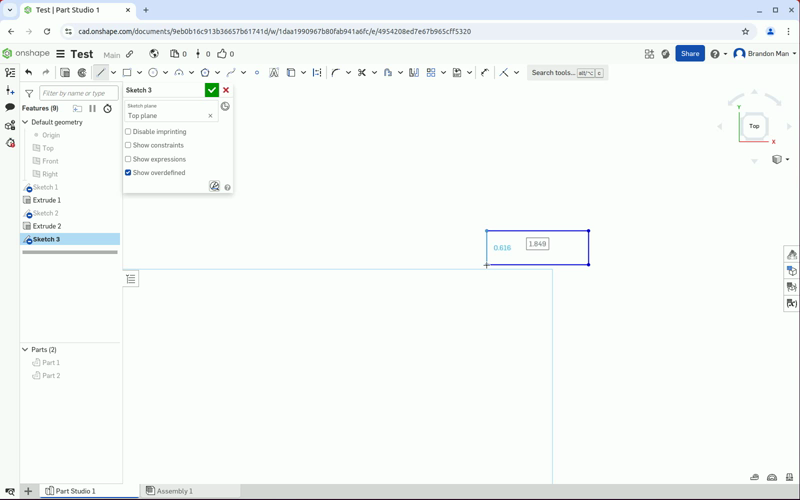
key_up(shift)
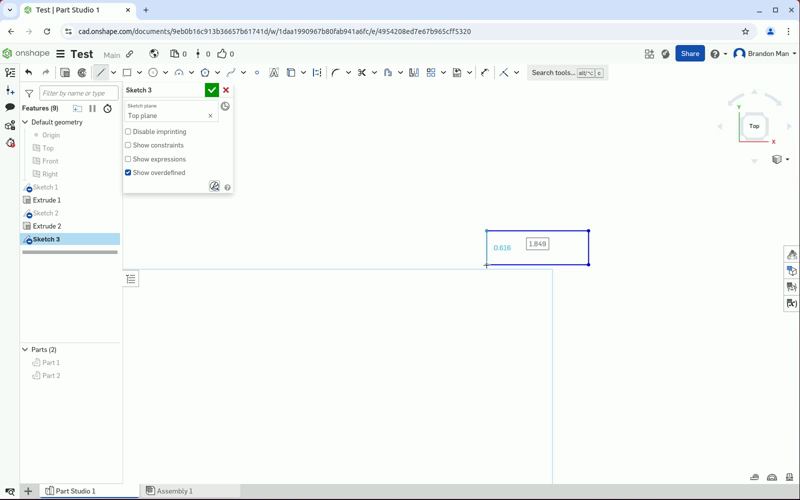
click(486, 264)
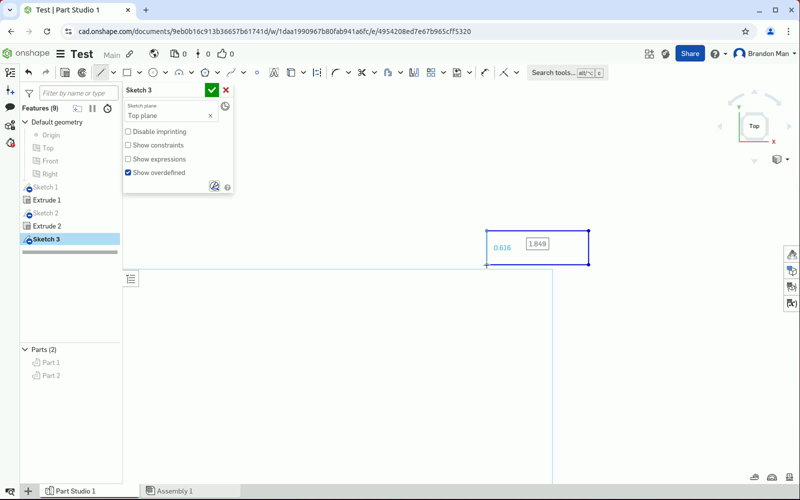
scroll(-6)
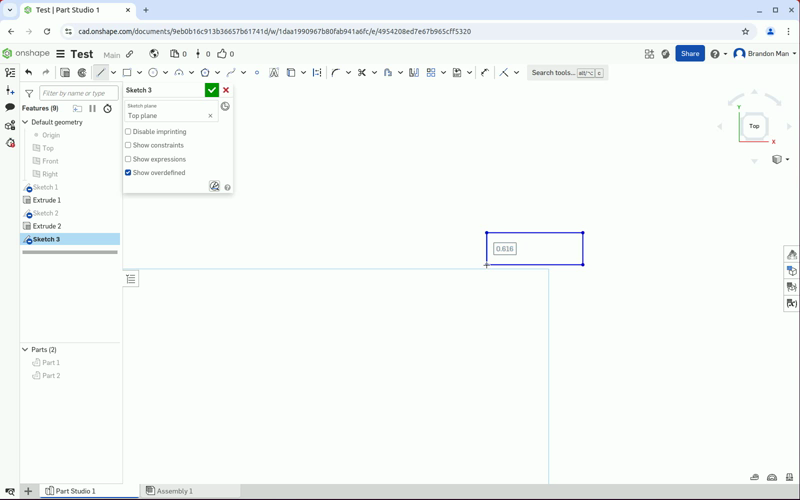
scroll(-6)
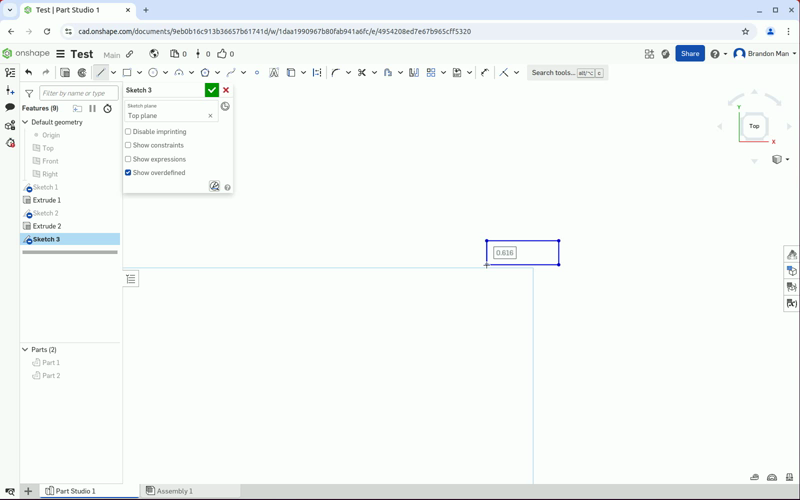
scroll(-6)
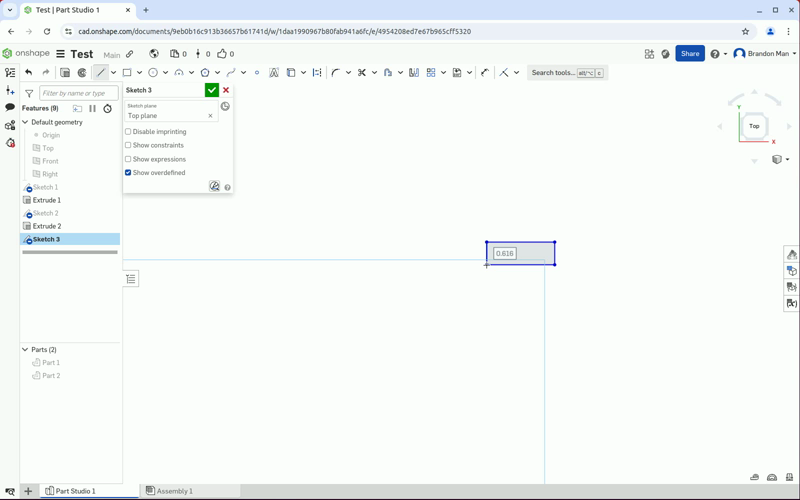
scroll(-6)
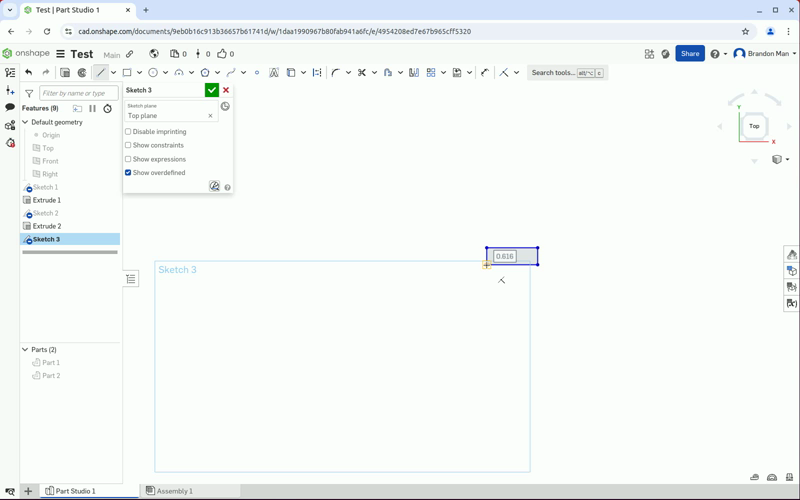
scroll(-6)
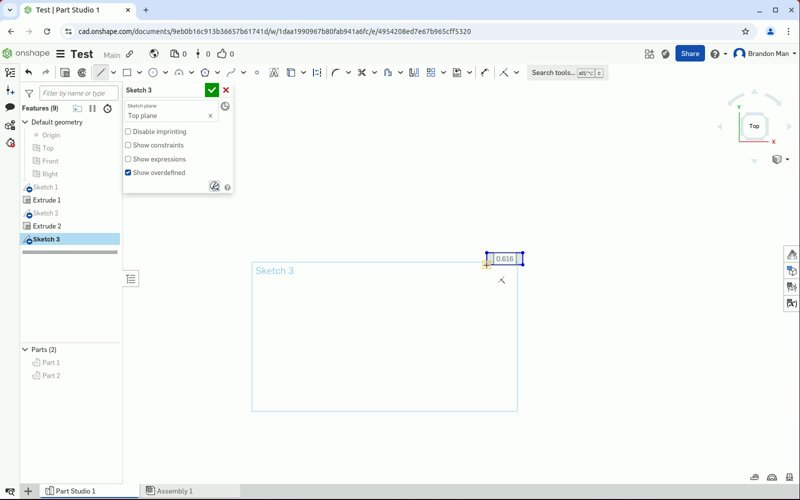
scroll(-6)
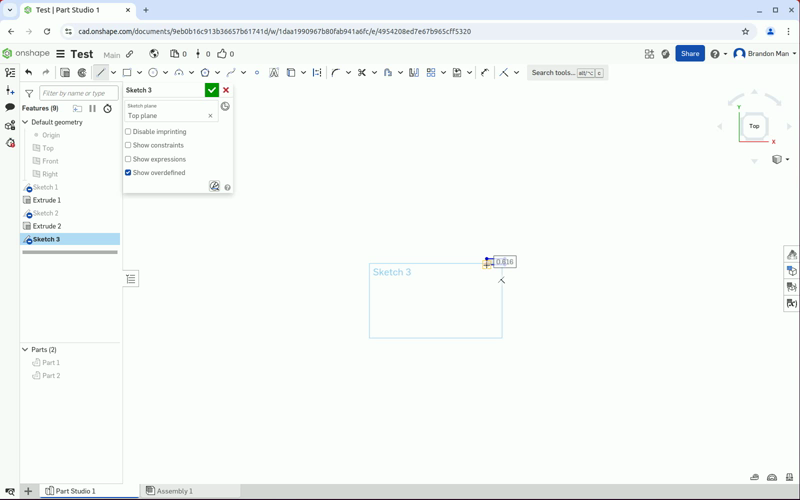
scroll(-6)
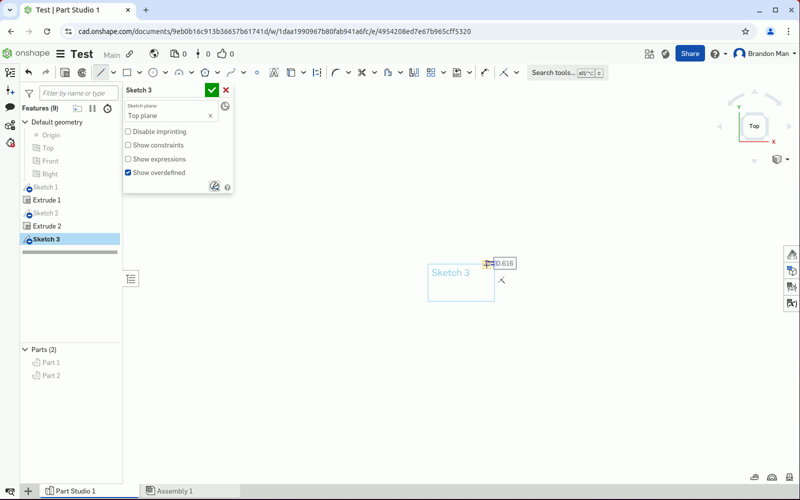
key(esc)
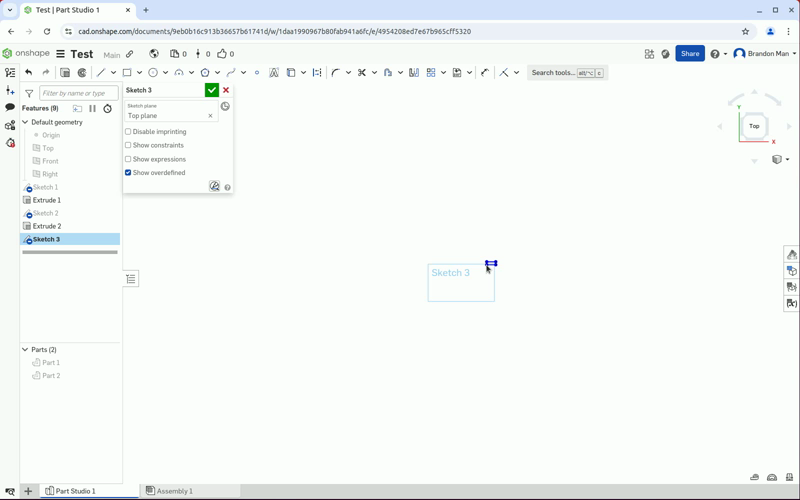
mouse_move(495, 262)
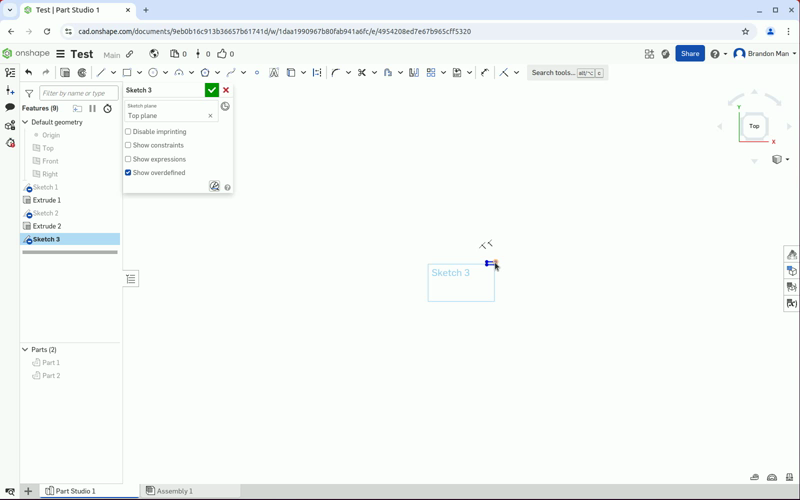
scroll(6)
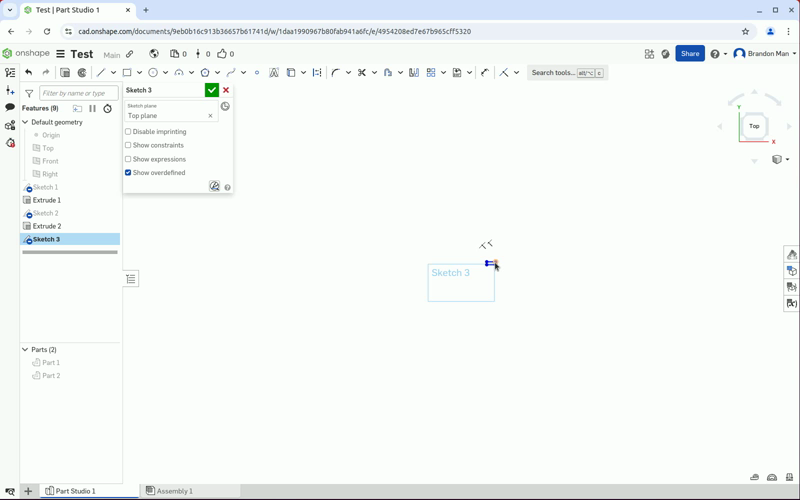
scroll(6)
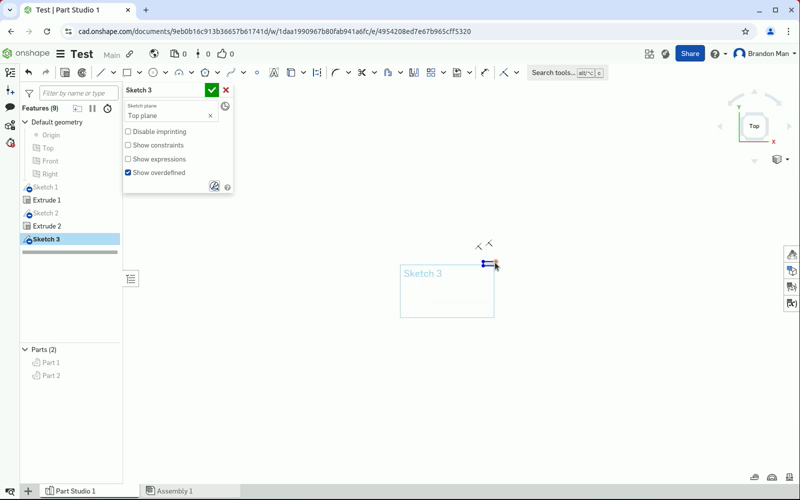
scroll(6)
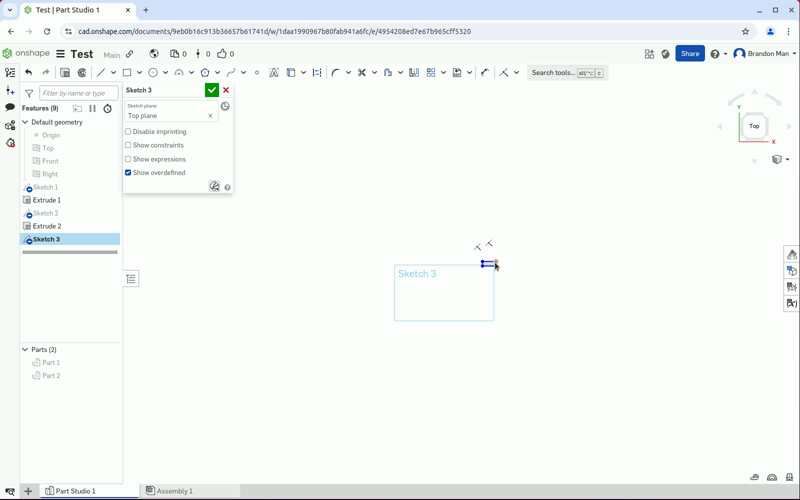
scroll(6)
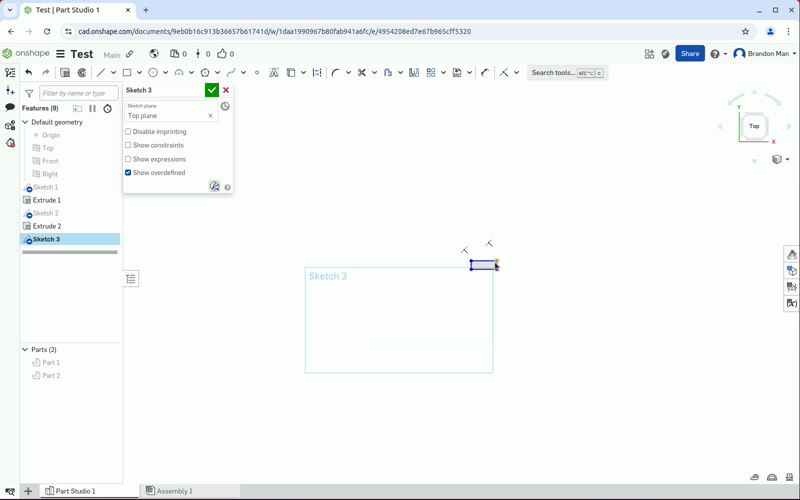
scroll(6)
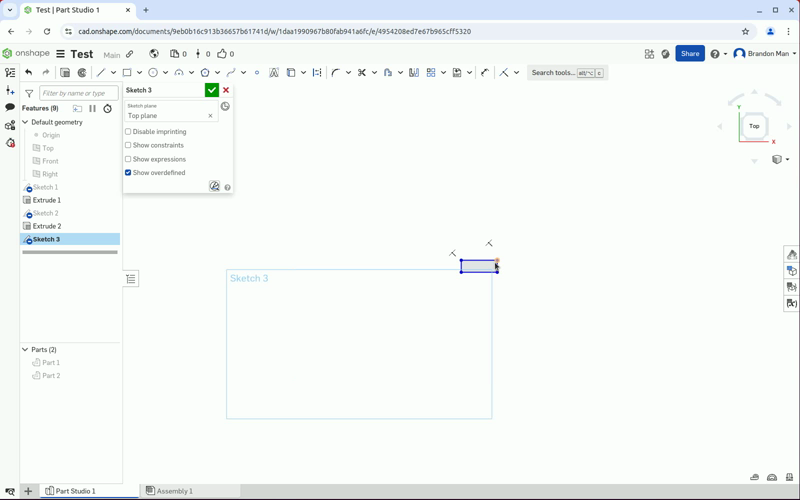
scroll(6)
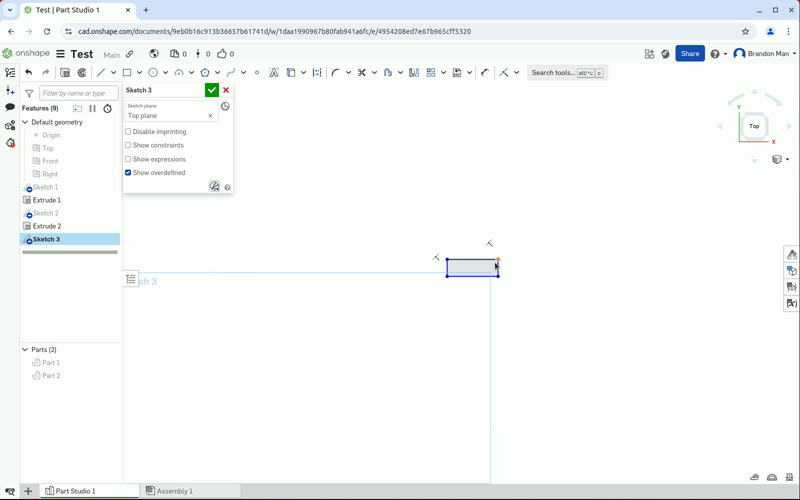
scroll(6)
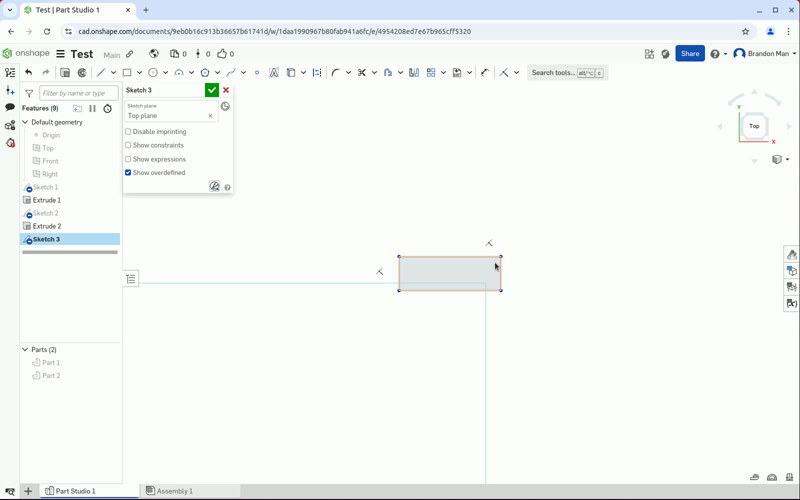
click(495, 262)
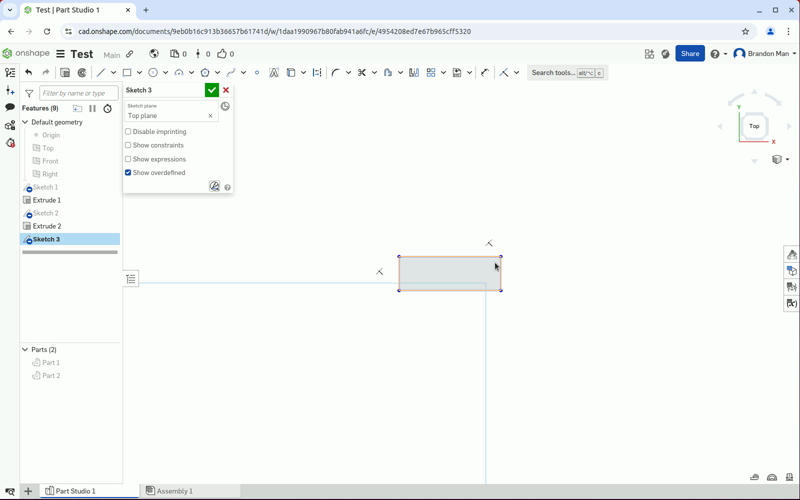
scroll(-6)
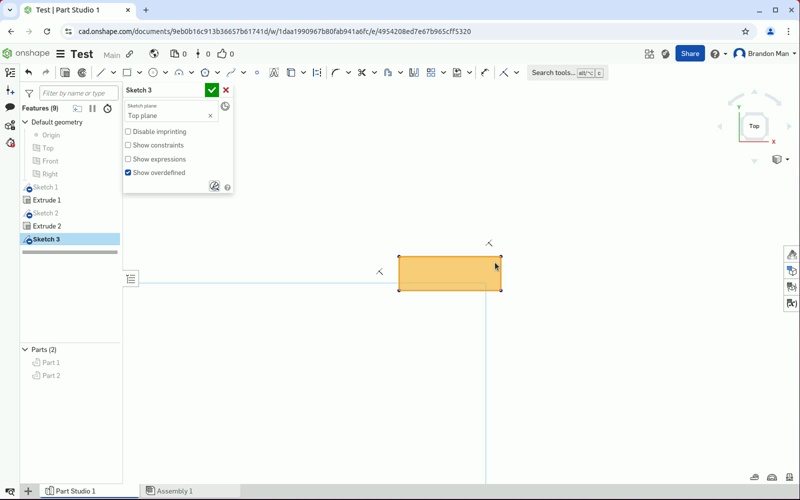
scroll(-6)
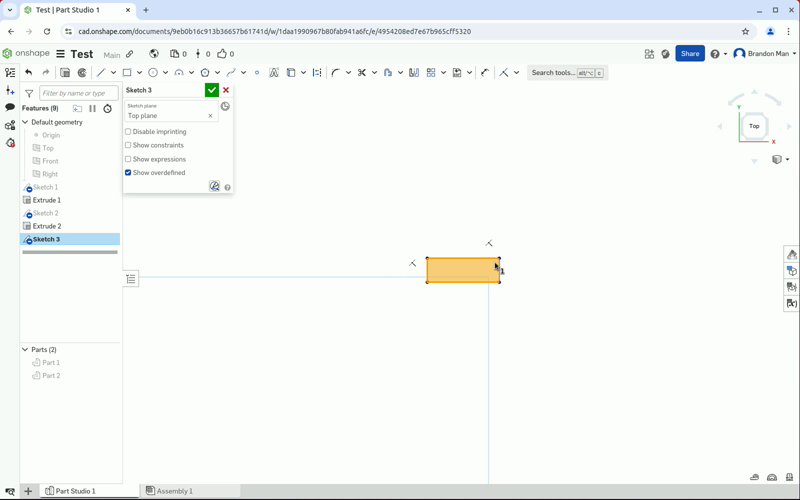
scroll(-6)
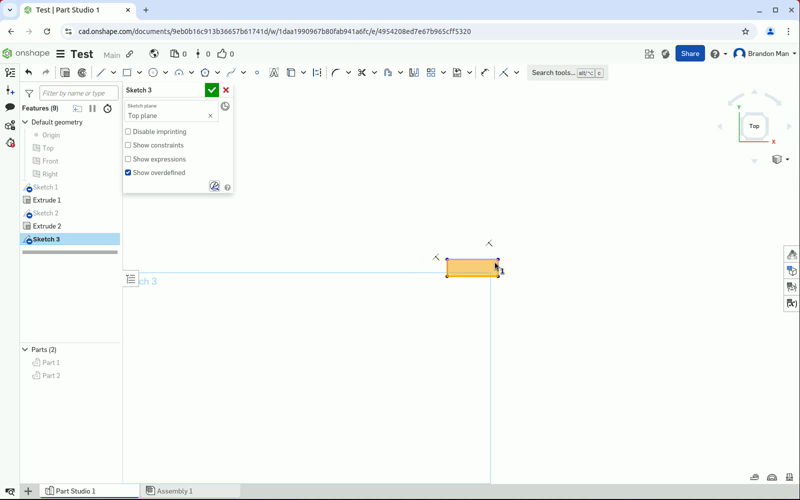
scroll(-6)
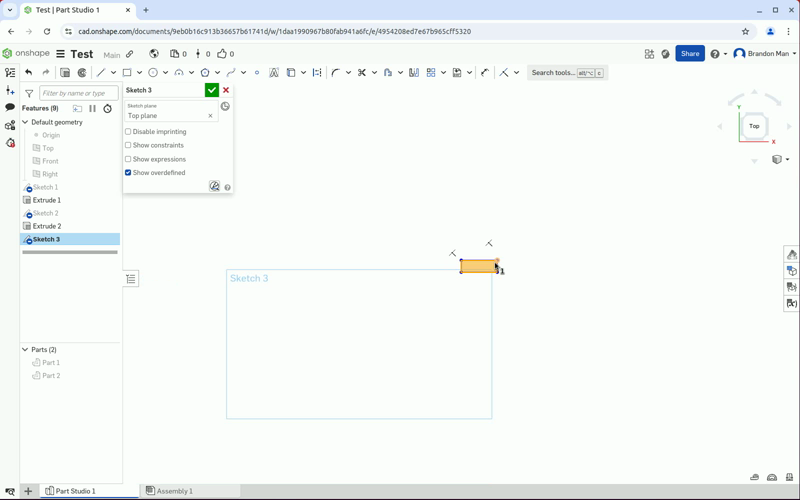
scroll(-6)
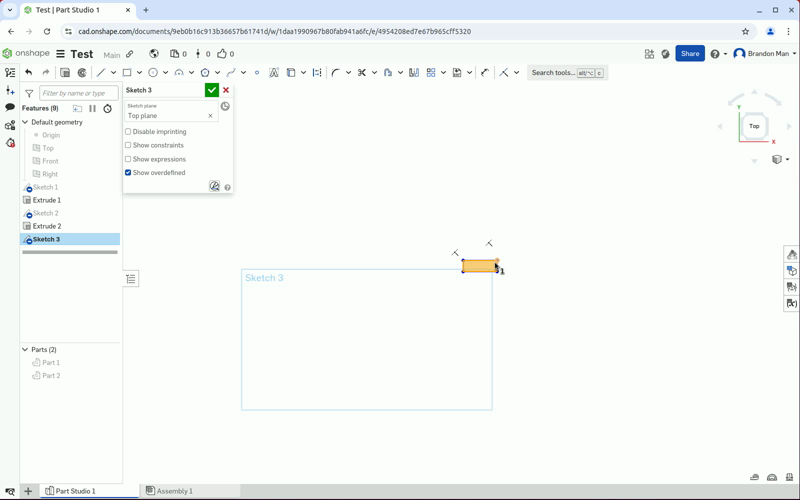
scroll(-6)
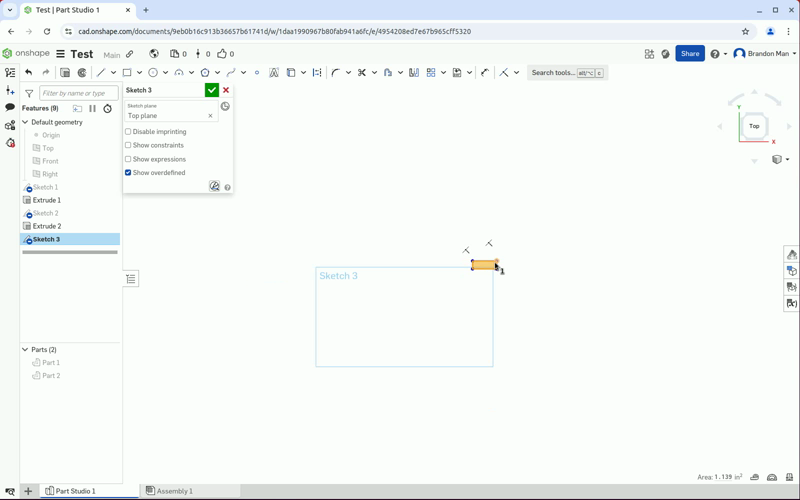
scroll(-6)
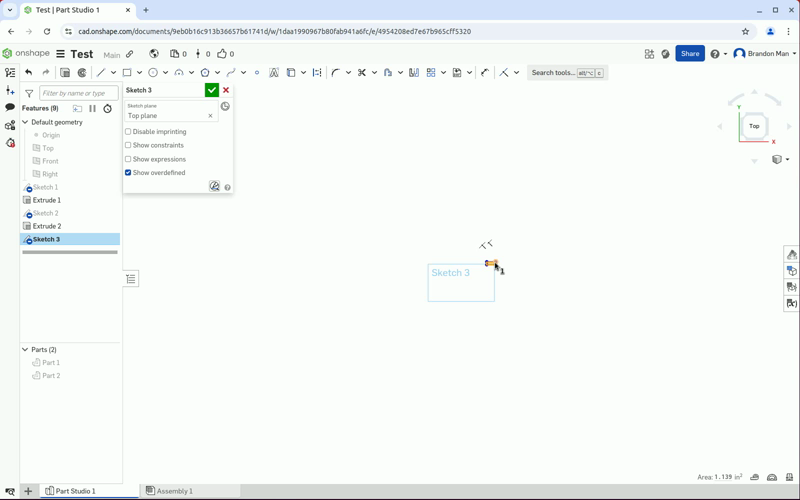
mouse_move(73, 352)
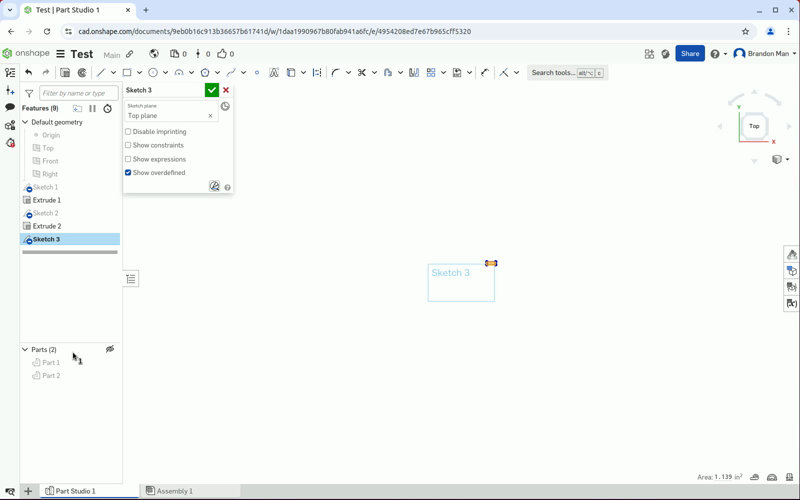
key(shift+y)
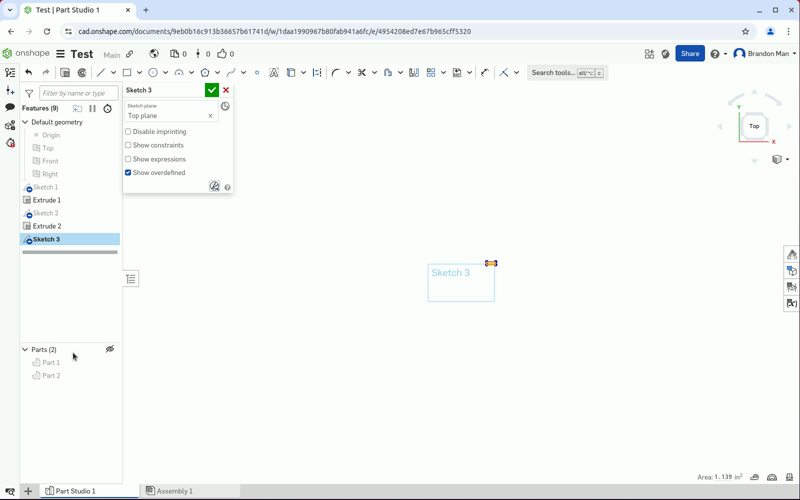
key(shift+e)
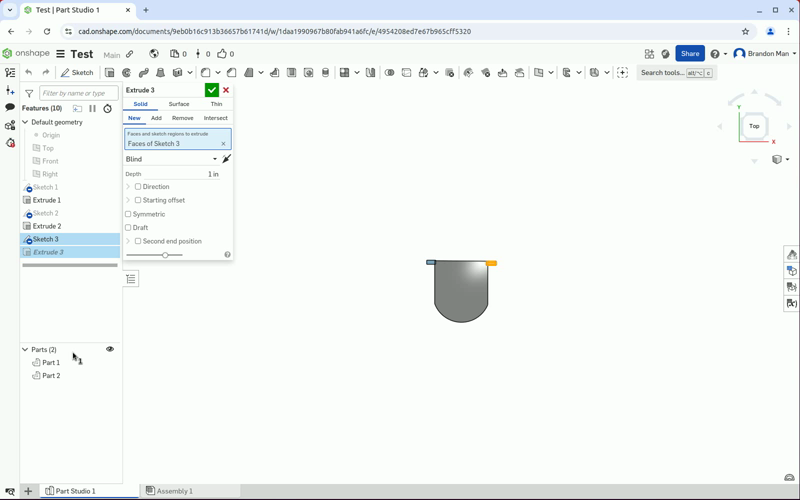
mouse_move(143, 106)
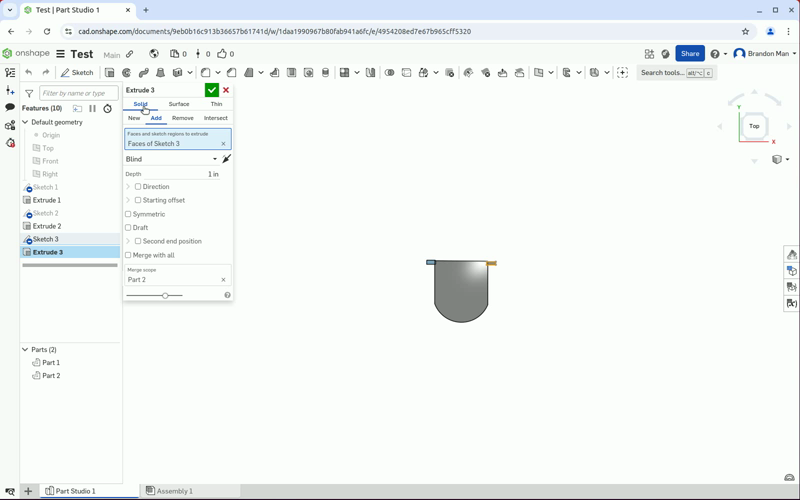
click(143, 106)
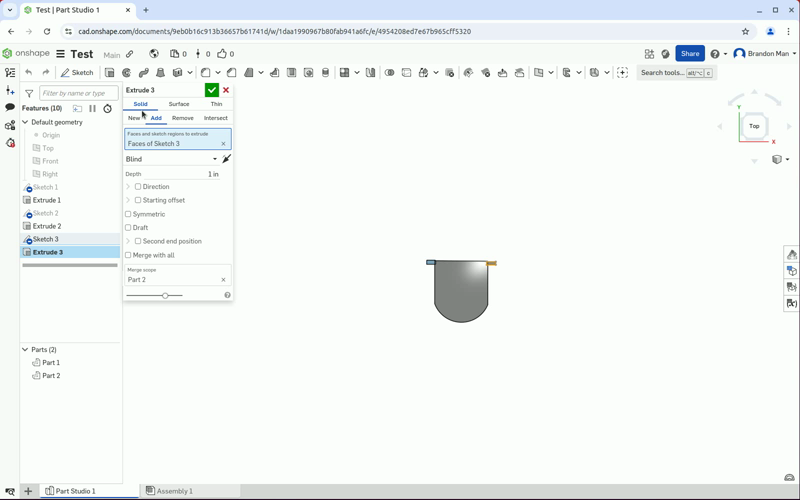
mouse_move(137, 120)
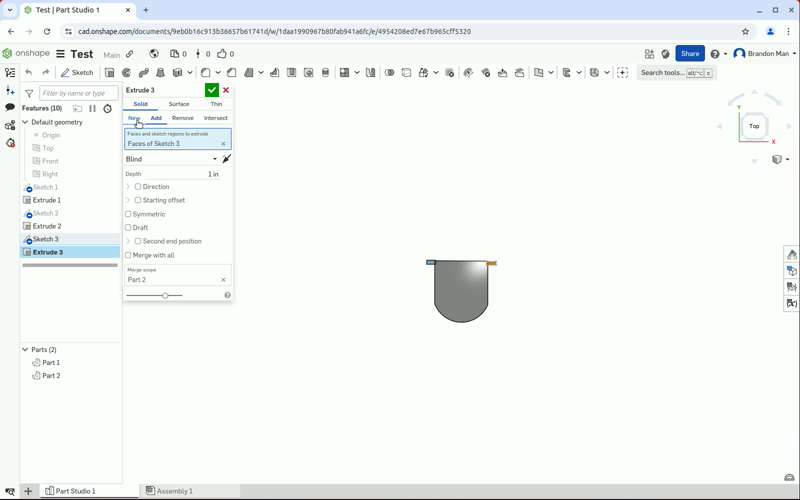
click(137, 120)
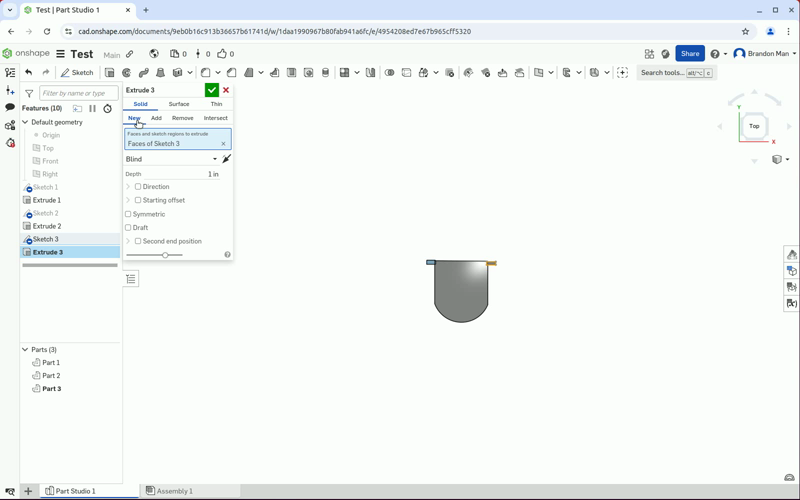
key(tab, 4)
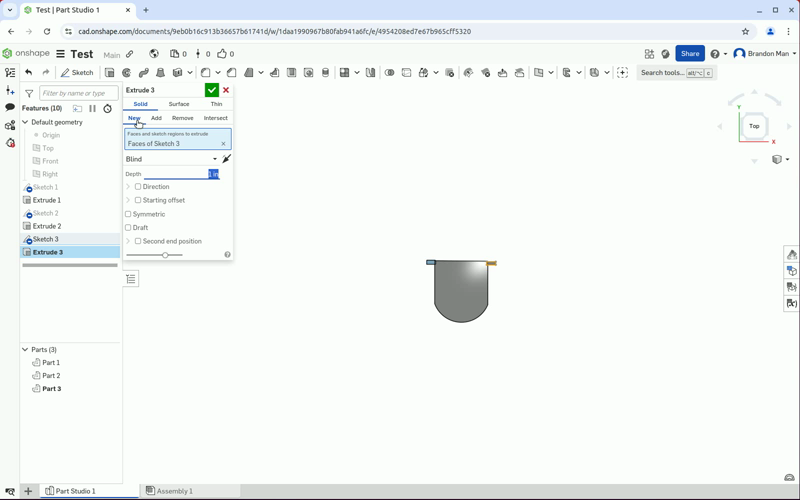
text(23.108)
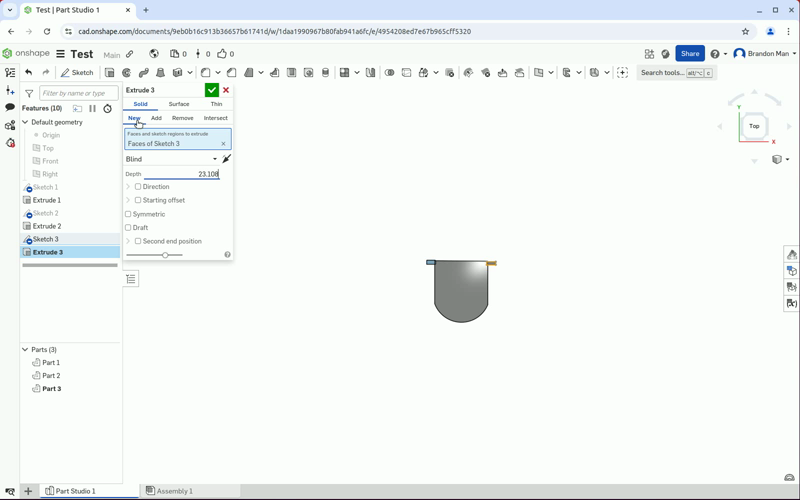
key(enter)
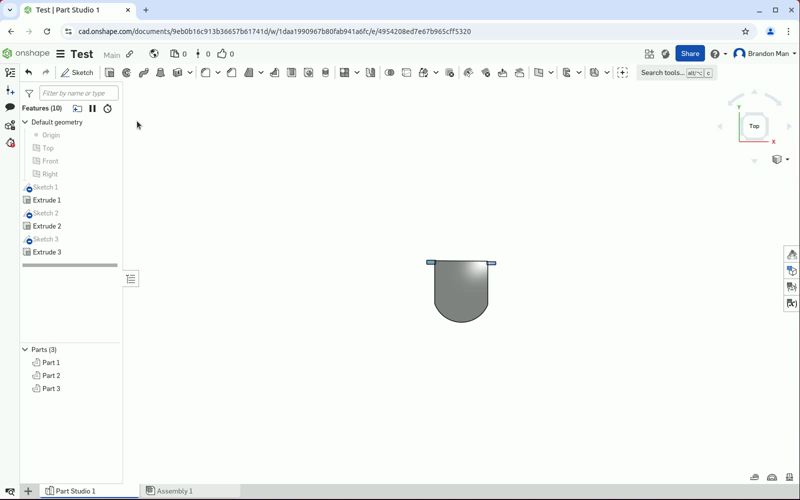
key(shift+h)
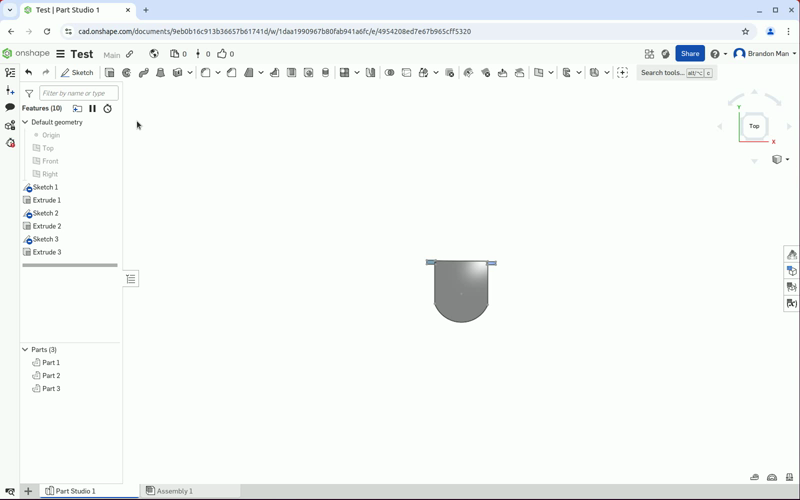
key(shift+h)
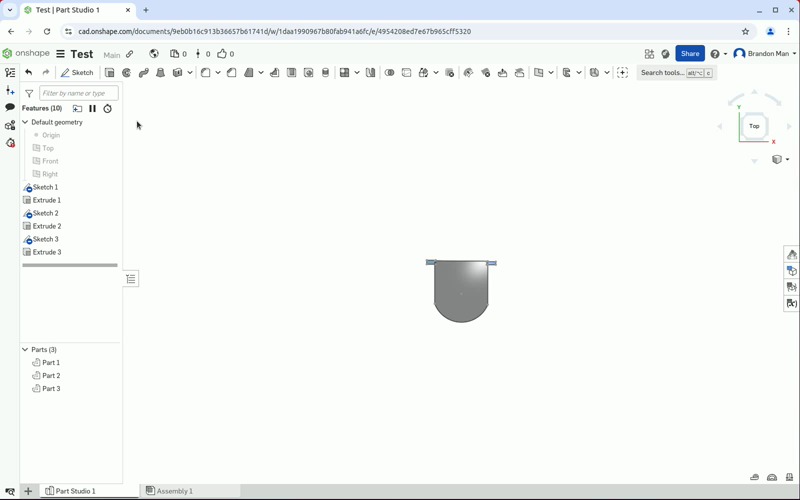
key(shift+7)
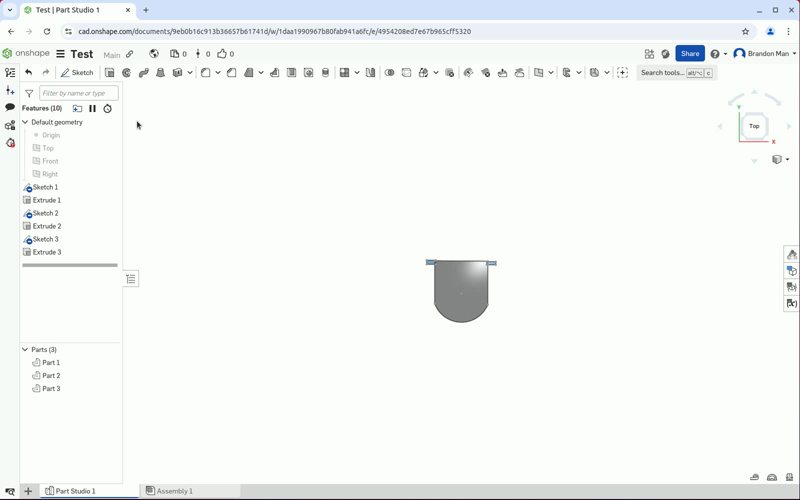
key(up, 3)
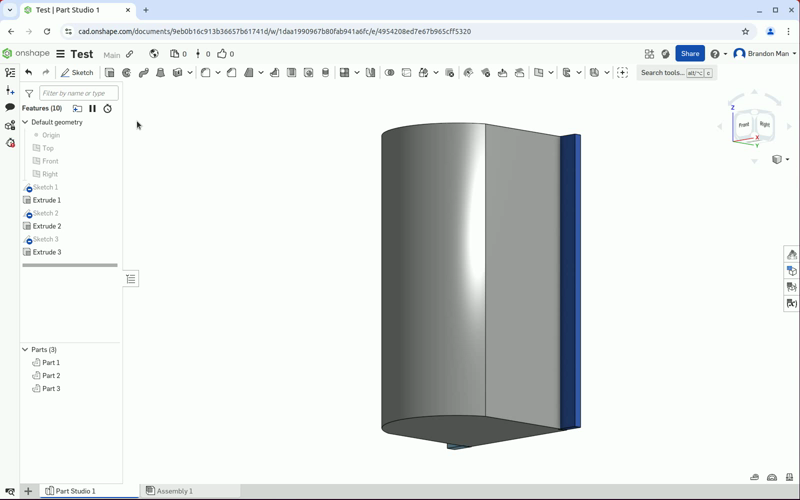
key(left, 3)
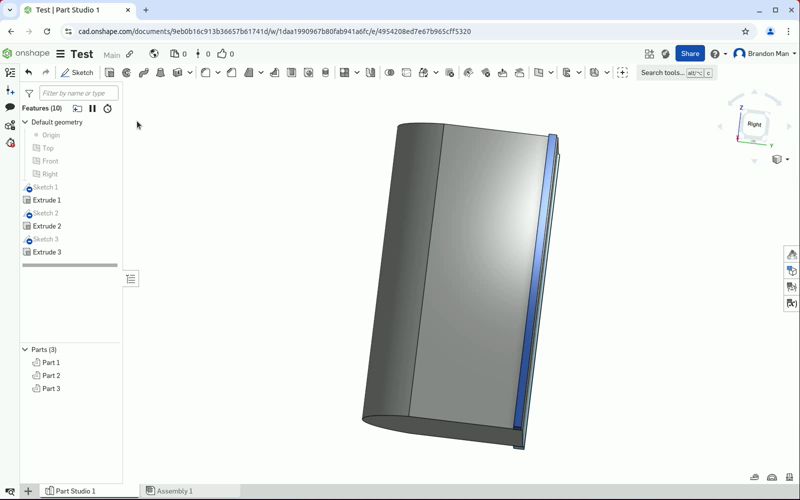
key(right, 3)
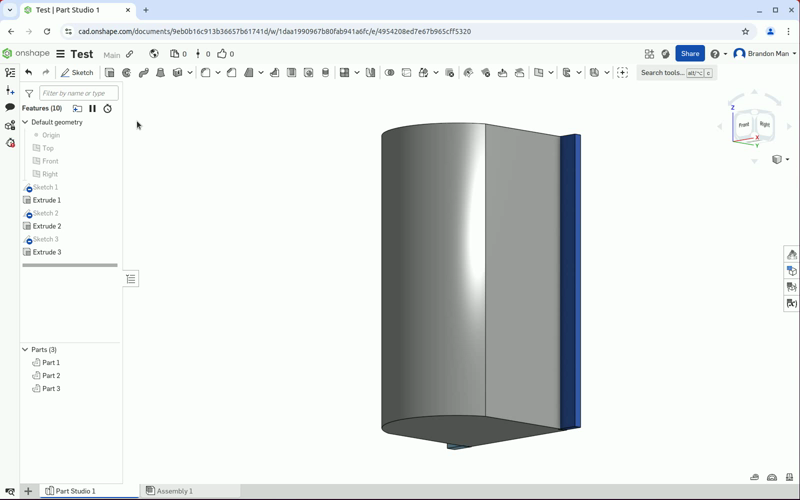
key(down, 3)
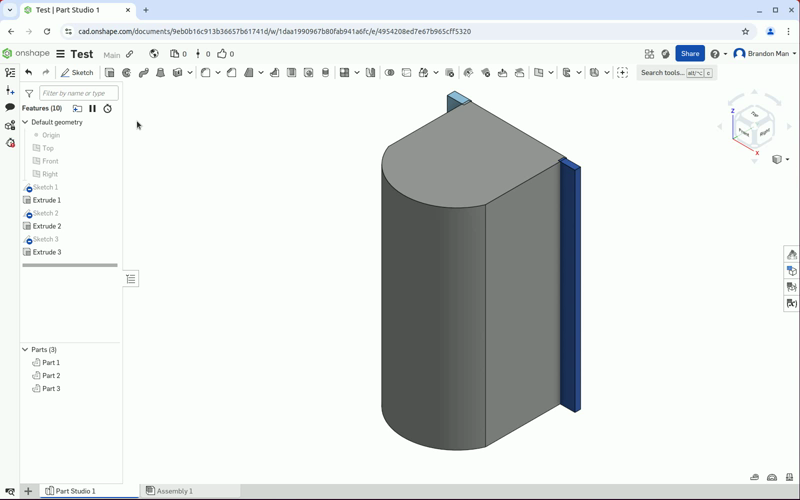
mouse_move(73, 189)
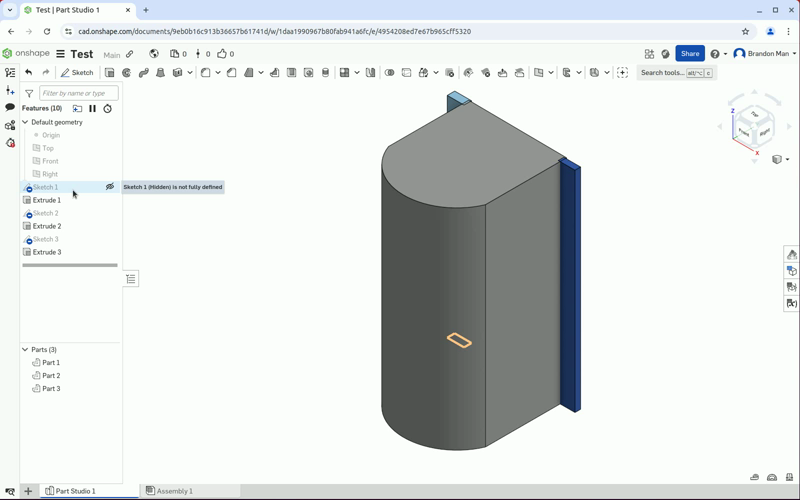
click(73, 189)